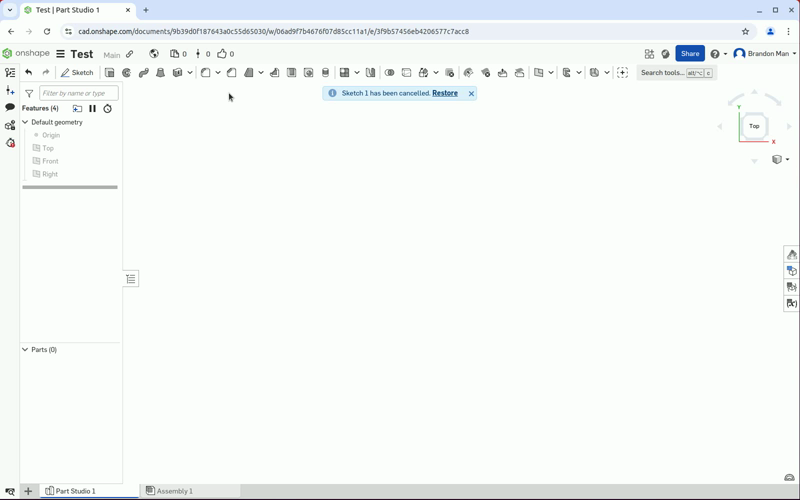
key(shift+h)
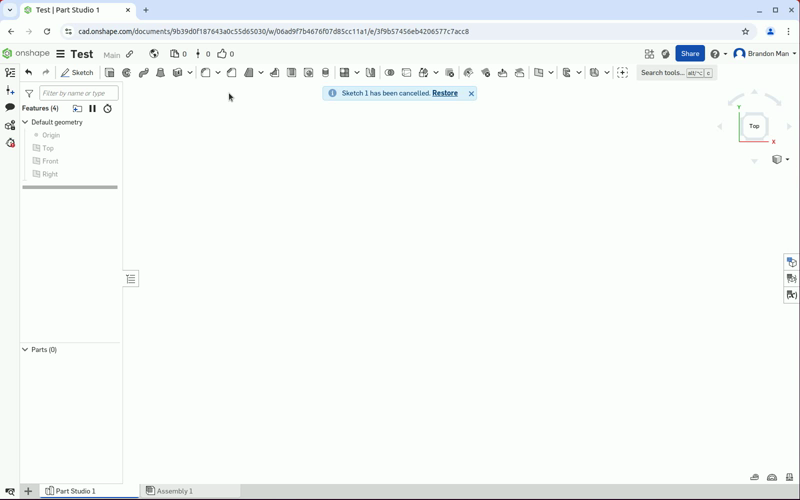
mouse_move(73, 352)
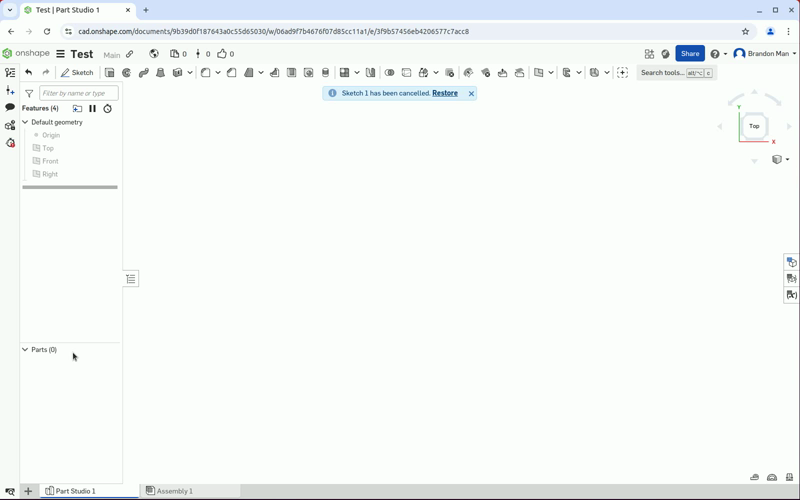
key(y)
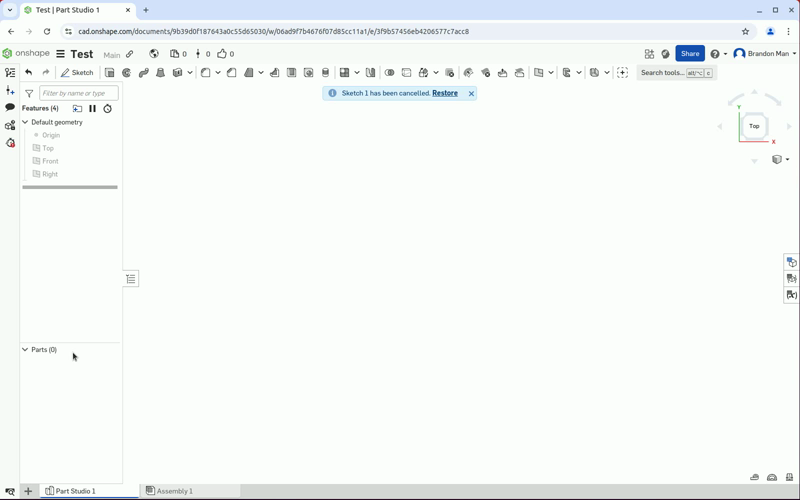
key(shift+p)
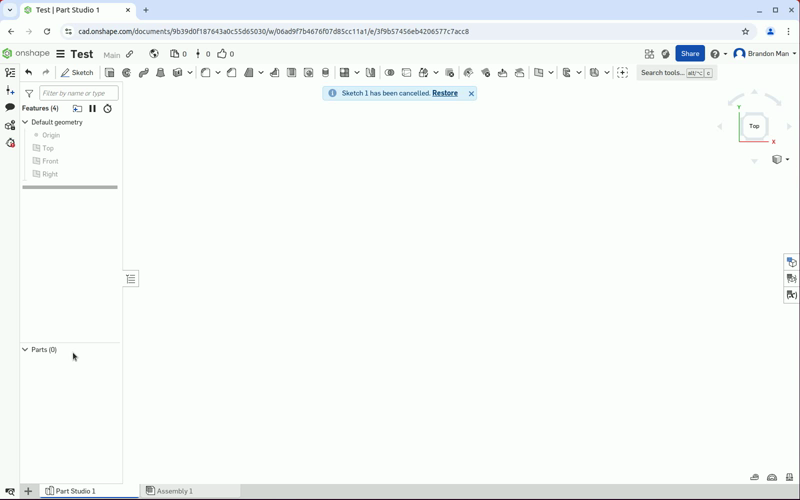
key(space)
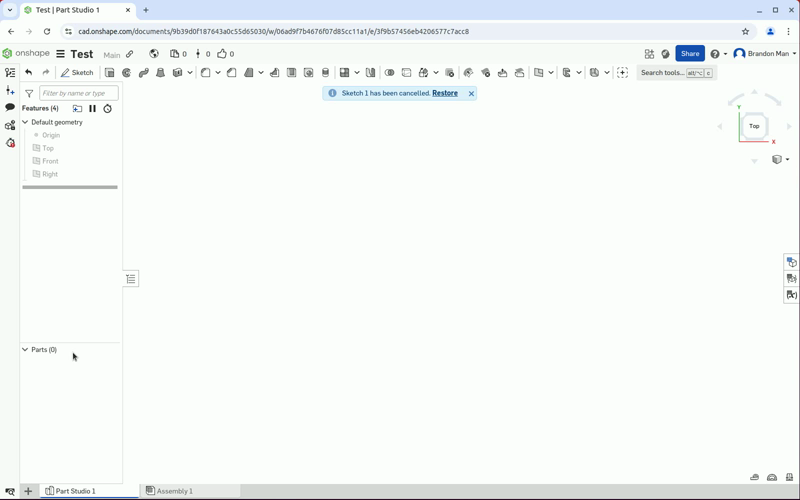
key_down(shift)
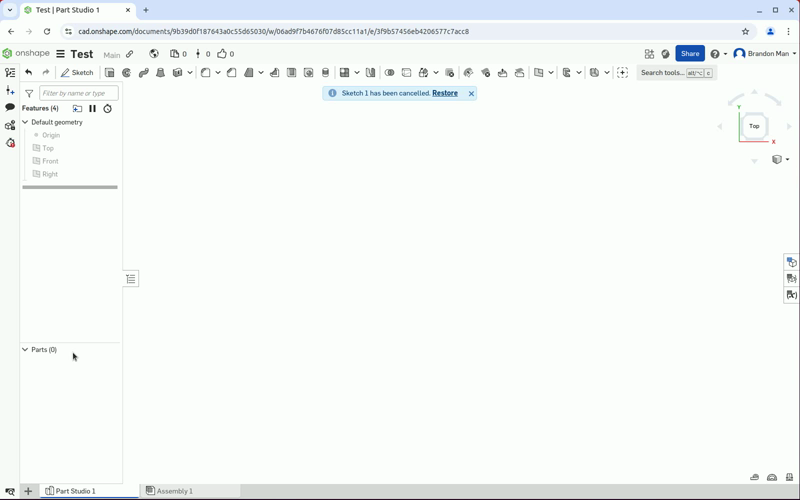
key(up)
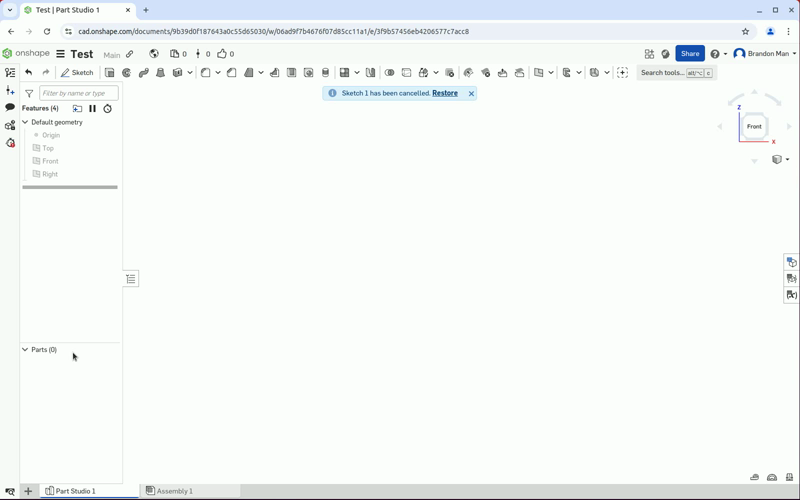
key_up(shift)
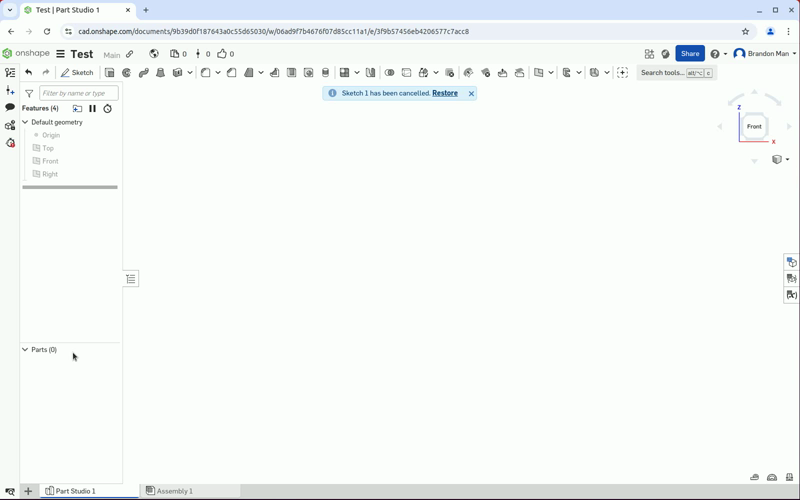
mouse_move(73, 352)
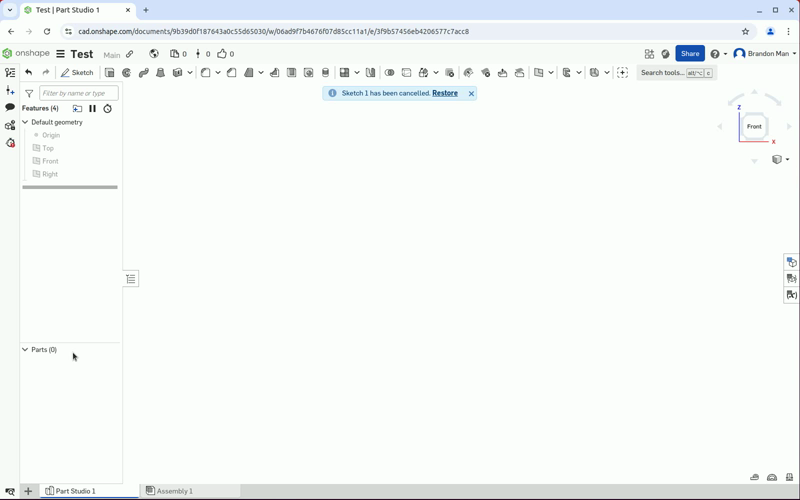
key(shift+y)
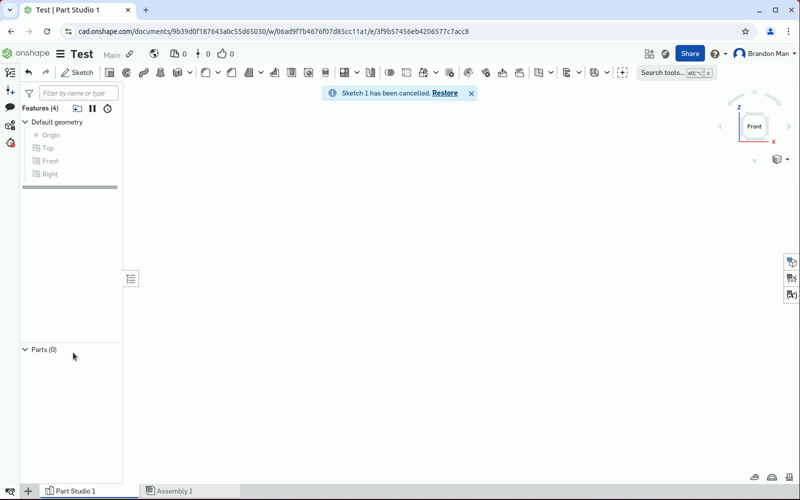
key(shift+s)
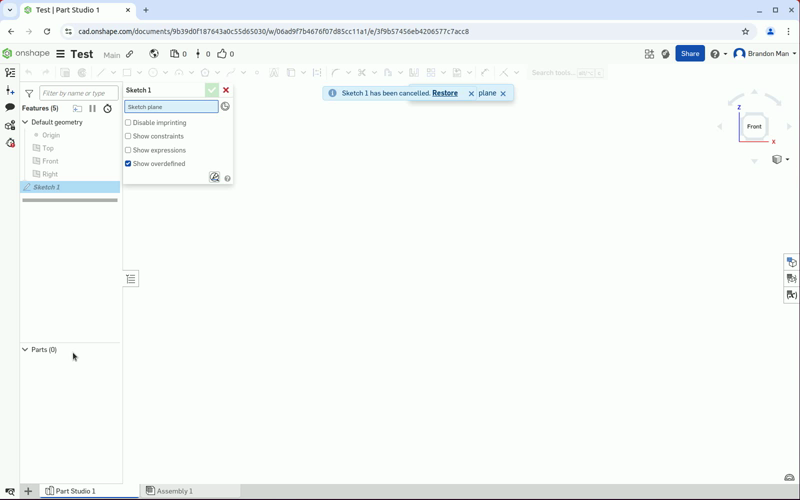
mouse_move(73, 163)
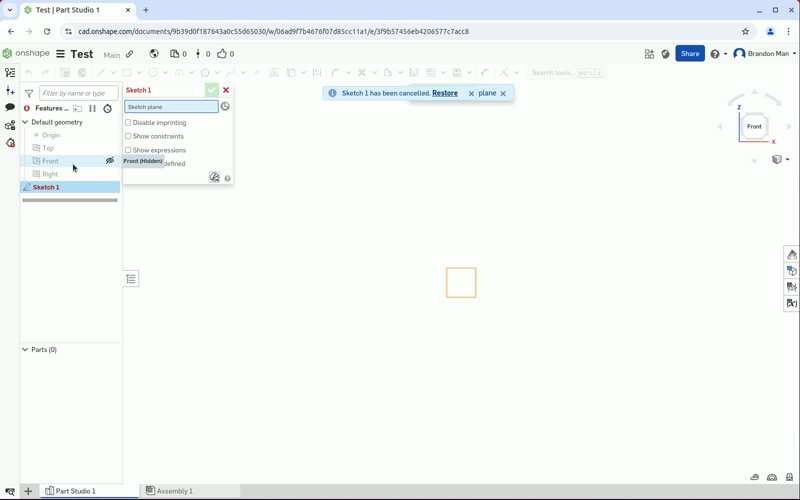
click(73, 163)
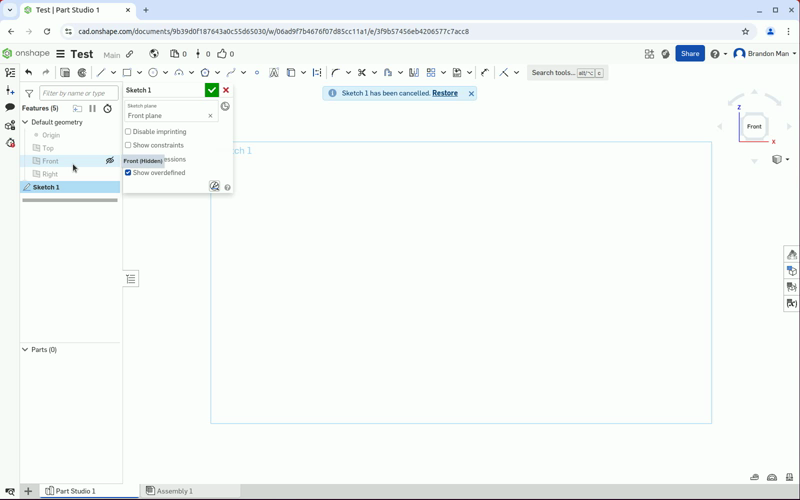
mouse_move(73, 352)
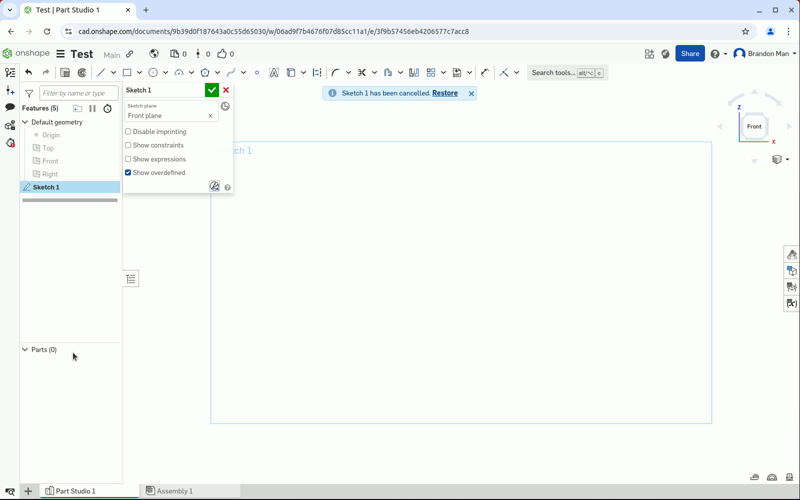
key(y)
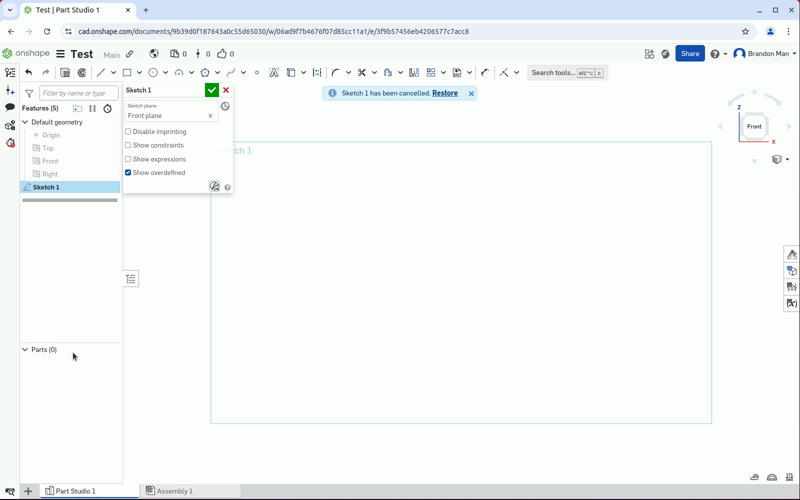
key(l)
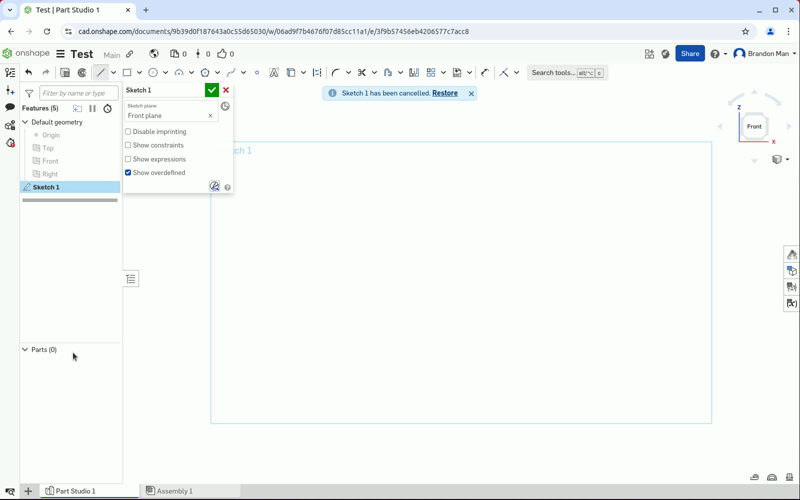
key_down(shift)
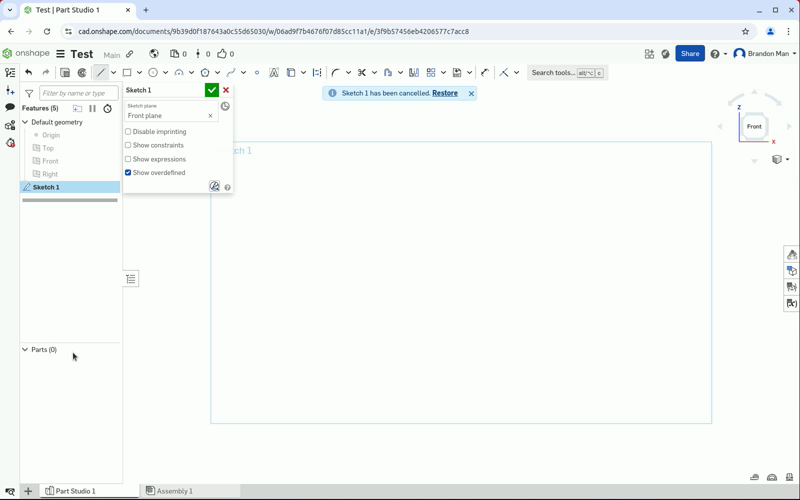
mouse_move(389, 354)
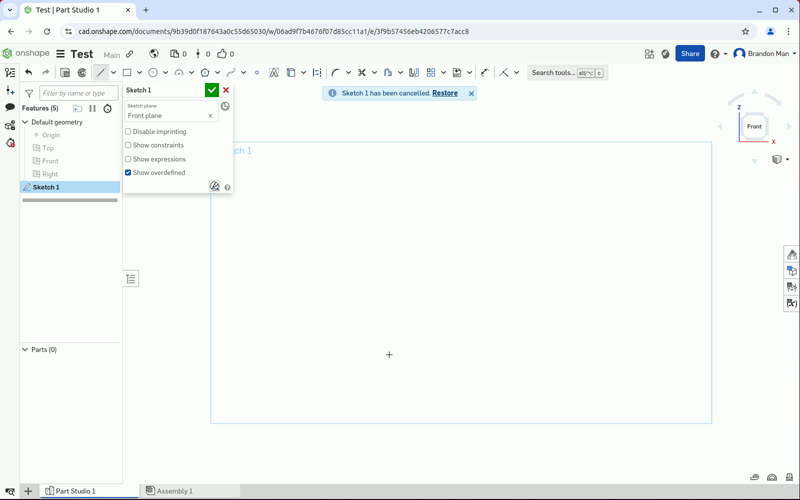
click(389, 354)
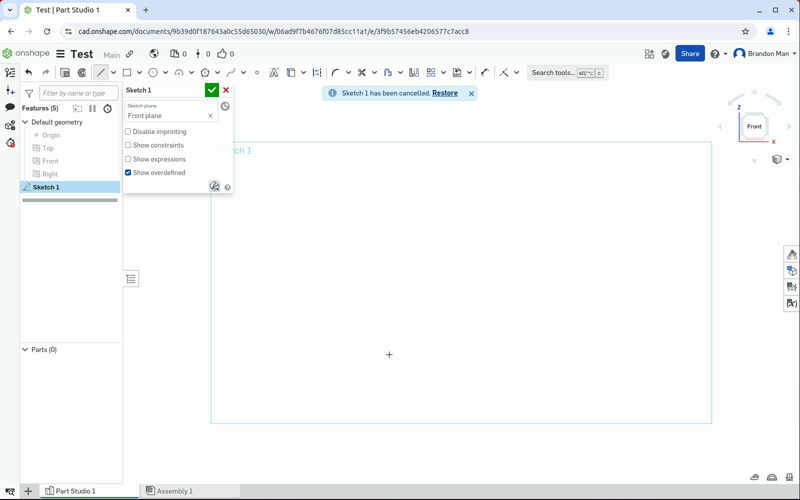
key_up(shift)
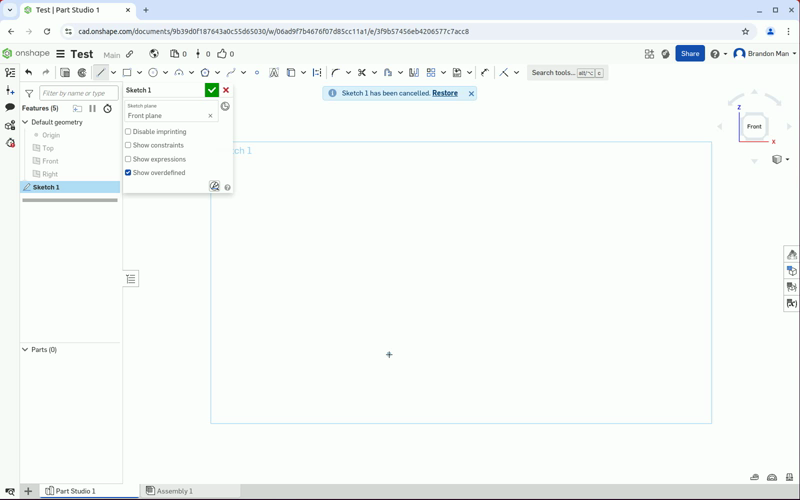
key_down(shift)
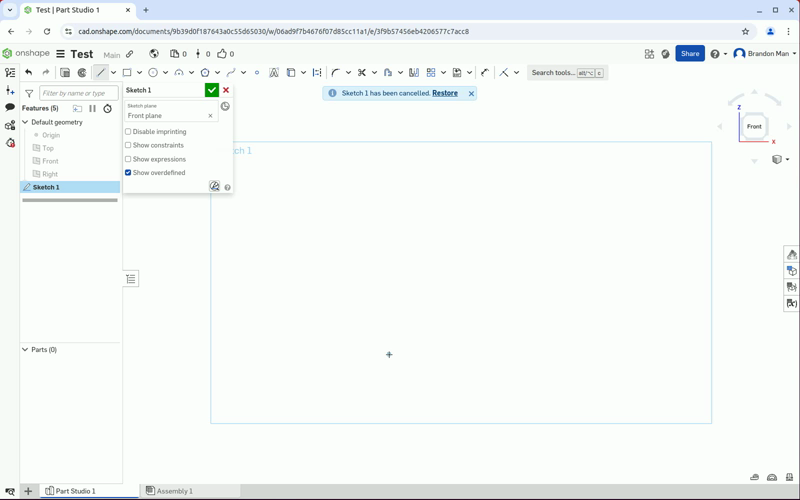
mouse_move(509, 354)
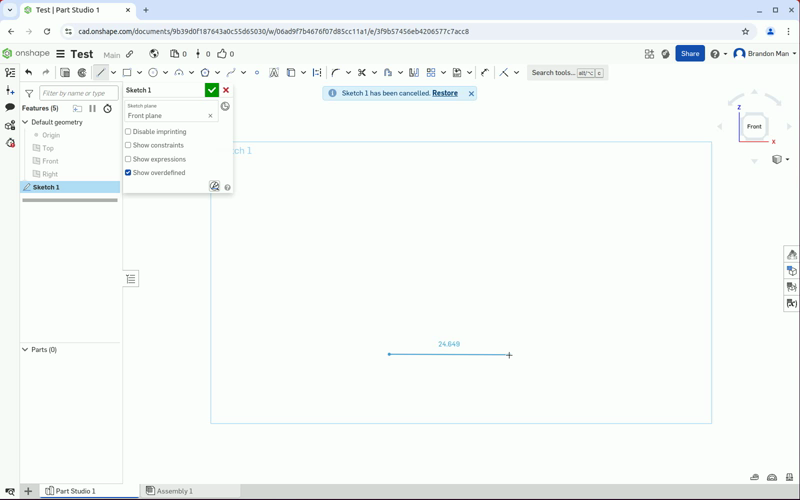
click(509, 354)
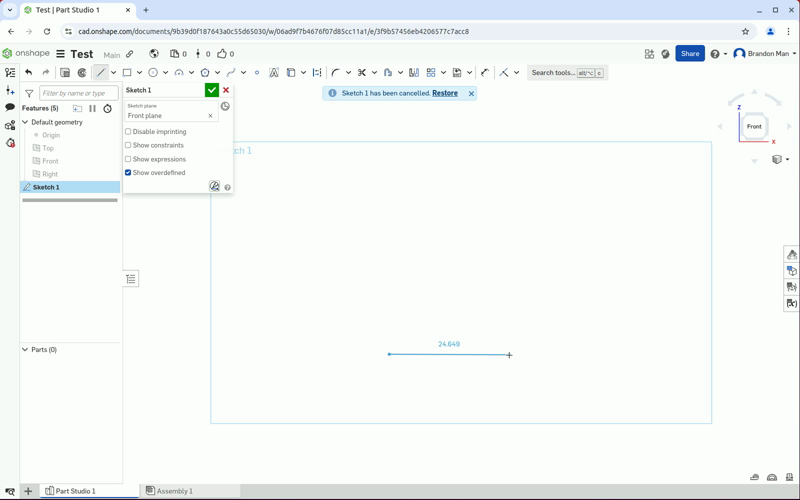
key_up(shift)
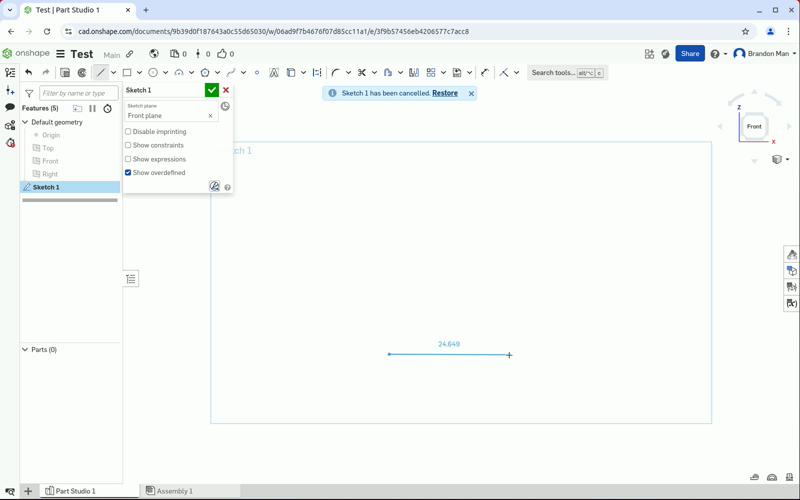
key_down(shift)
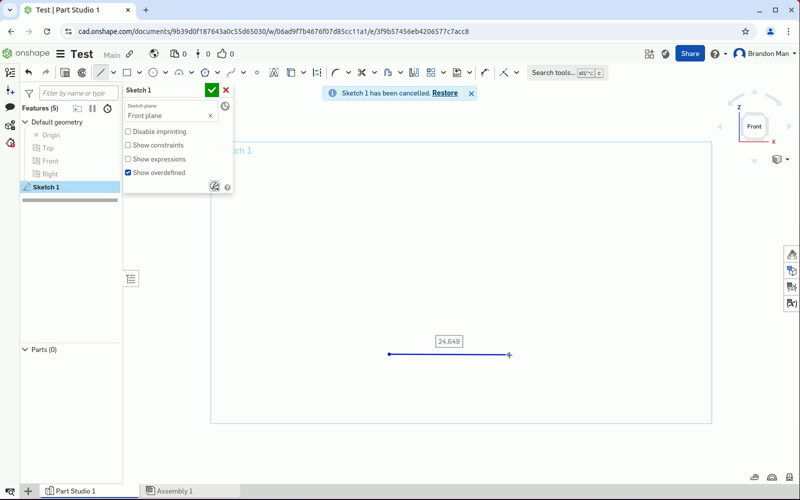
mouse_move(509, 179)
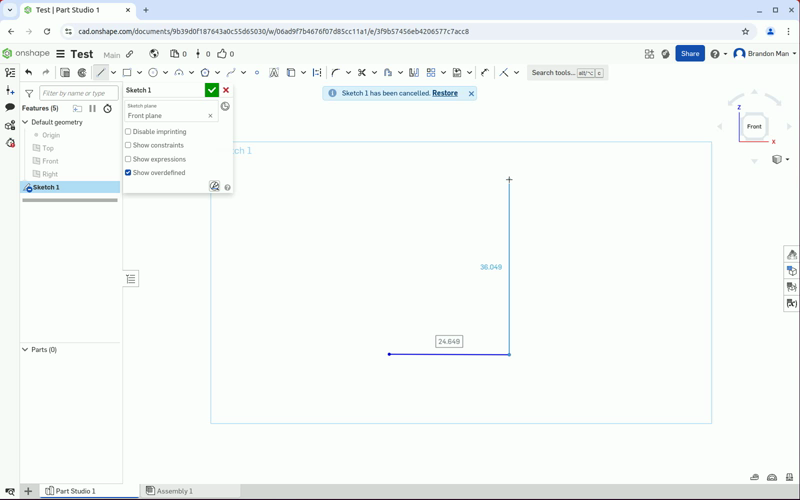
click(509, 179)
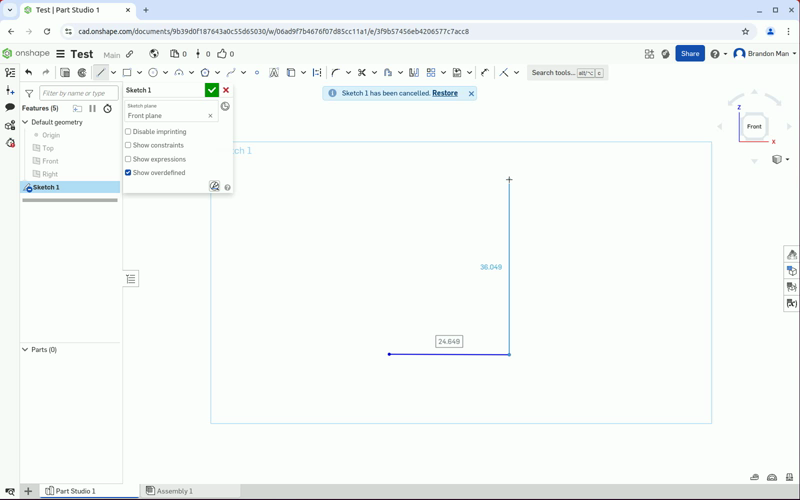
key_up(shift)
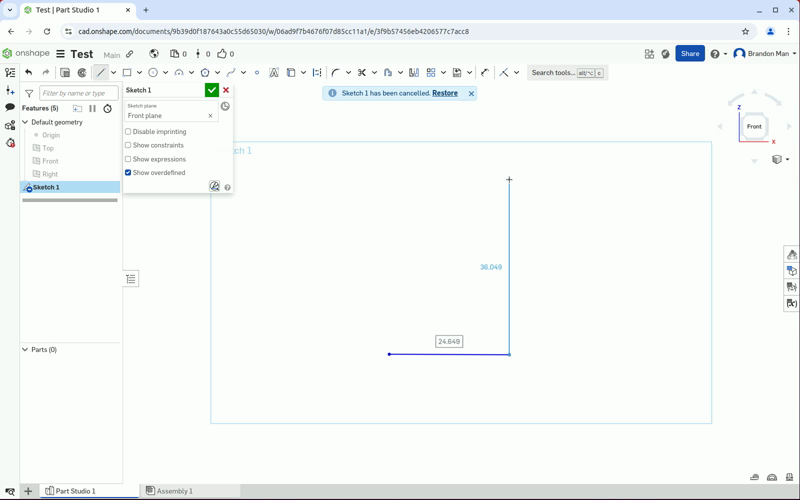
key_down(shift)
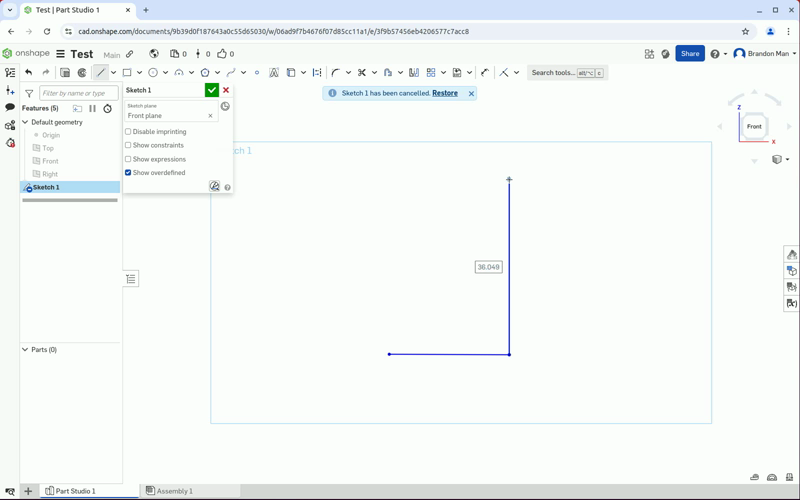
mouse_move(389, 179)
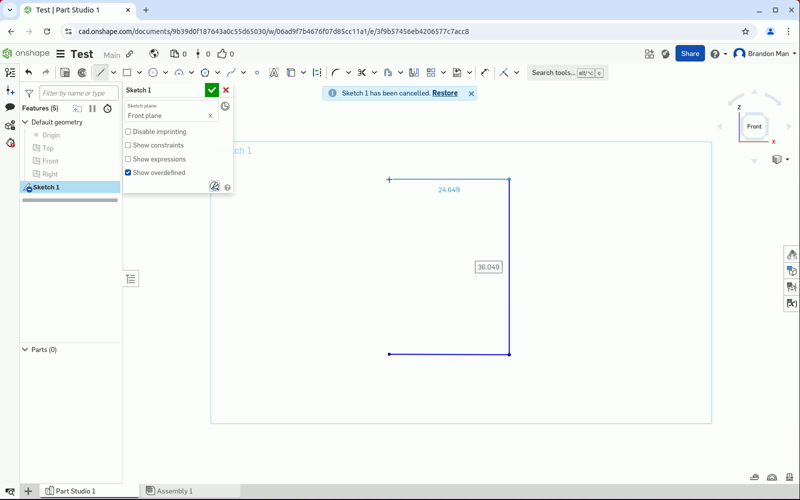
click(389, 179)
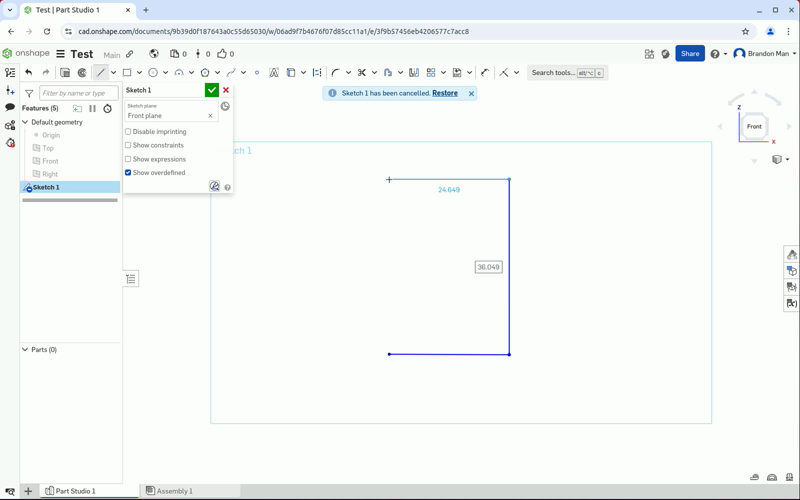
key_up(shift)
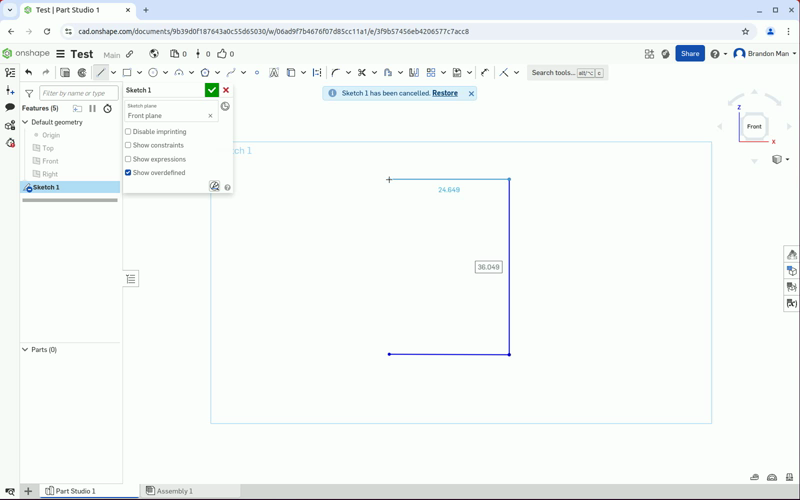
key_down(shift)
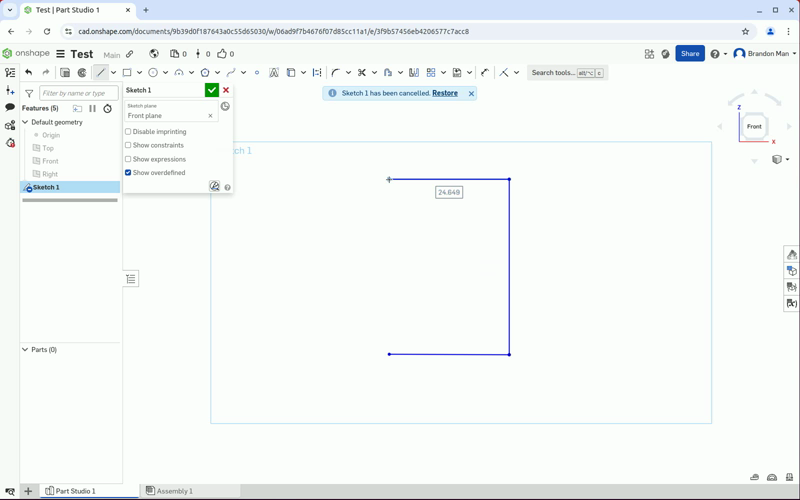
mouse_move(389, 354)
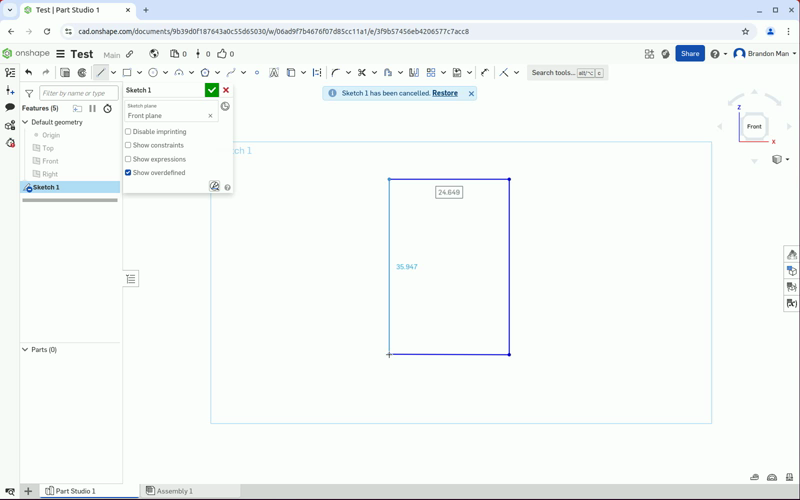
key_up(shift)
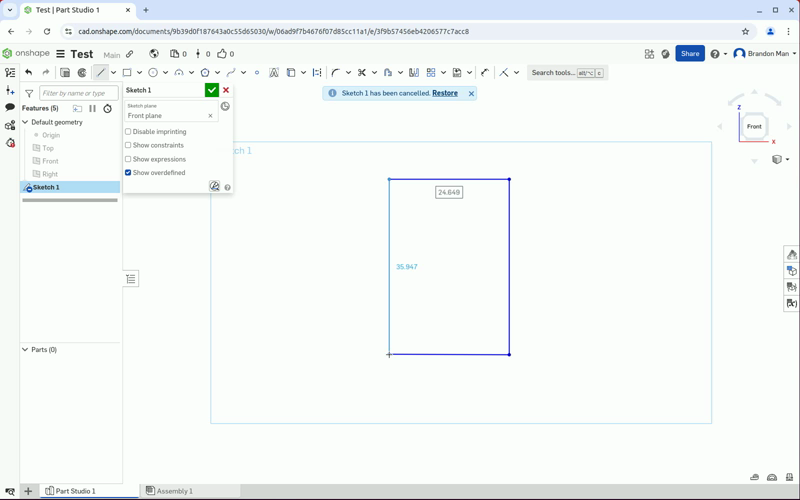
click(389, 354)
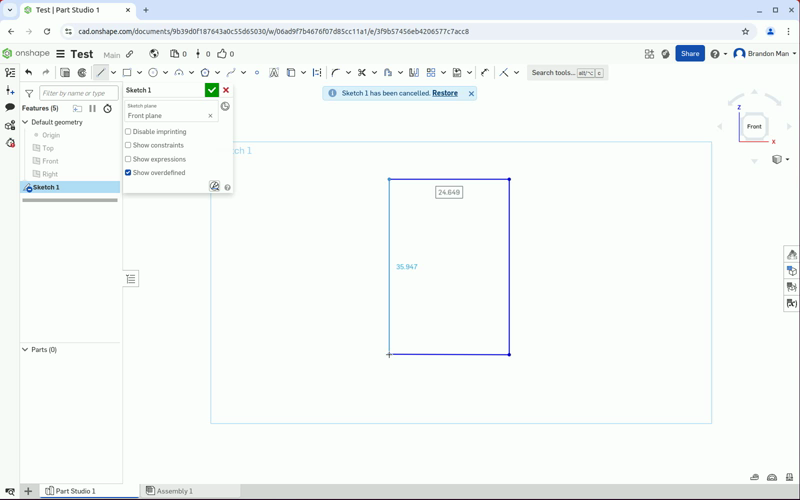
key(esc)
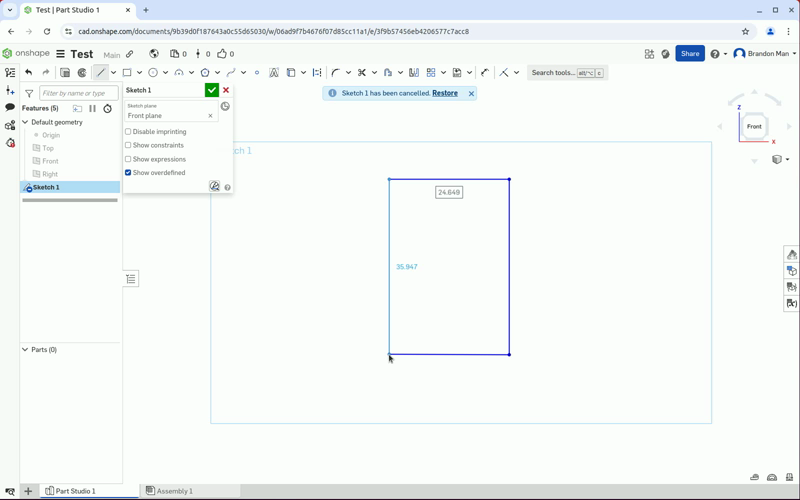
mouse_move(486, 307)
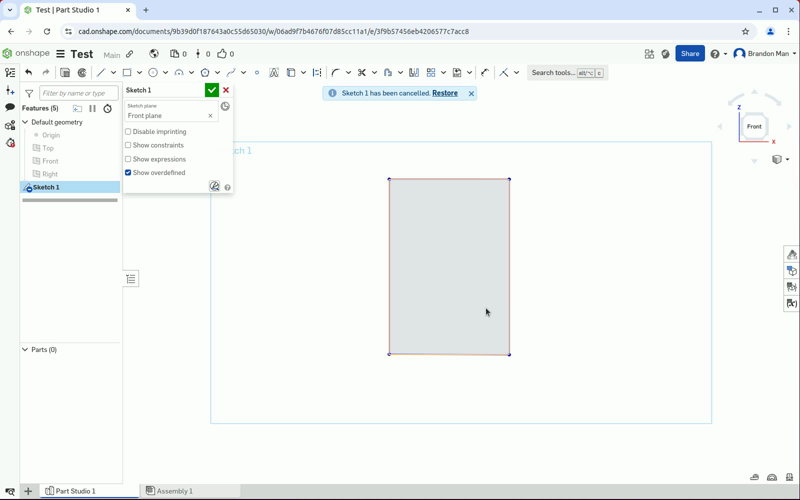
click(486, 307)
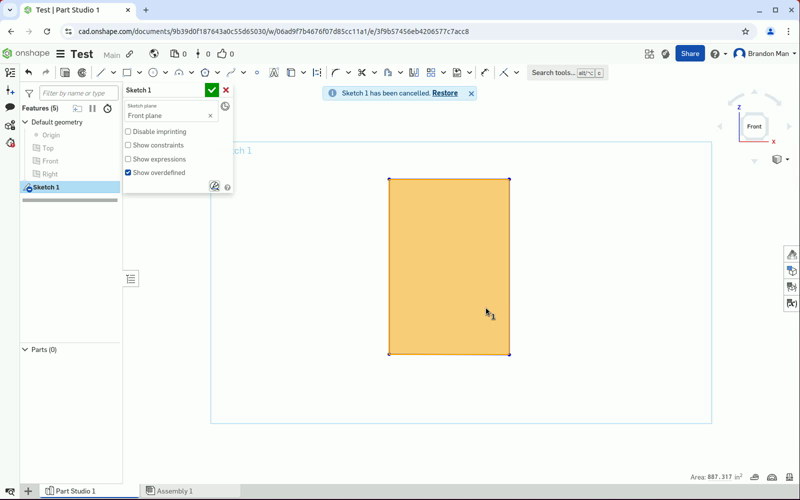
mouse_move(73, 352)
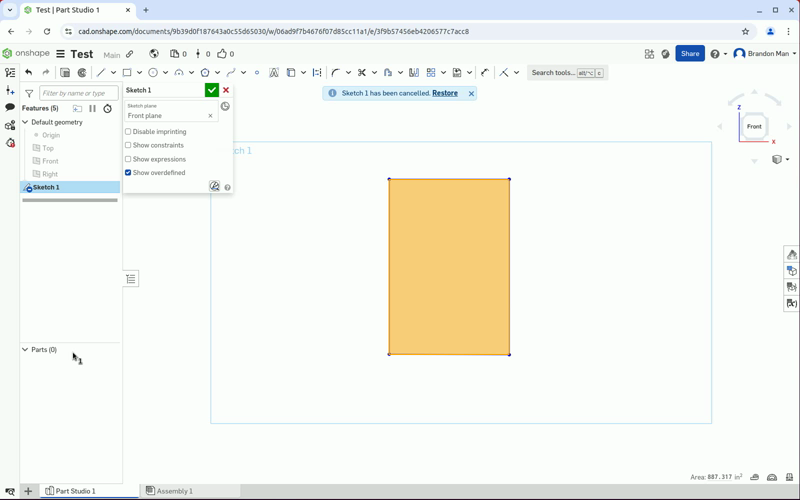
key(shift+y)
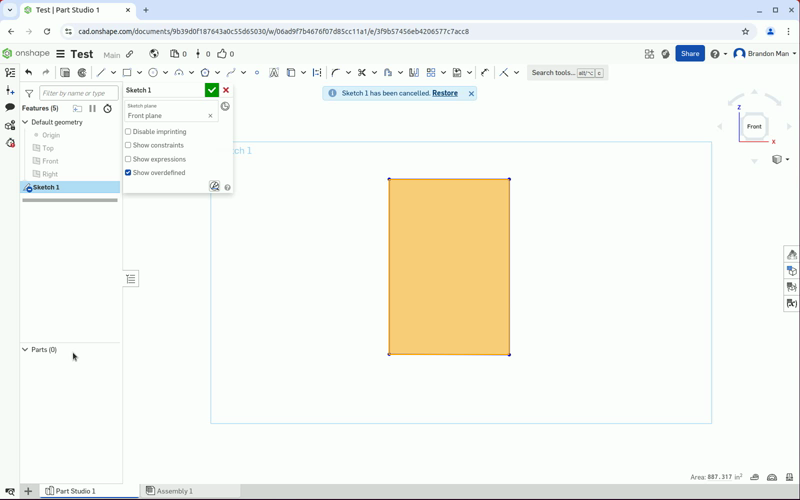
key(shift+e)
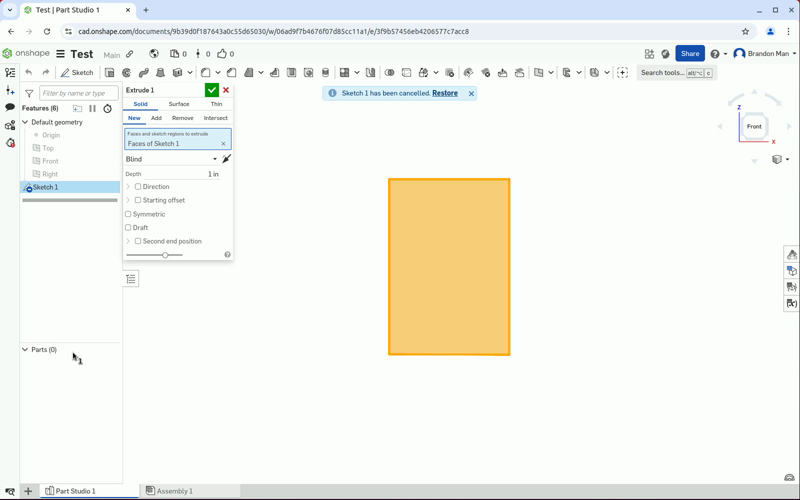
mouse_move(143, 106)
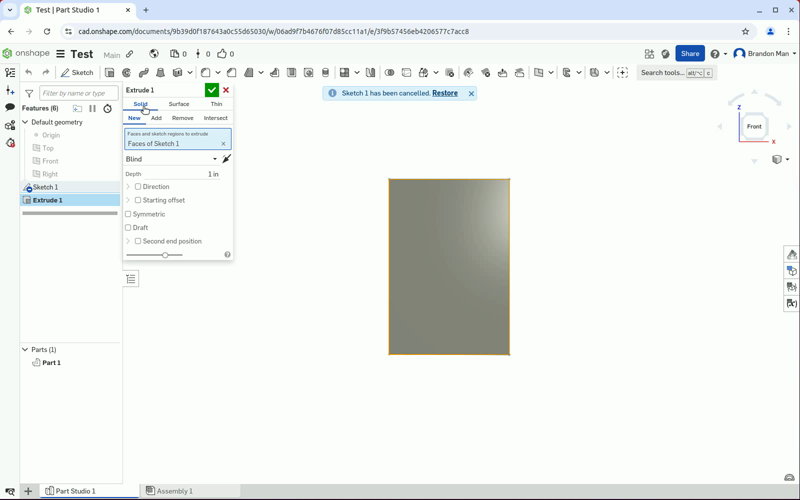
click(143, 106)
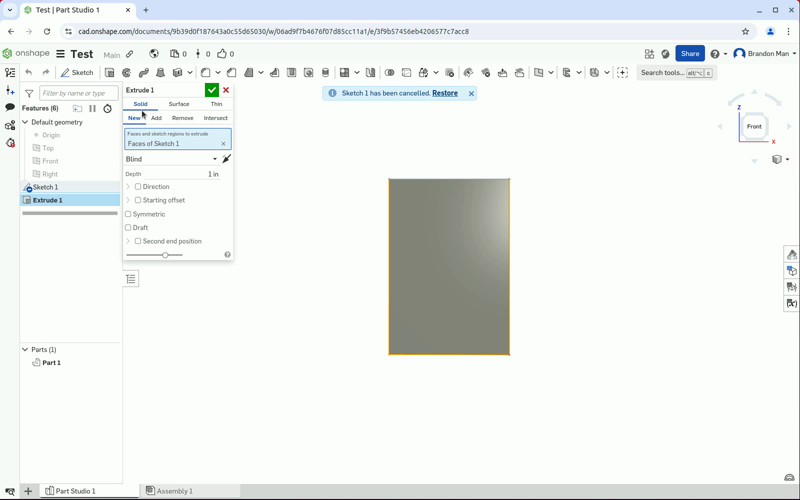
mouse_move(137, 120)
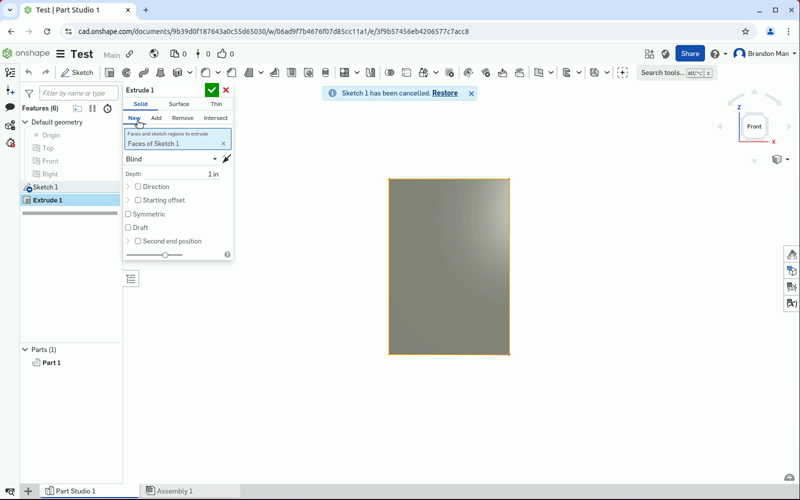
click(137, 120)
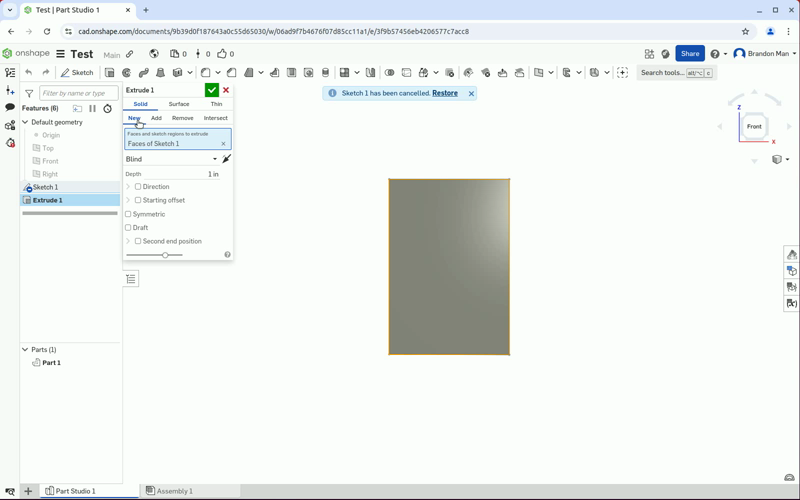
key(tab, 4)
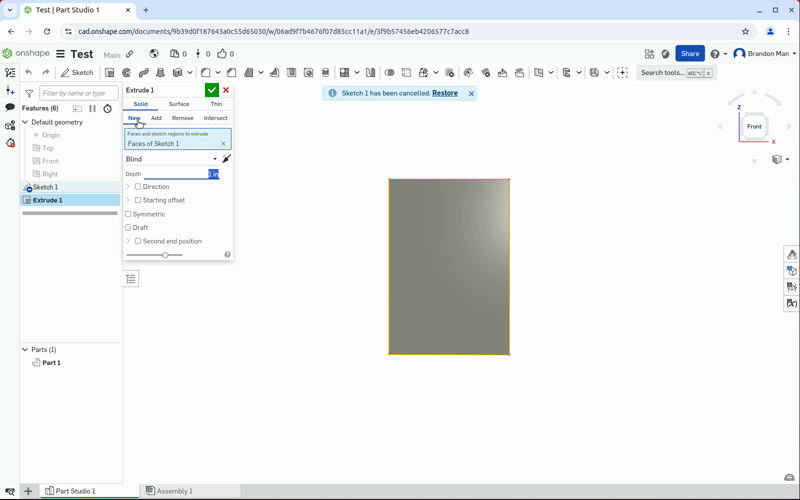
text(5.777)
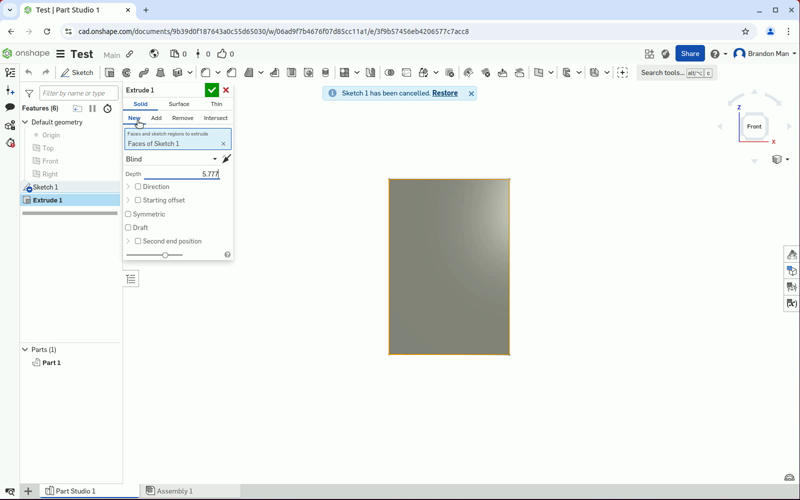
key(enter)
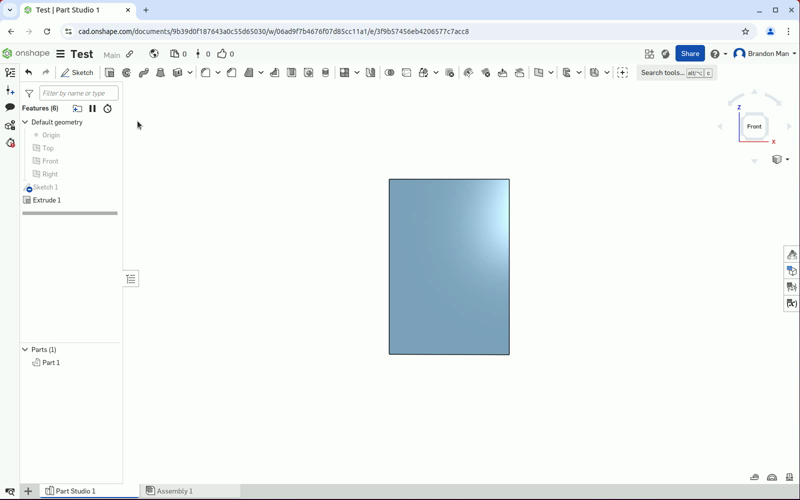
key(shift+h)
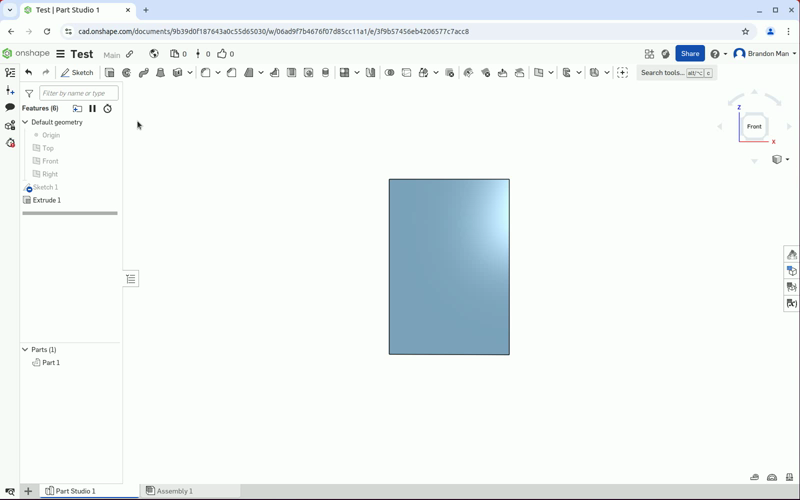
key(shift+h)
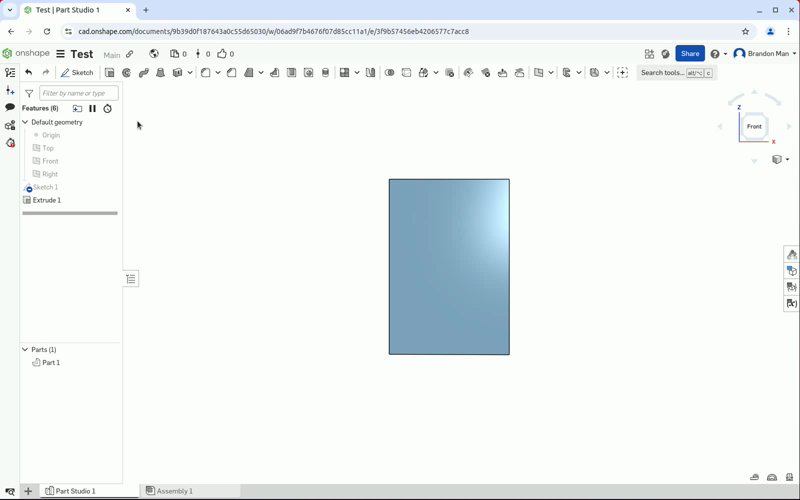
mouse_move(73, 189)
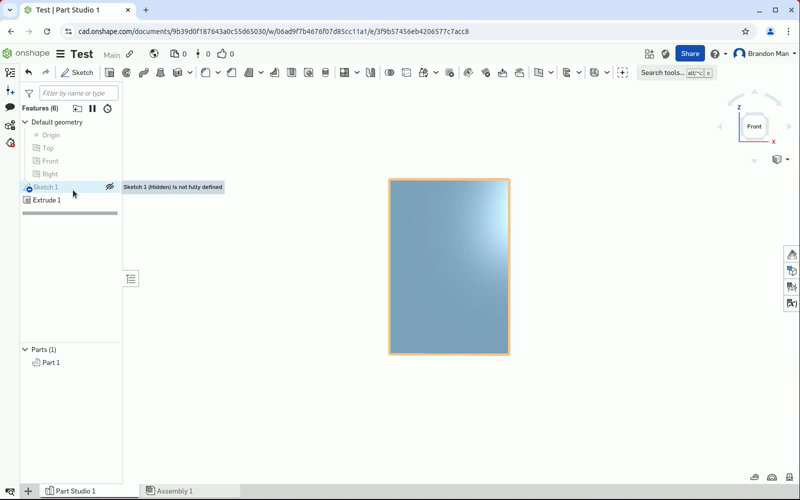
click(73, 189)
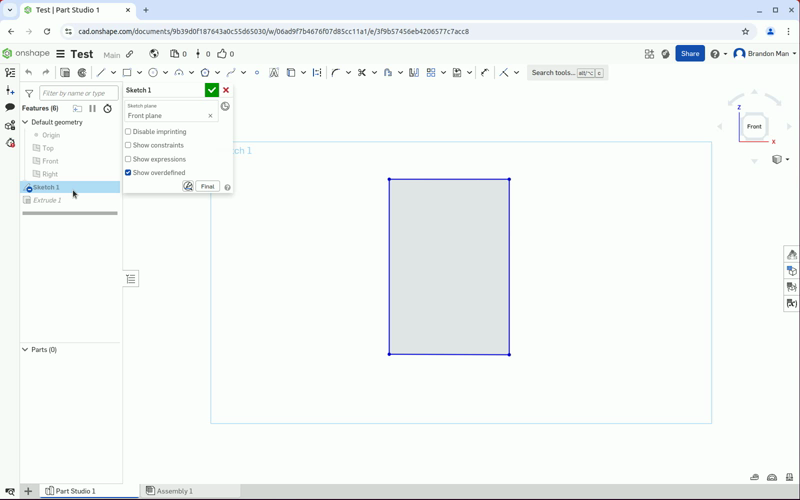
mouse_move(229, 92)
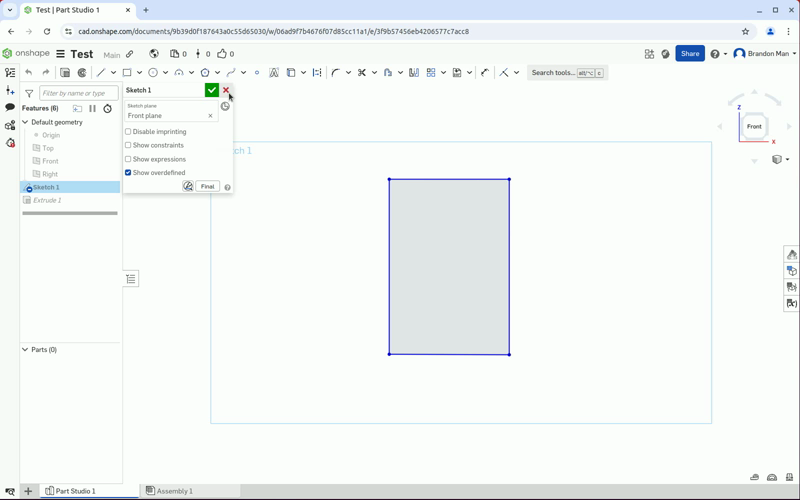
click(229, 92)
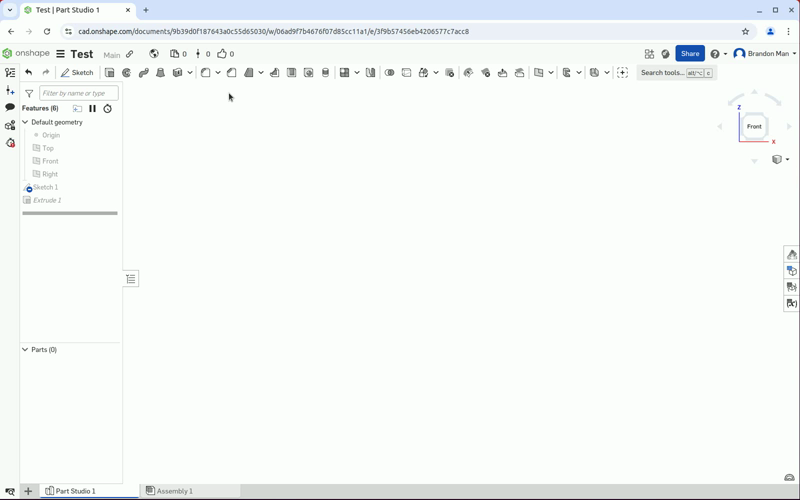
mouse_move(73, 352)
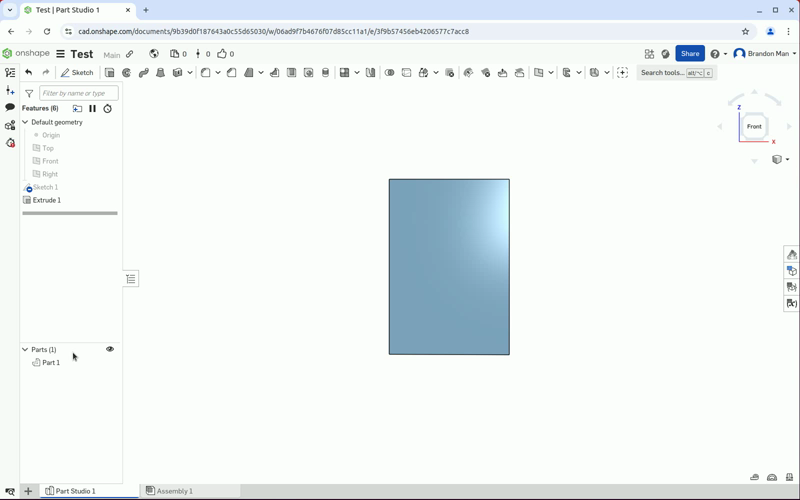
key(y)
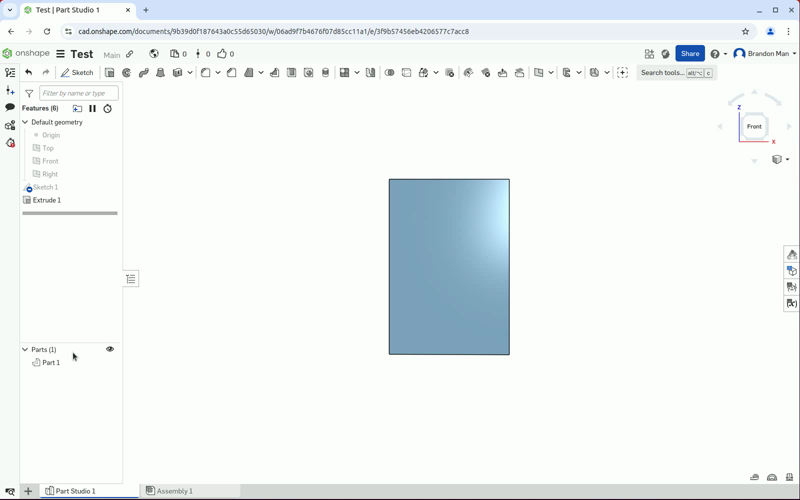
key(shift+p)
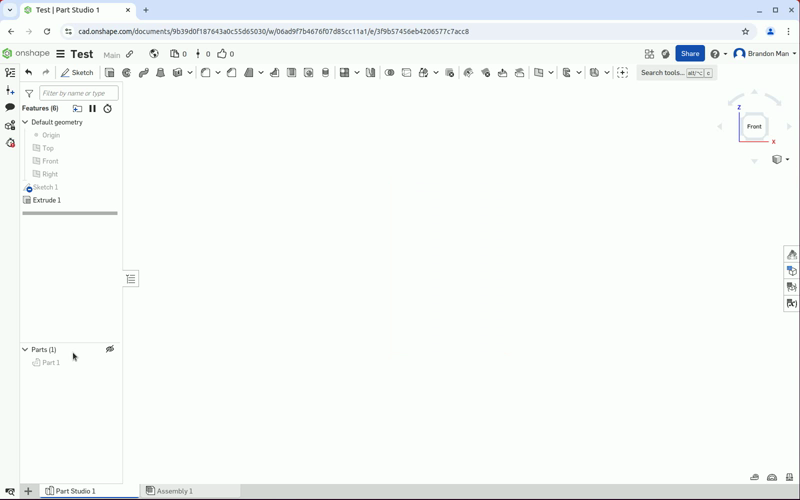
key(space)
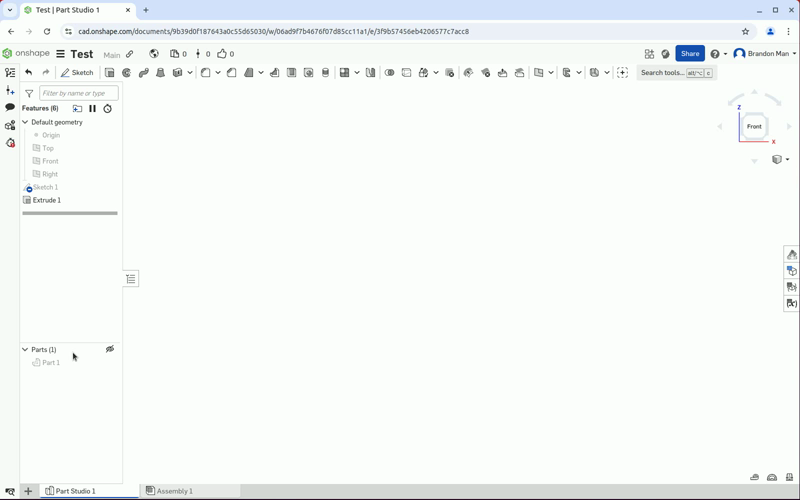
key_down(shift)
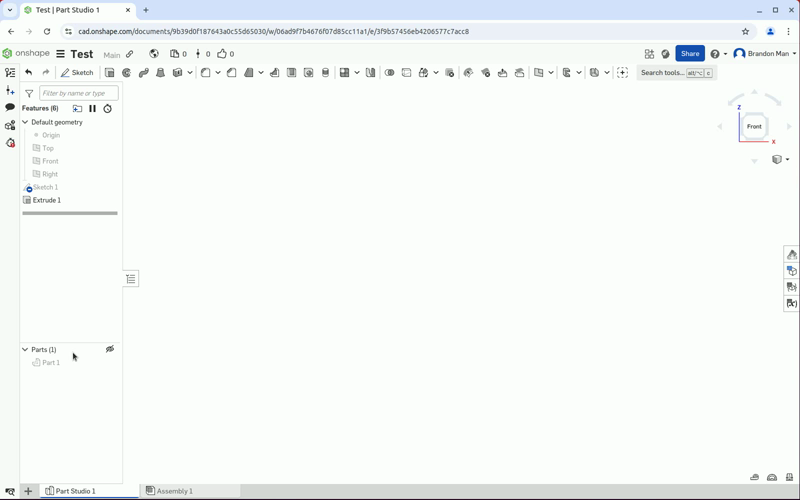
key(down)
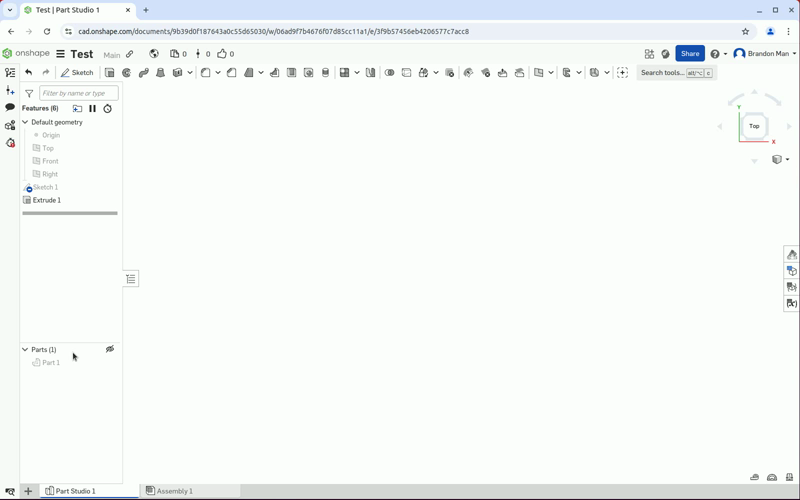
key_up(shift)
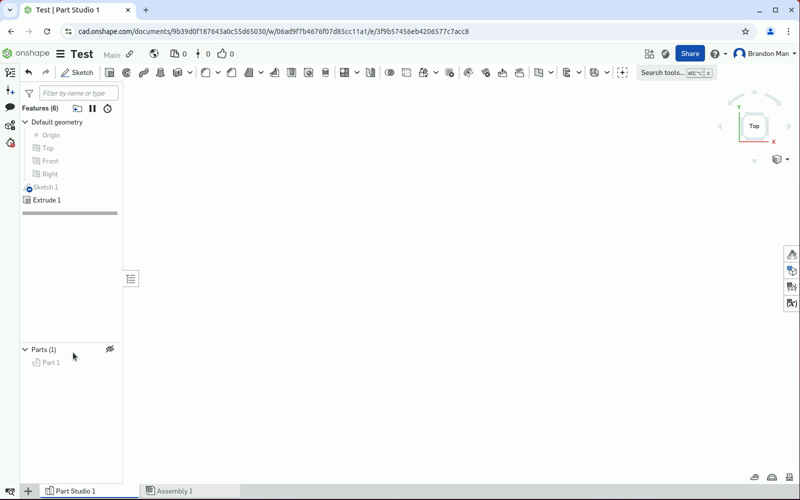
mouse_move(73, 352)
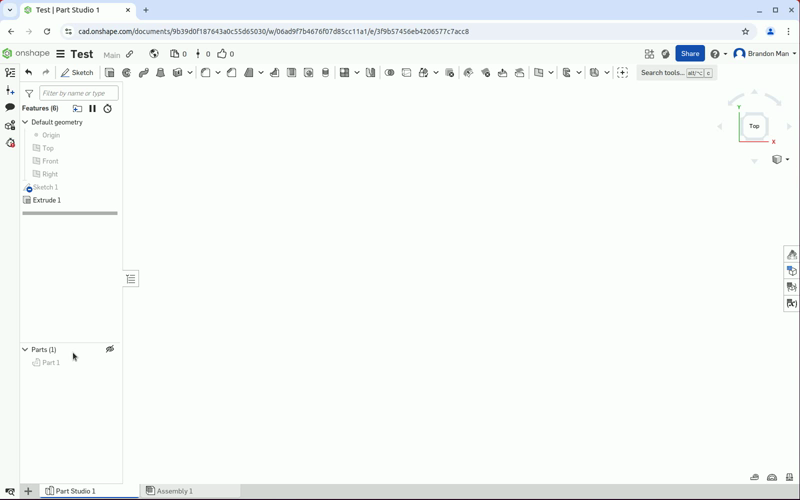
key(shift+y)
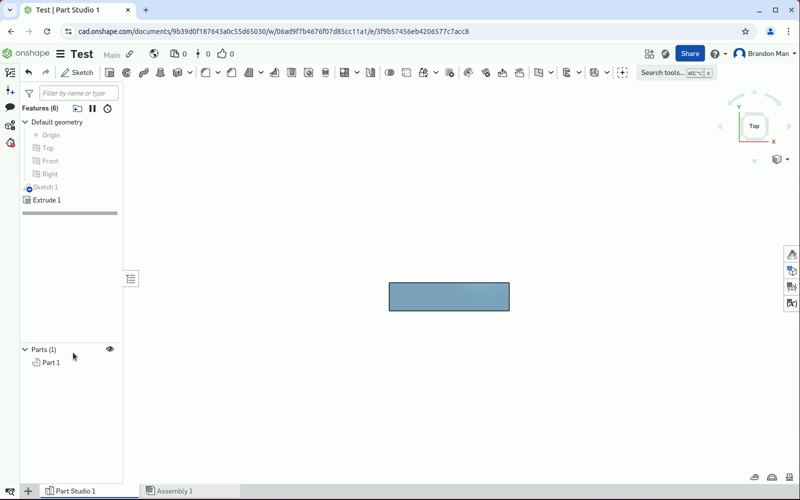
mouse_move(541, 75)
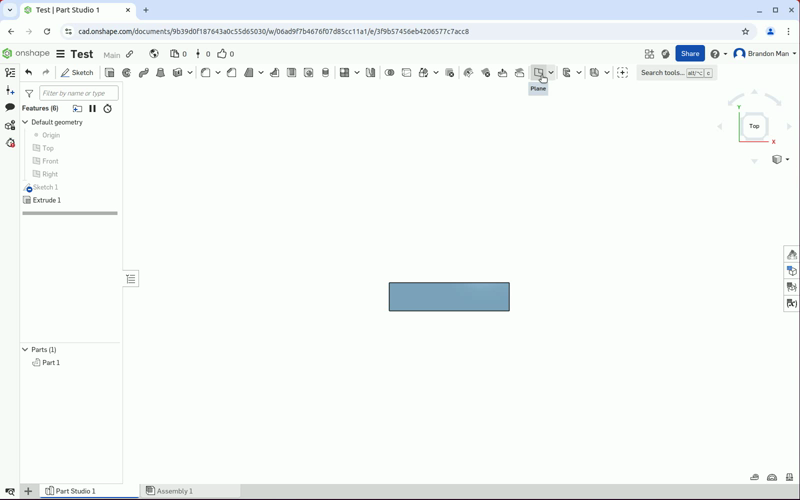
click(541, 75)
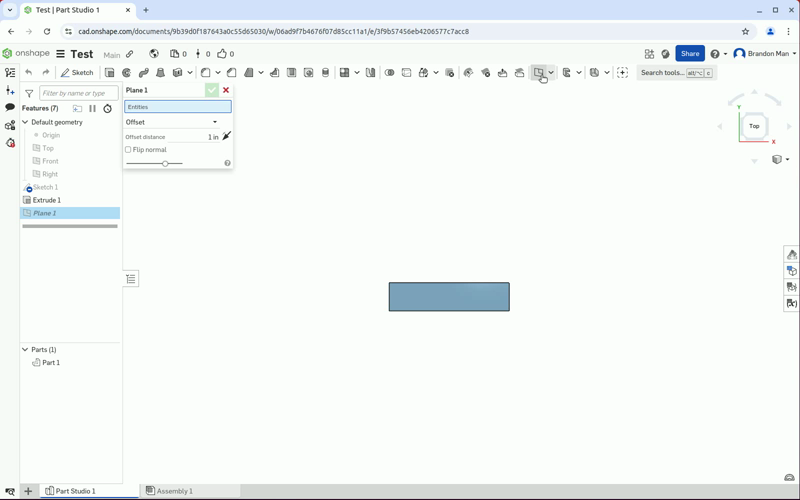
mouse_move(73, 150)
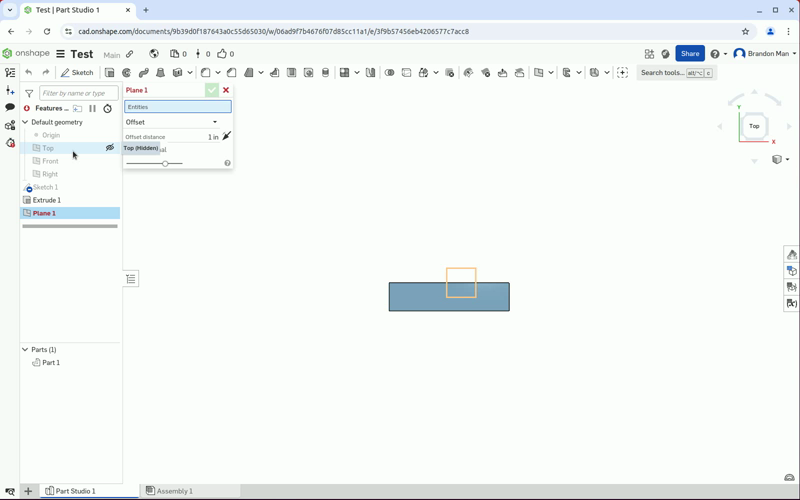
click(73, 150)
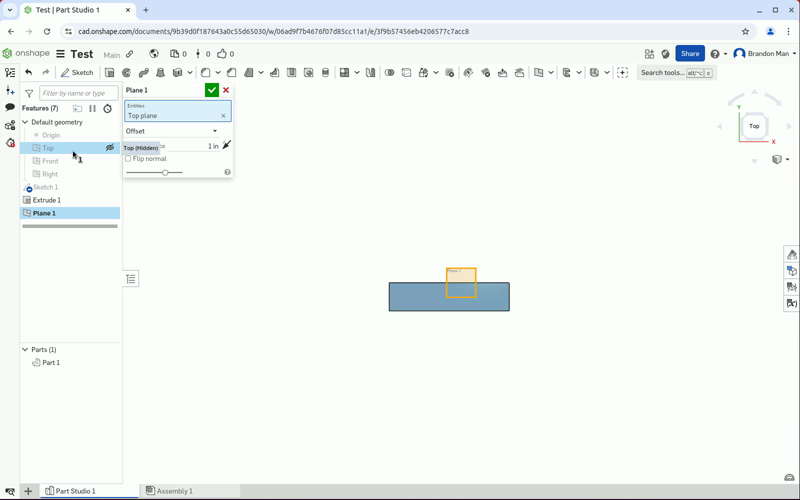
key(tab, 2)
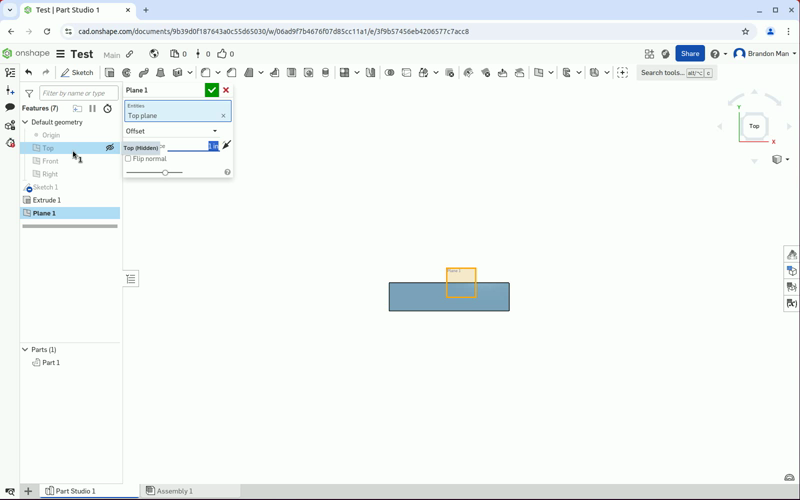
text(21.414)
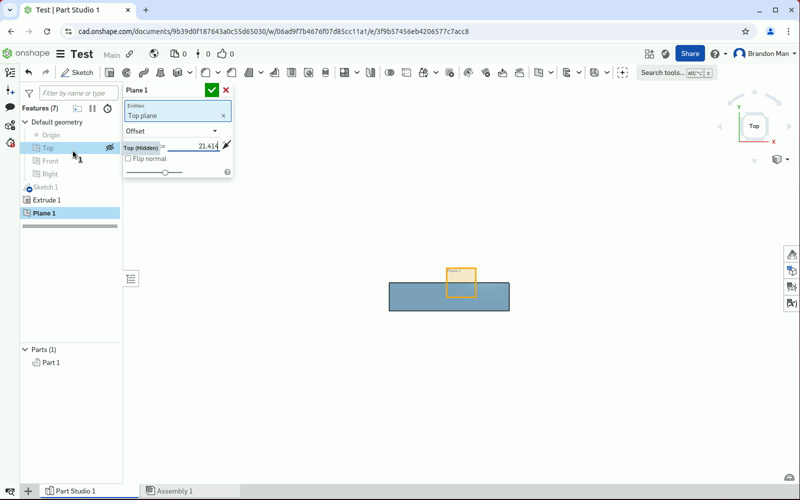
key(enter, 2)
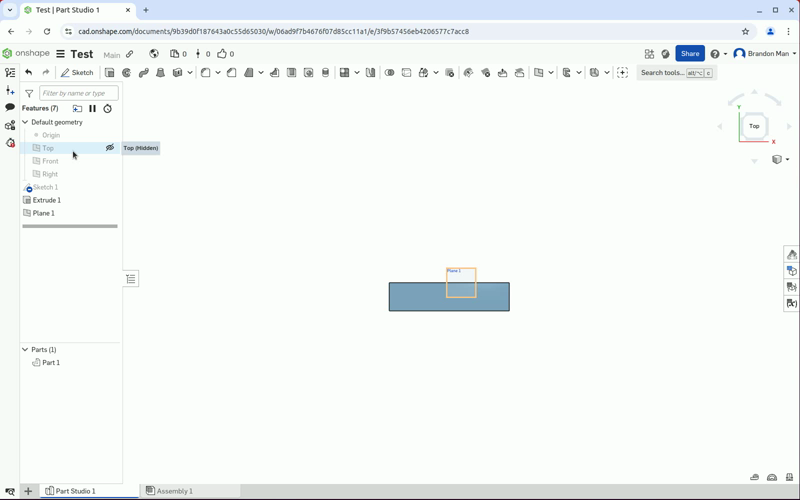
key(shift+s)
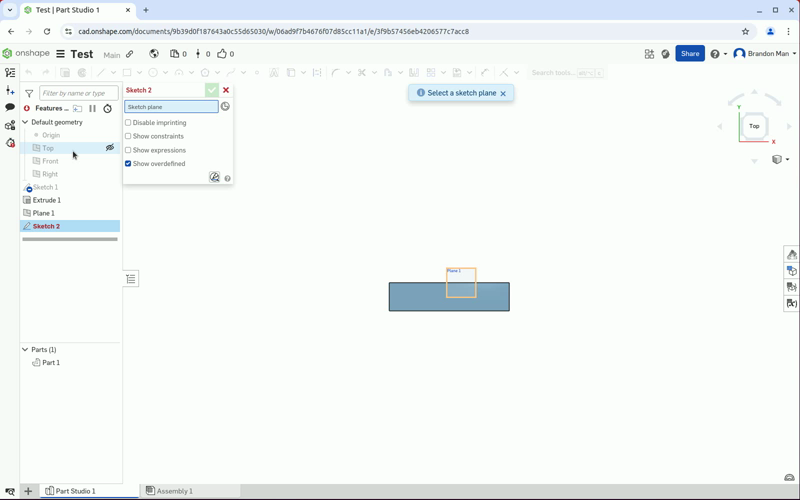
mouse_move(73, 215)
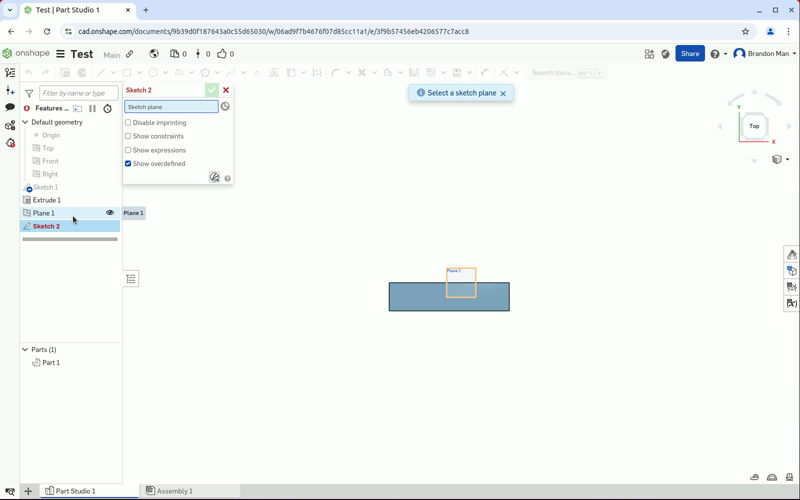
click(73, 215)
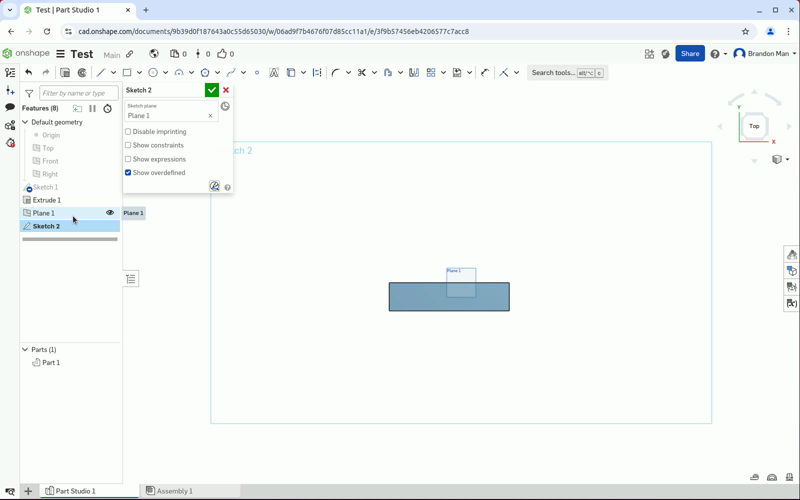
mouse_move(73, 352)
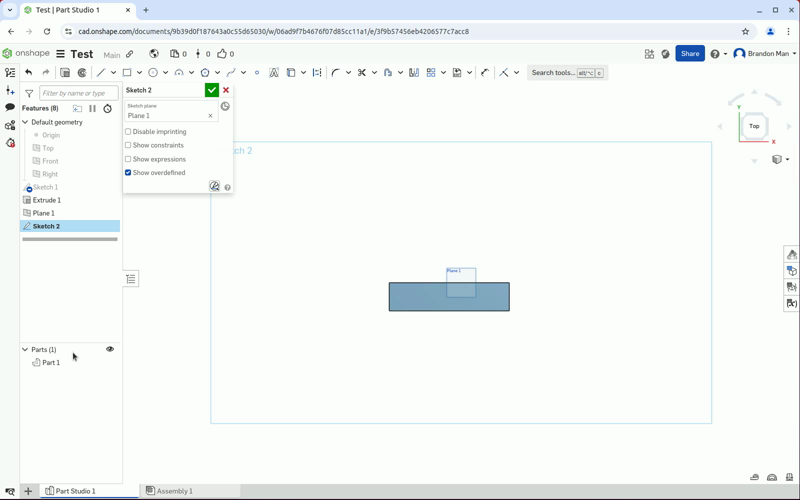
key(y)
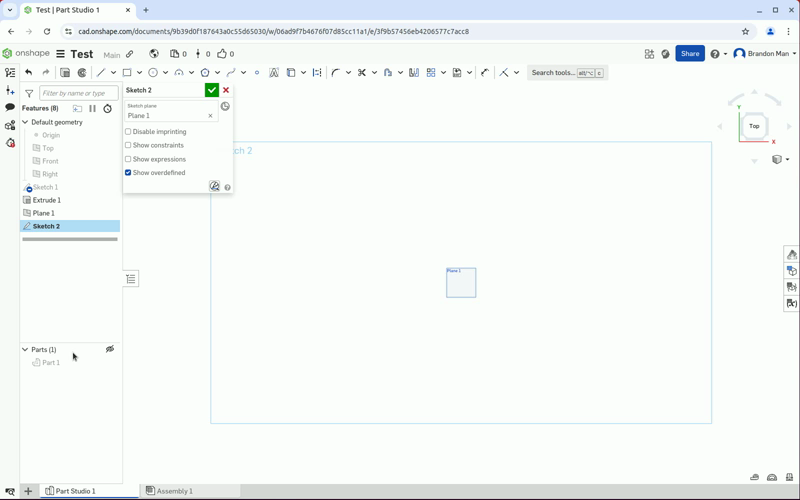
key(c)
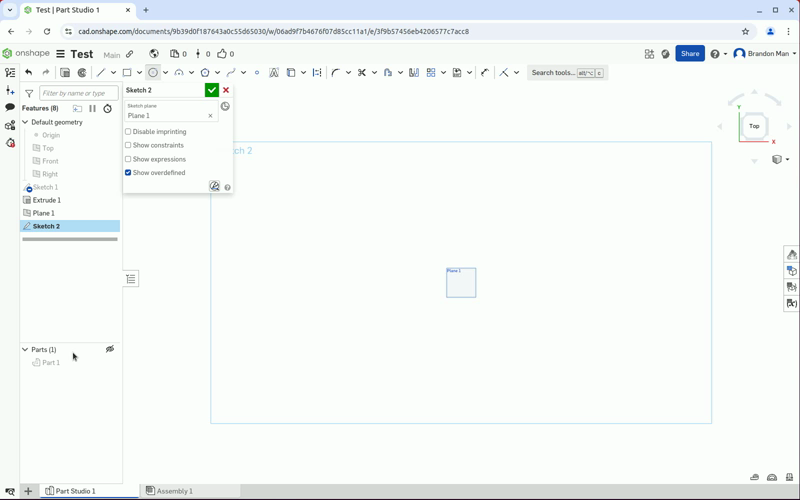
key_down(shift)
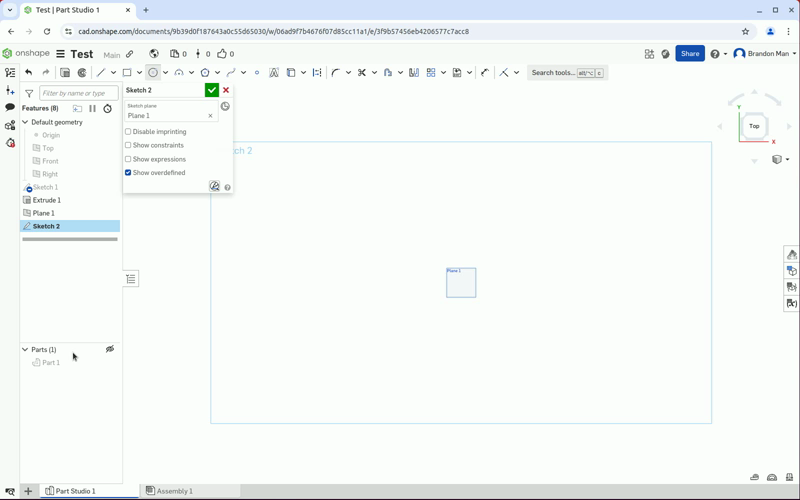
mouse_move(442, 297)
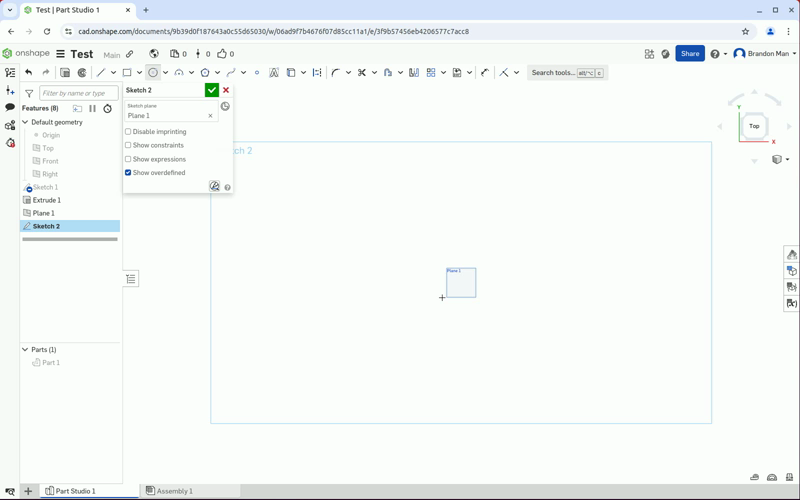
click(442, 297)
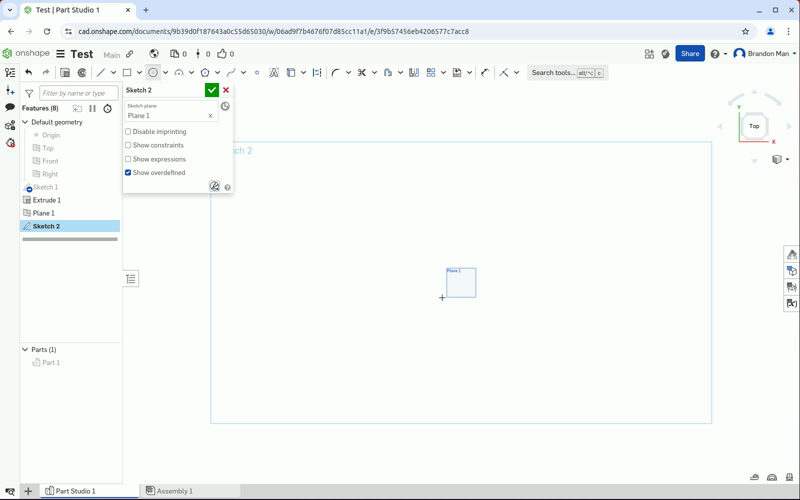
key_up(shift)
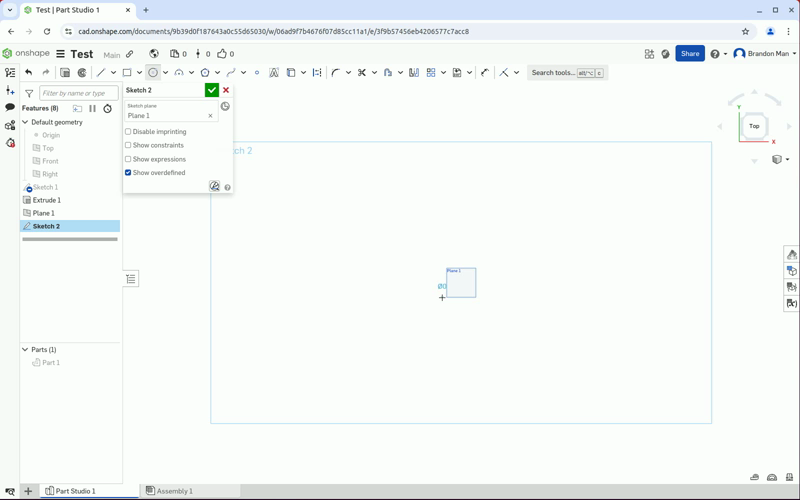
mouse_move(444, 297)
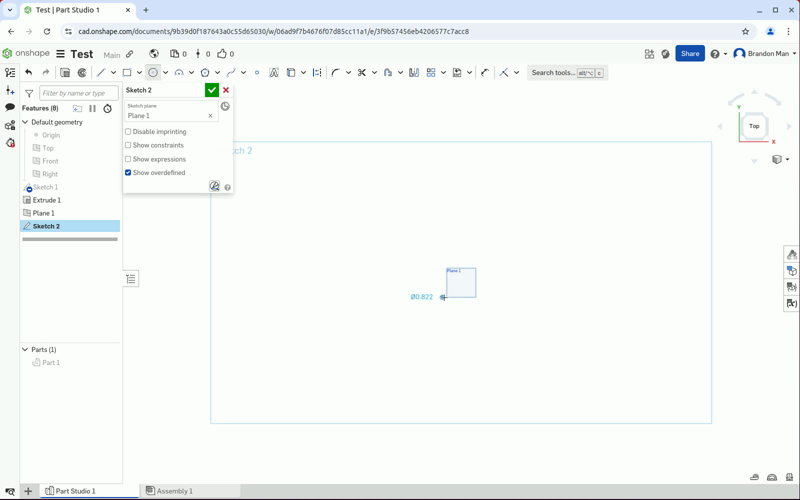
scroll(6)
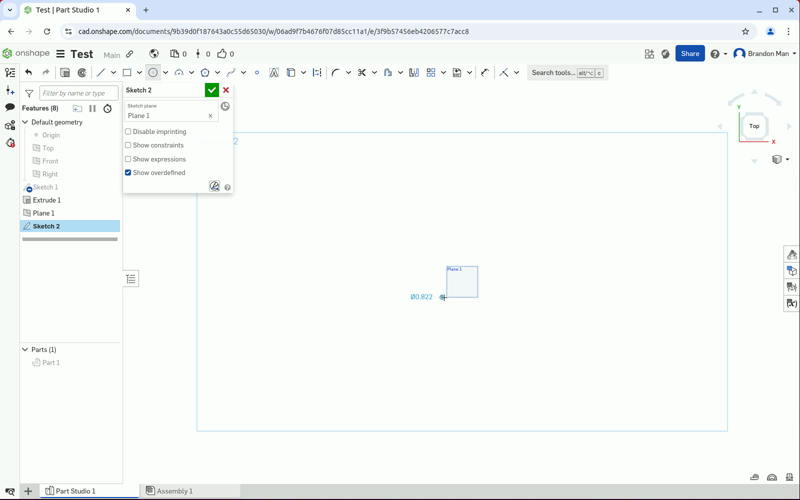
scroll(6)
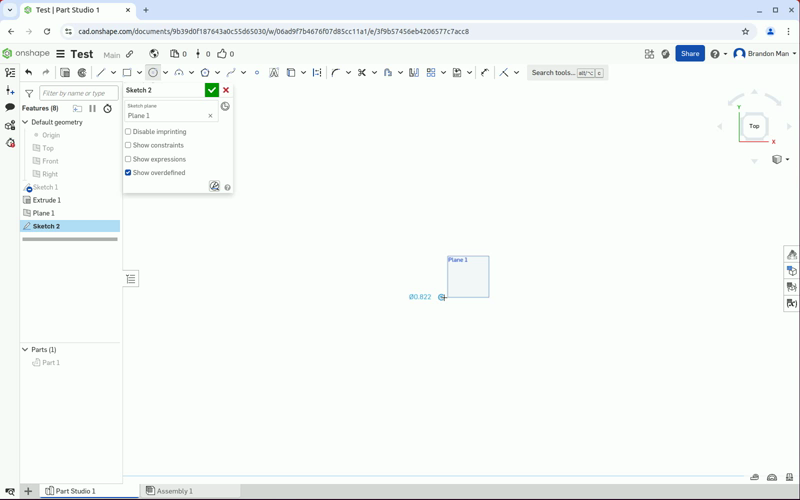
scroll(6)
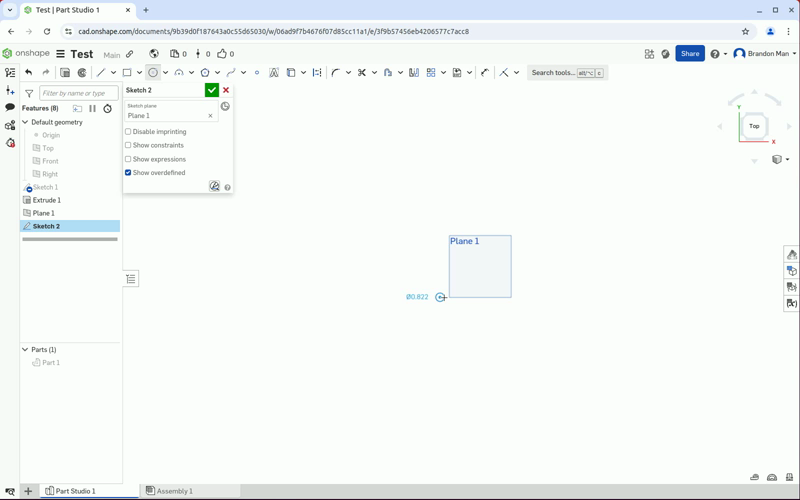
scroll(6)
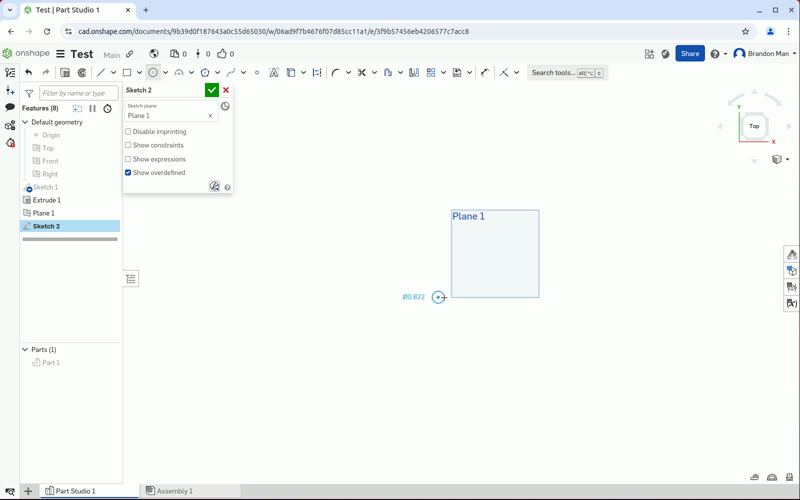
scroll(6)
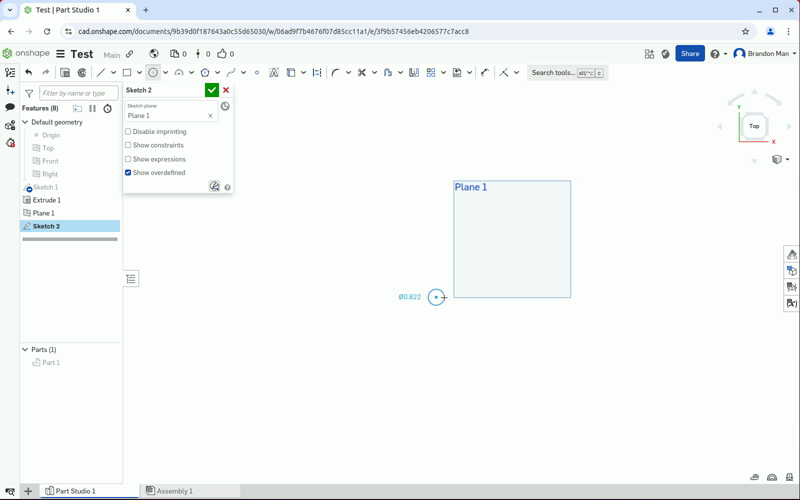
scroll(6)
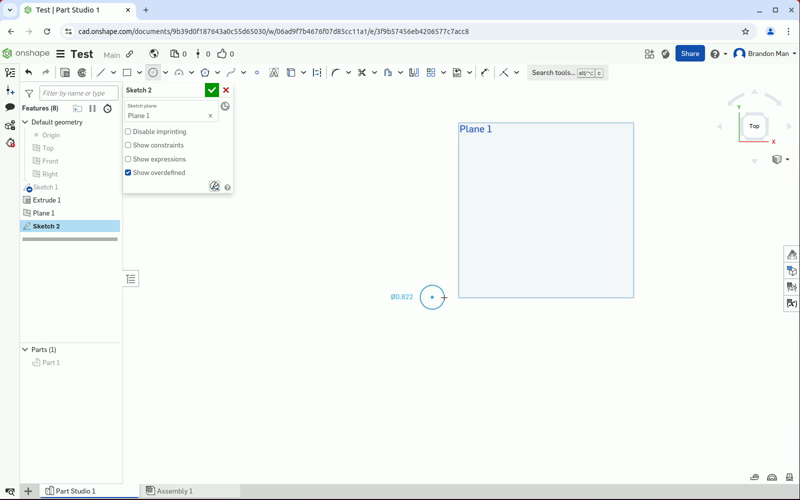
scroll(6)
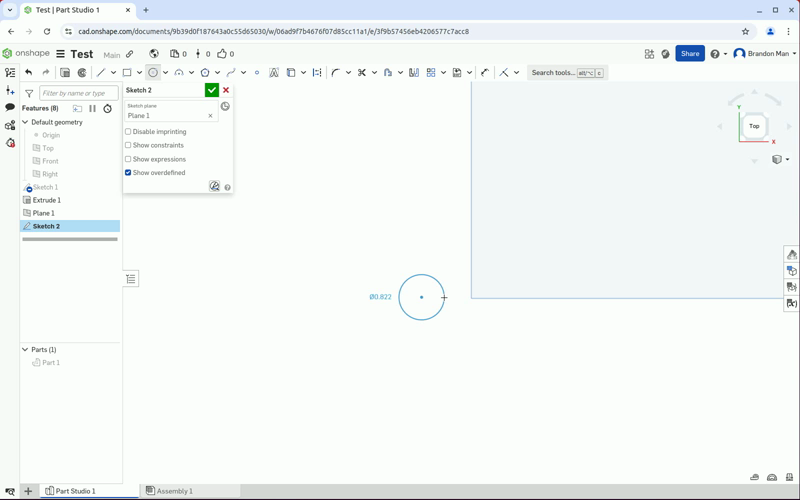
click(444, 297)
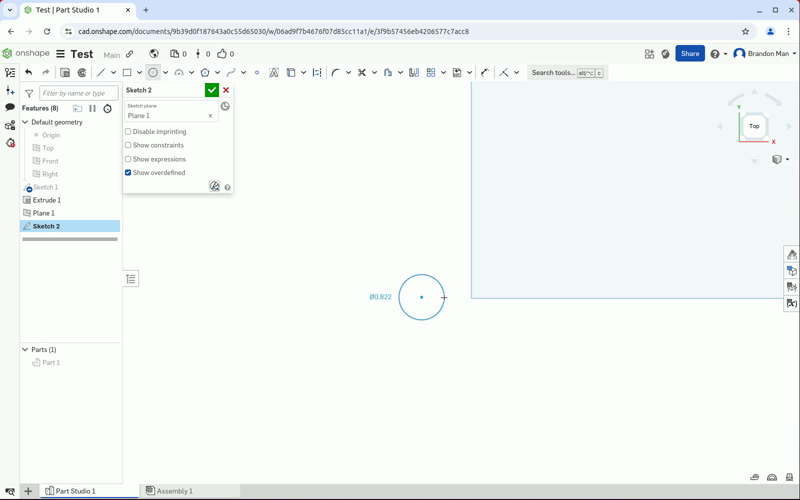
scroll(-6)
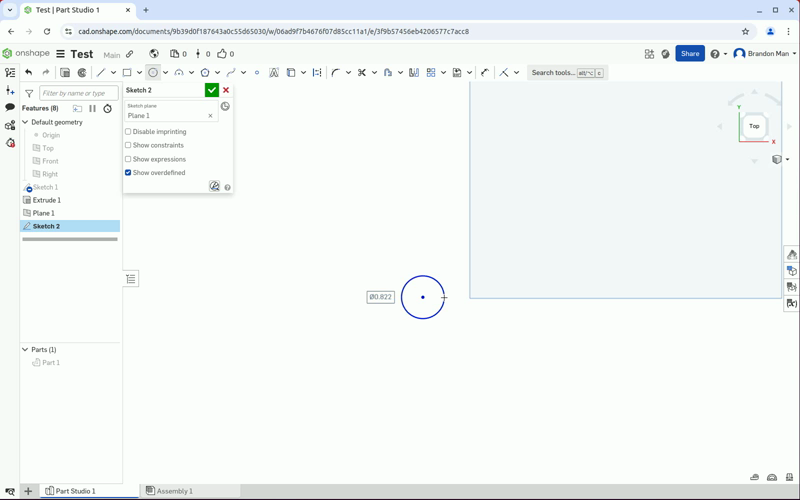
scroll(-6)
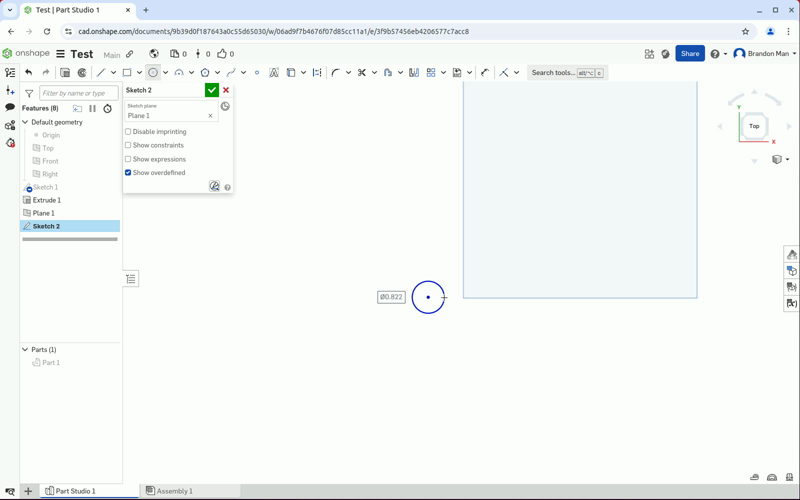
scroll(-6)
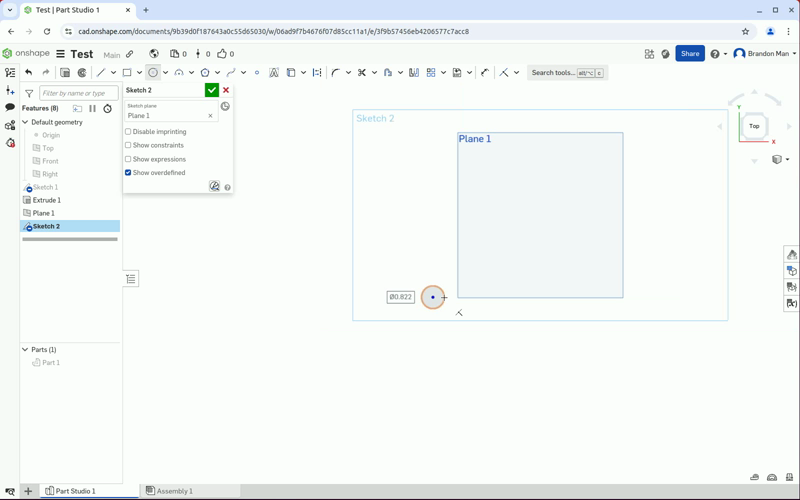
scroll(-6)
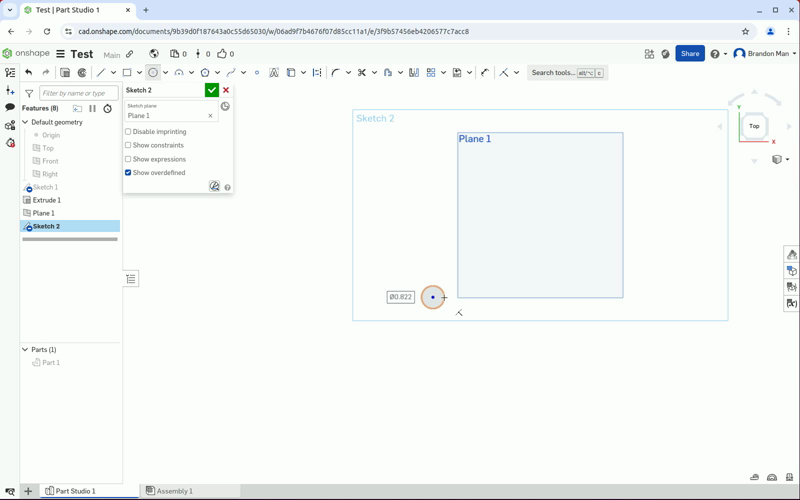
scroll(-6)
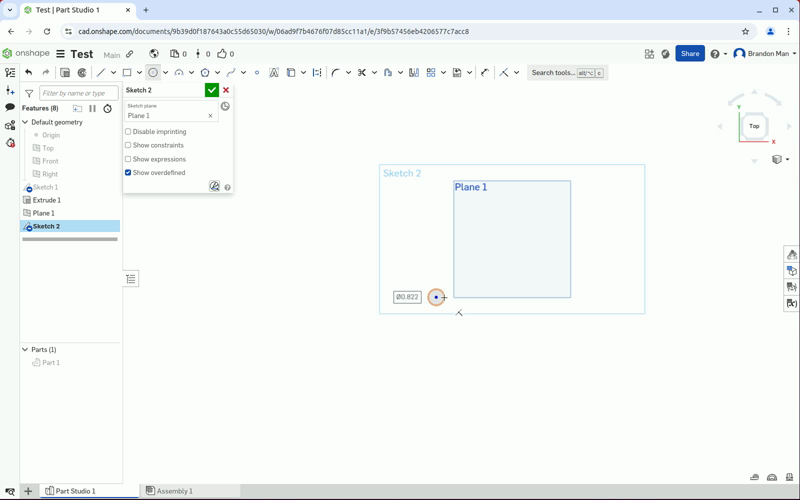
scroll(-6)
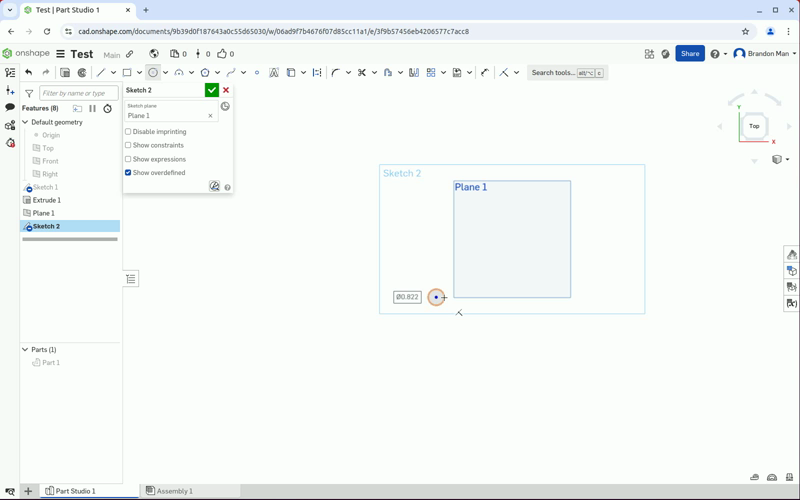
scroll(-6)
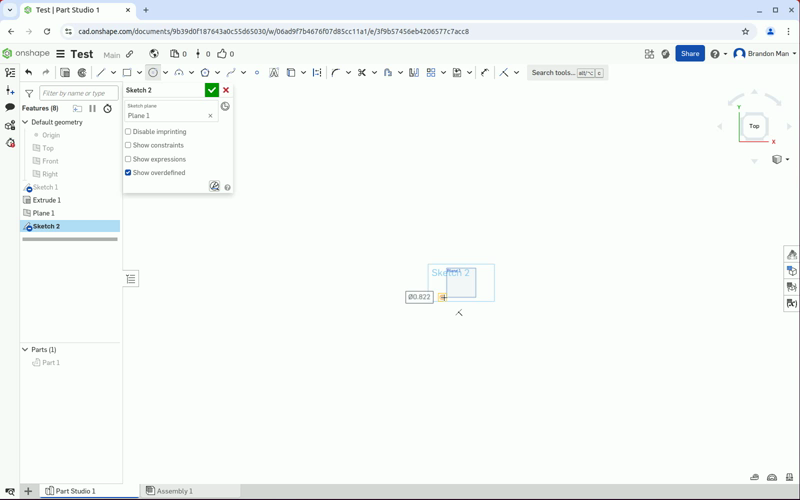
key(esc)
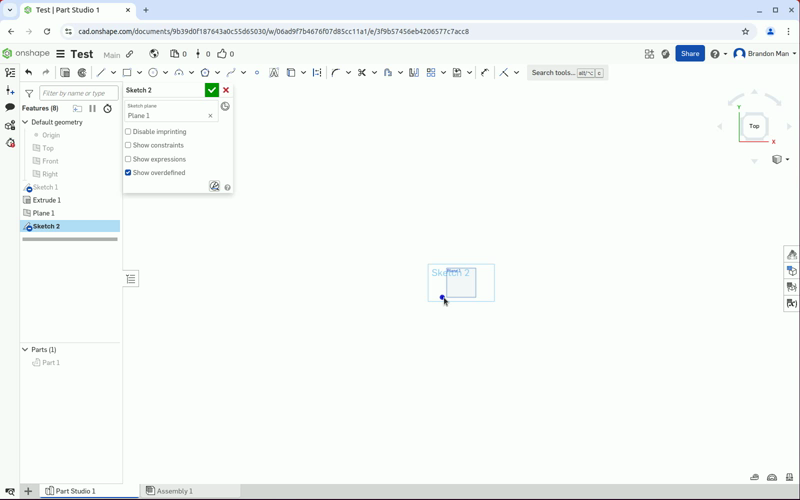
mouse_move(442, 297)
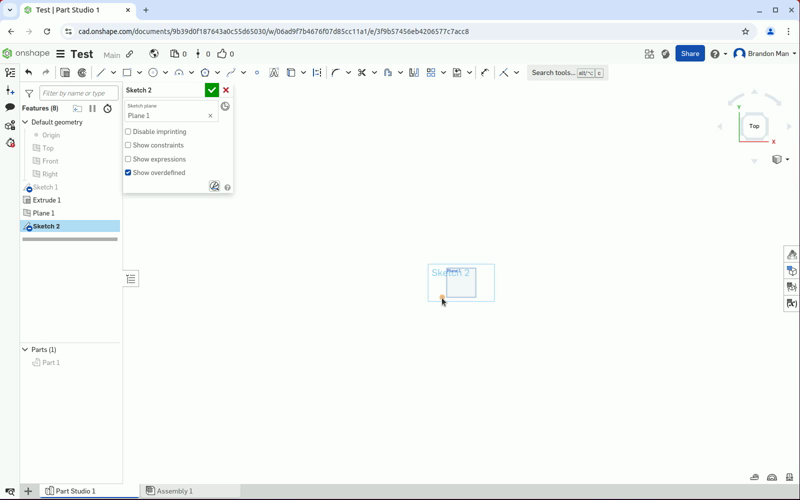
scroll(6)
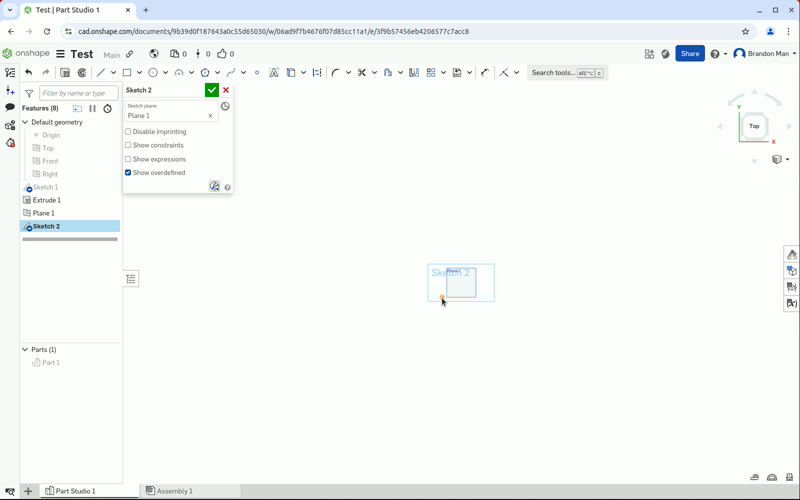
scroll(6)
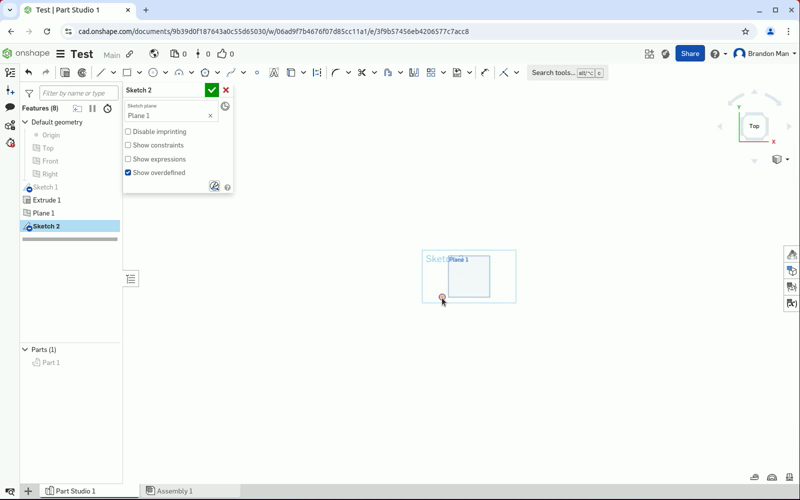
scroll(6)
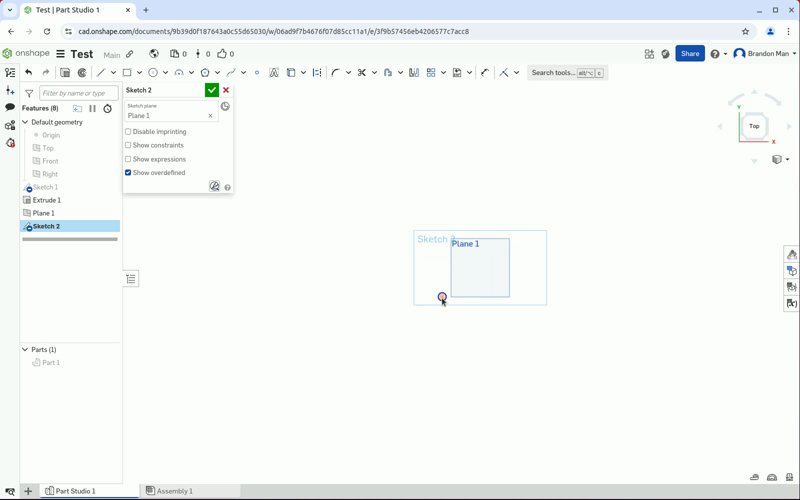
scroll(6)
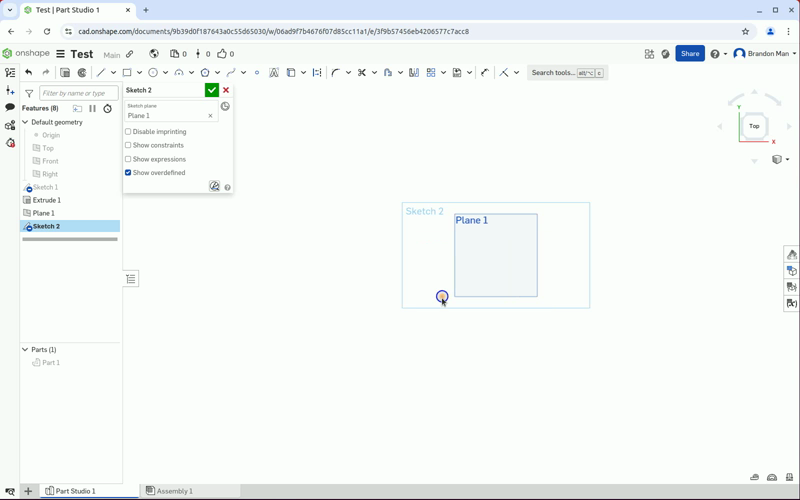
scroll(6)
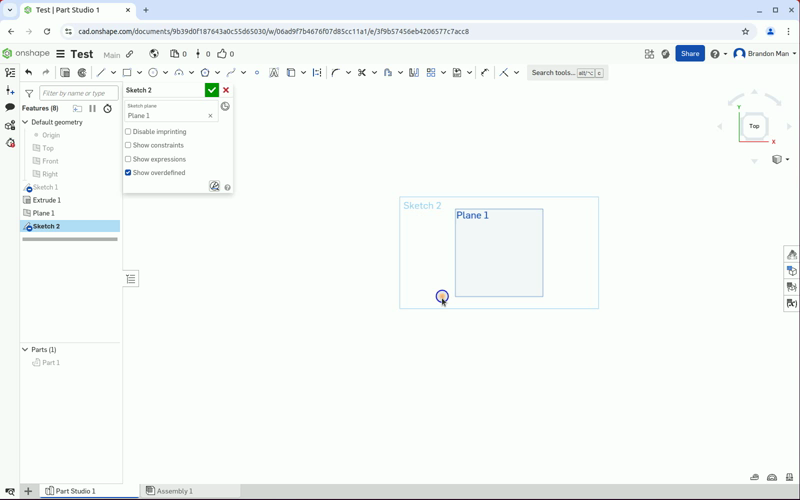
scroll(6)
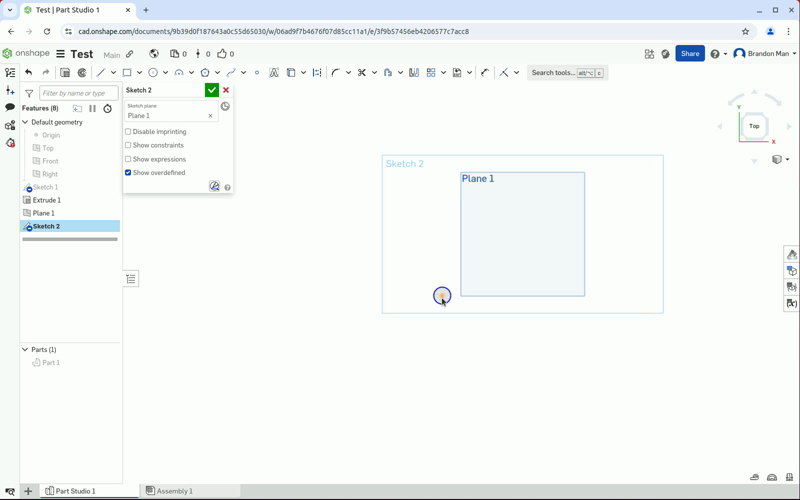
scroll(6)
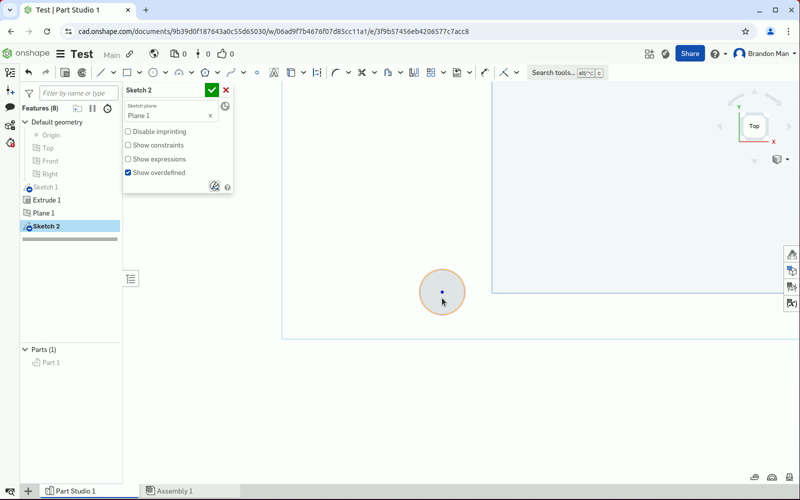
click(442, 297)
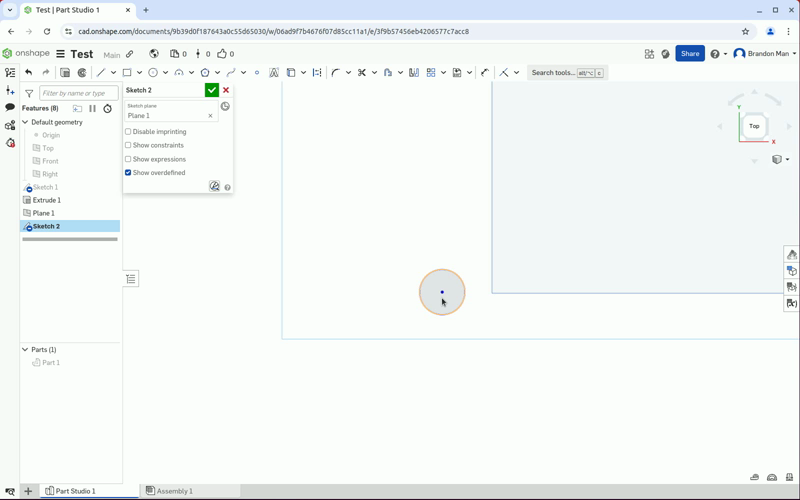
scroll(-6)
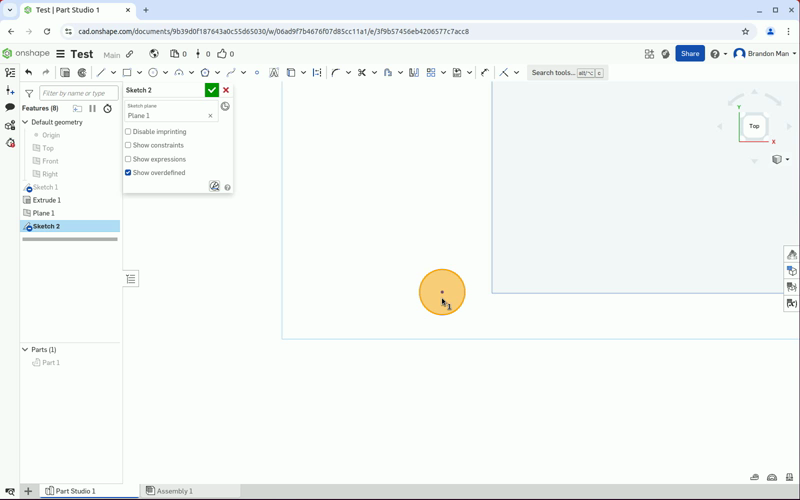
scroll(-6)
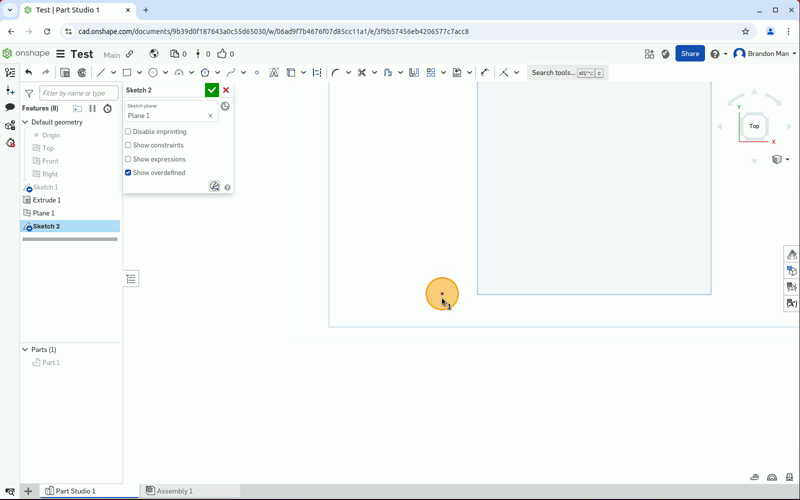
scroll(-6)
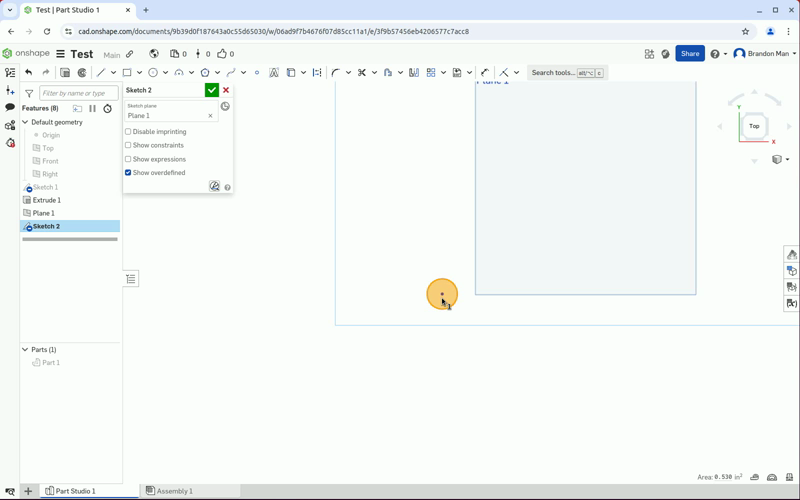
scroll(-6)
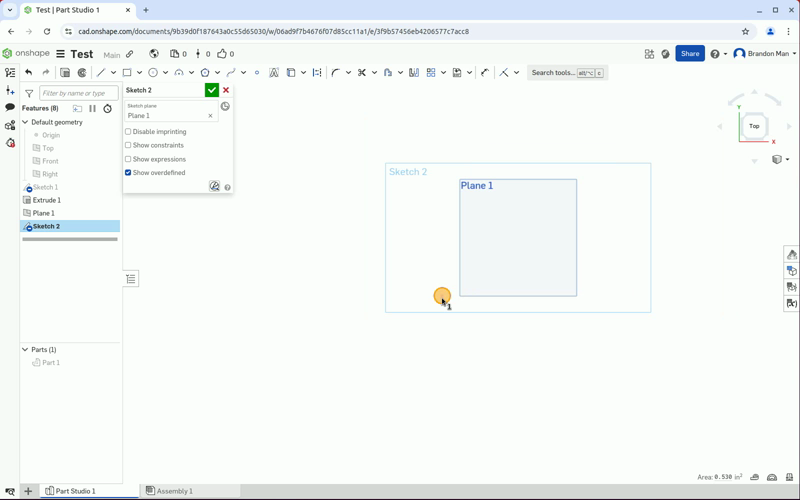
scroll(-6)
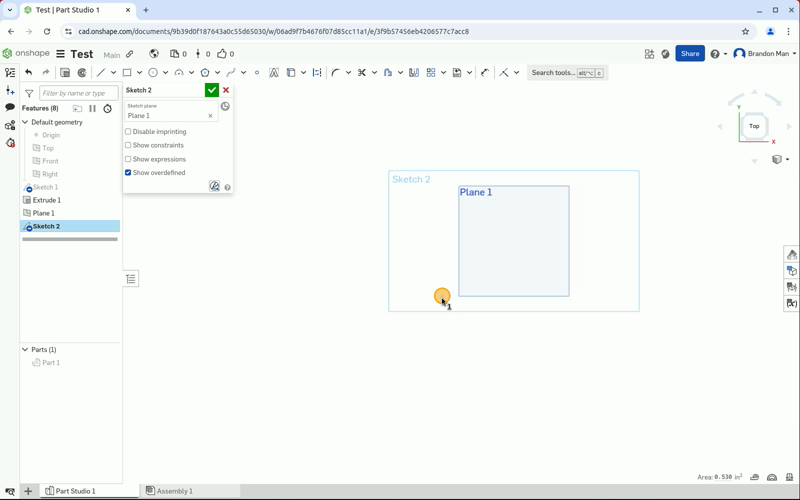
scroll(-6)
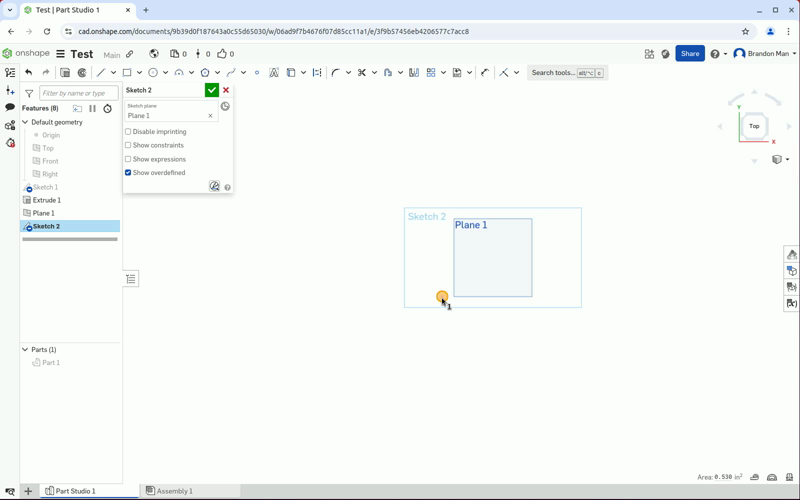
scroll(-6)
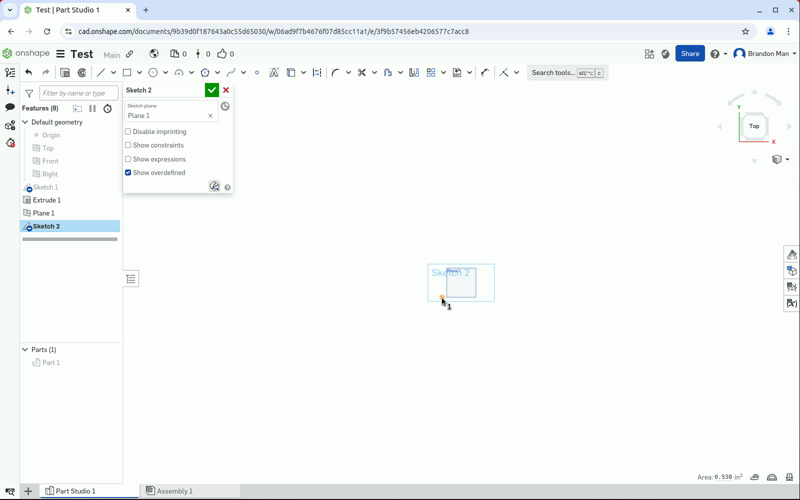
mouse_move(73, 352)
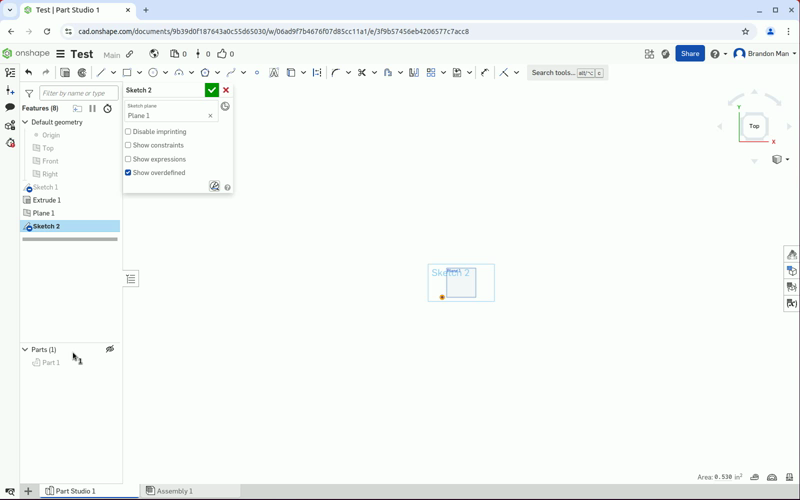
key(shift+y)
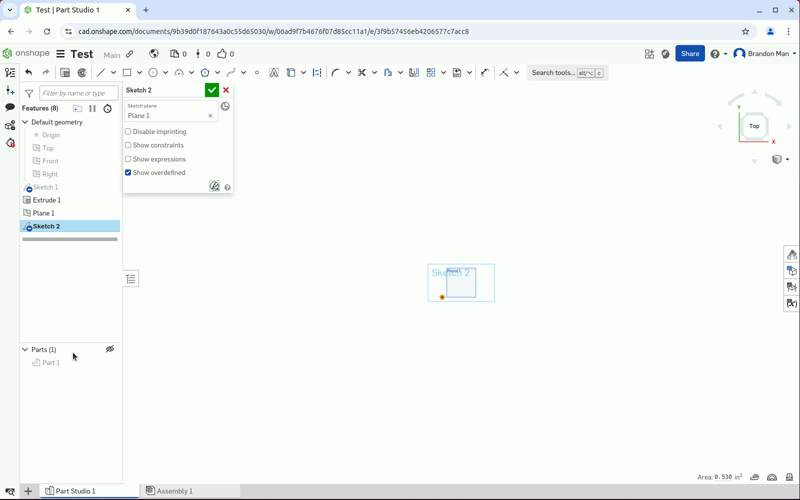
key(shift+e)
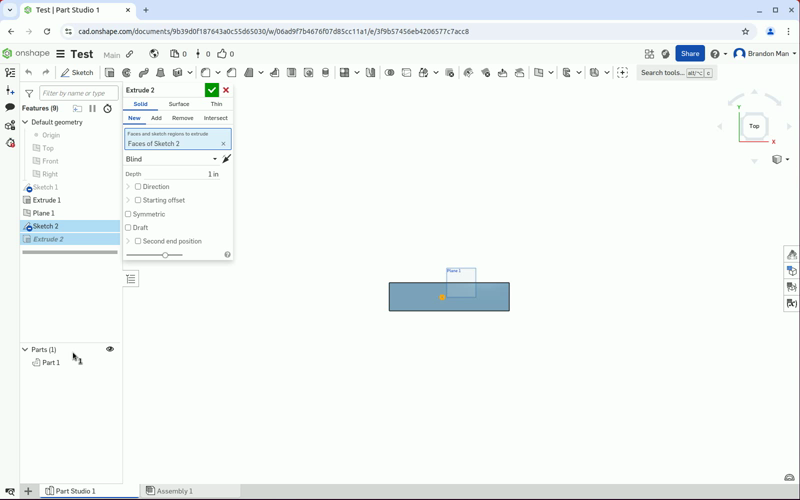
mouse_move(143, 106)
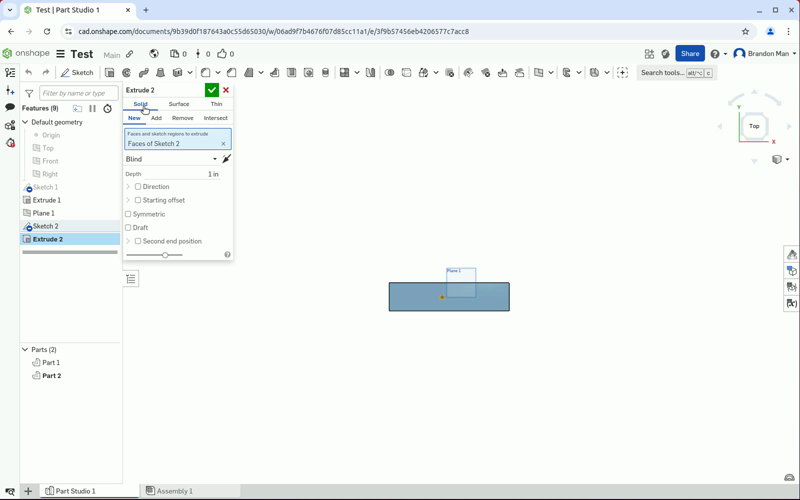
click(143, 106)
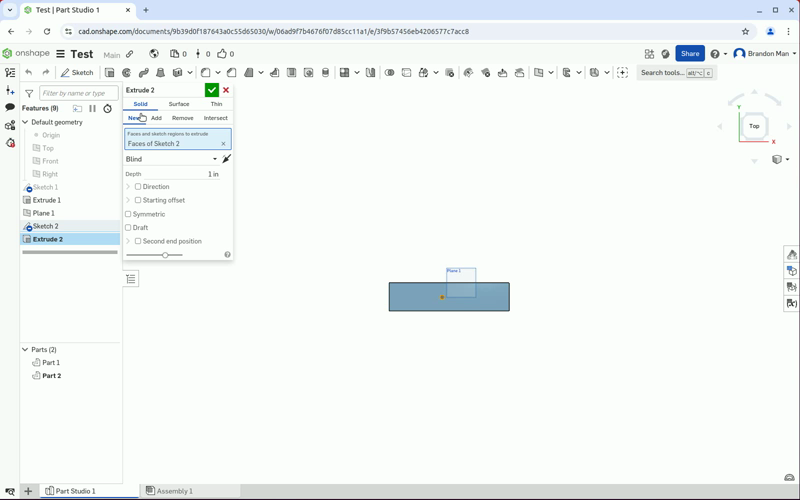
mouse_move(137, 120)
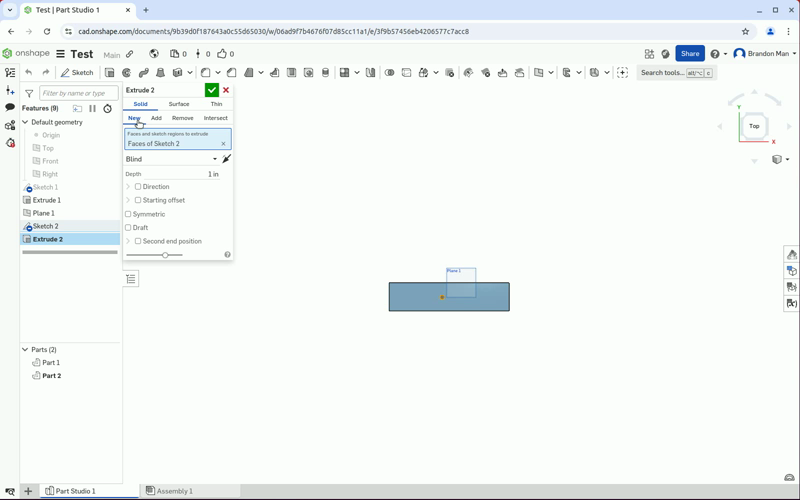
click(137, 120)
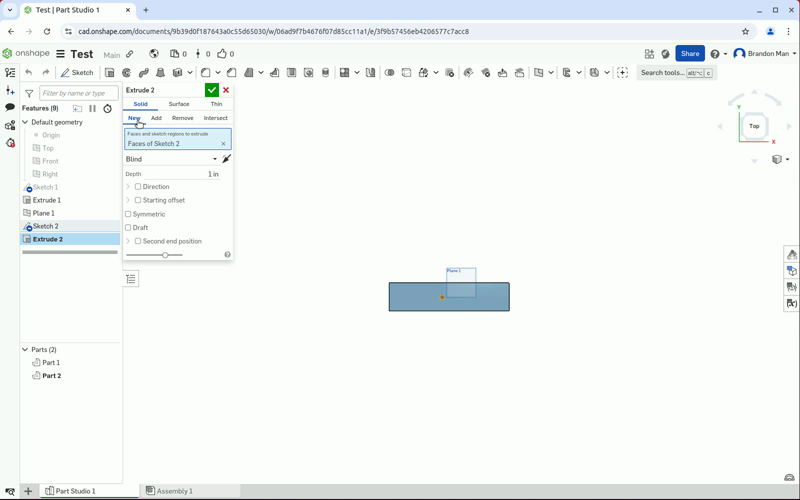
key(tab, 4)
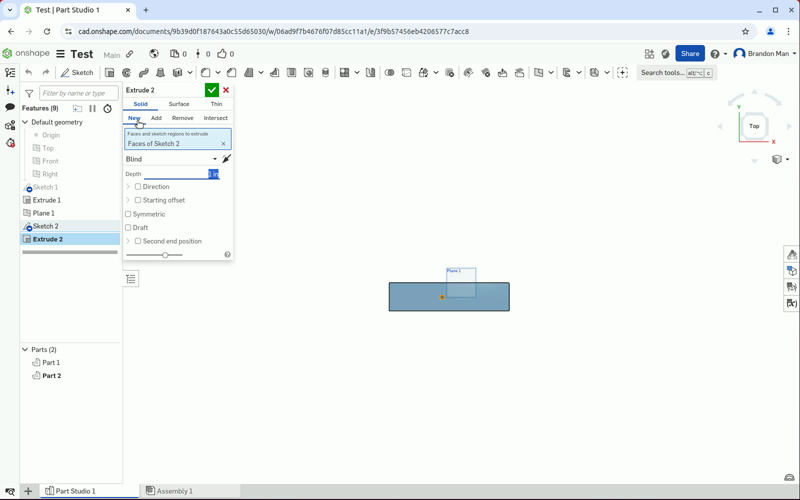
text(1.685)
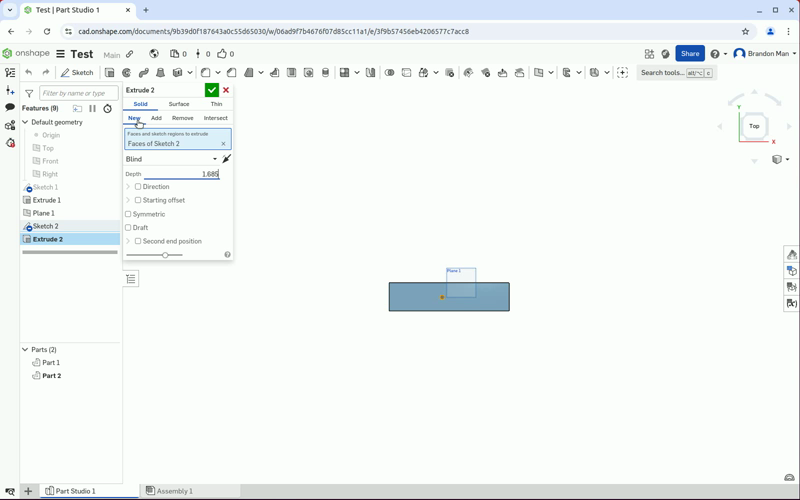
key(enter)
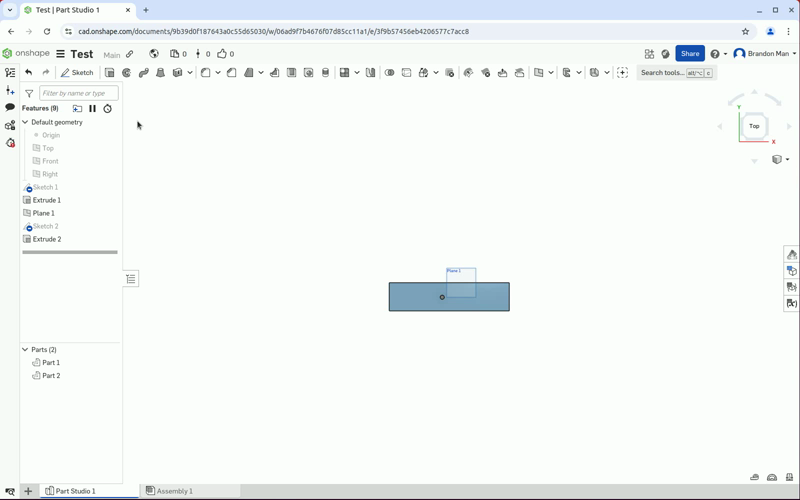
key(shift+h)
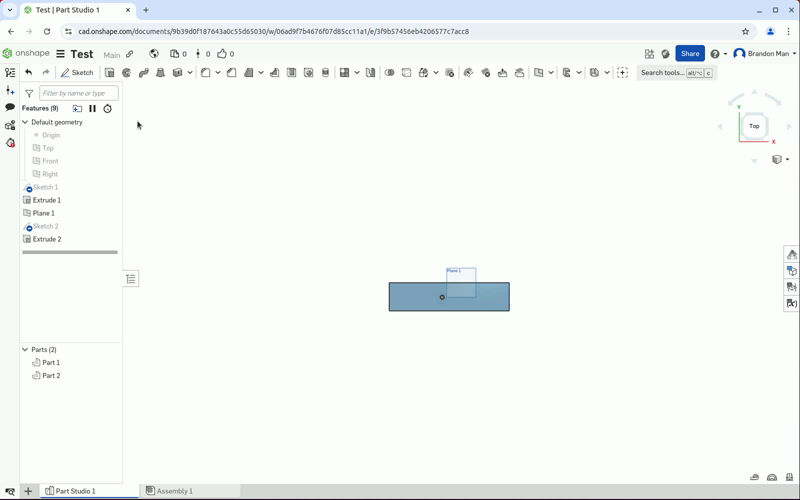
key(shift+h)
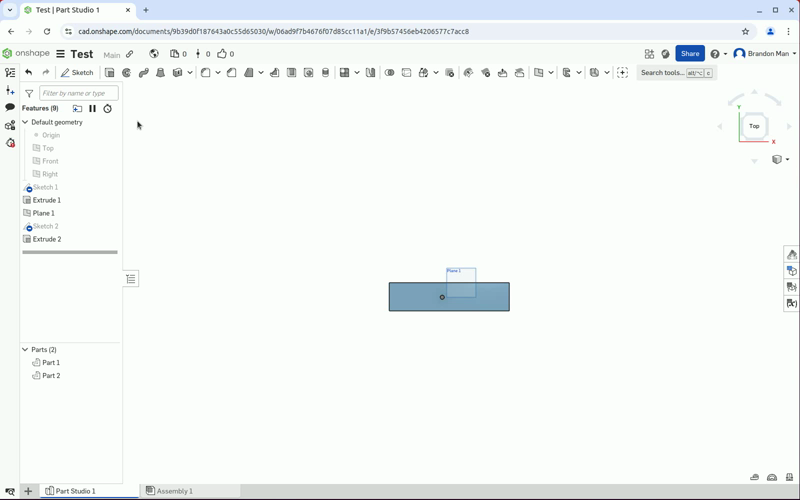
mouse_move(73, 189)
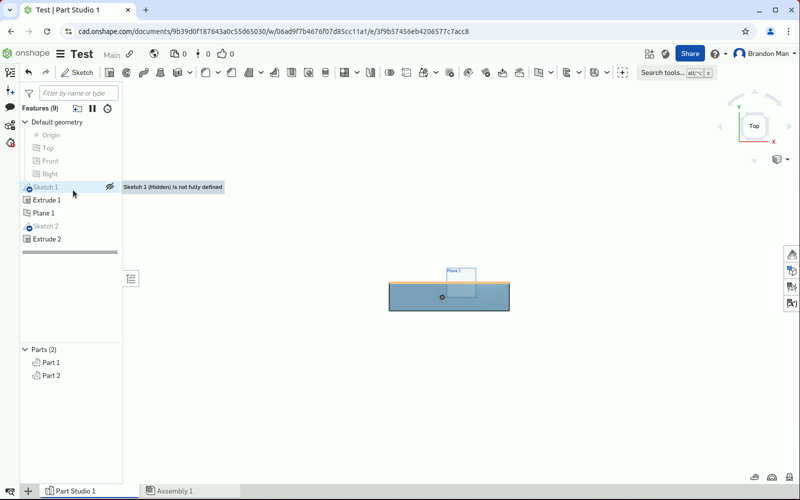
click(73, 189)
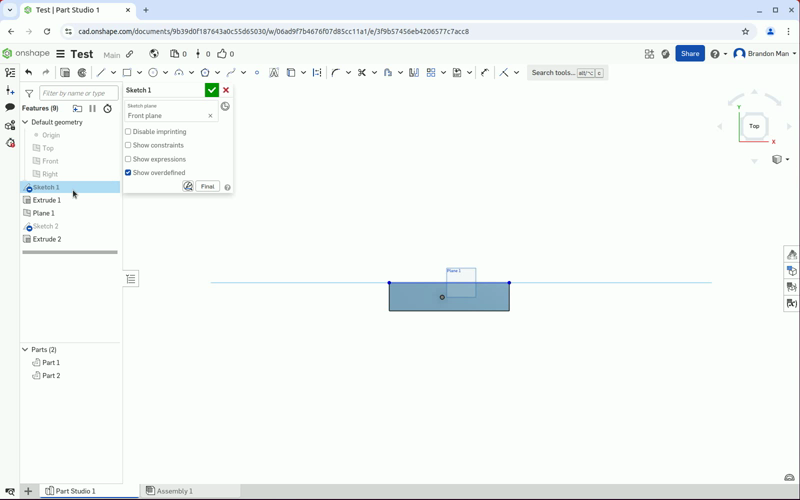
mouse_move(229, 92)
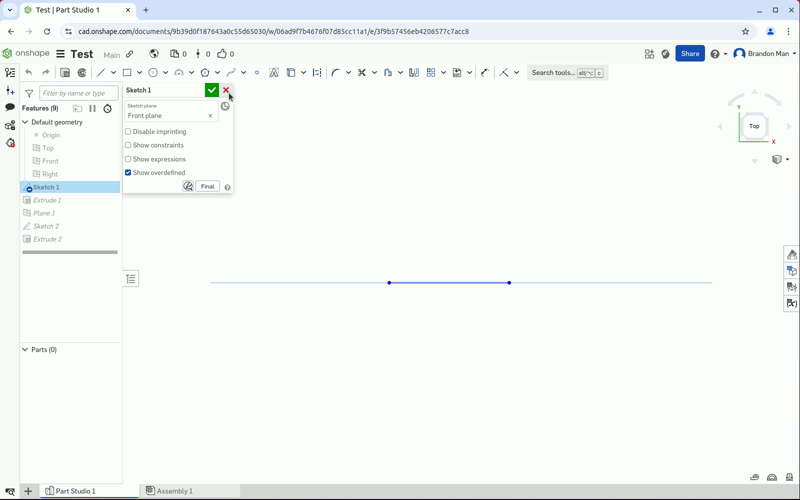
click(229, 92)
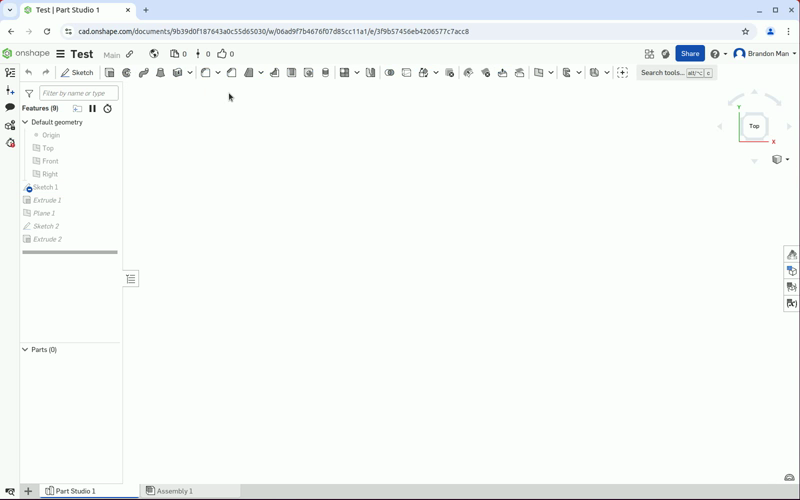
key(shift+s)
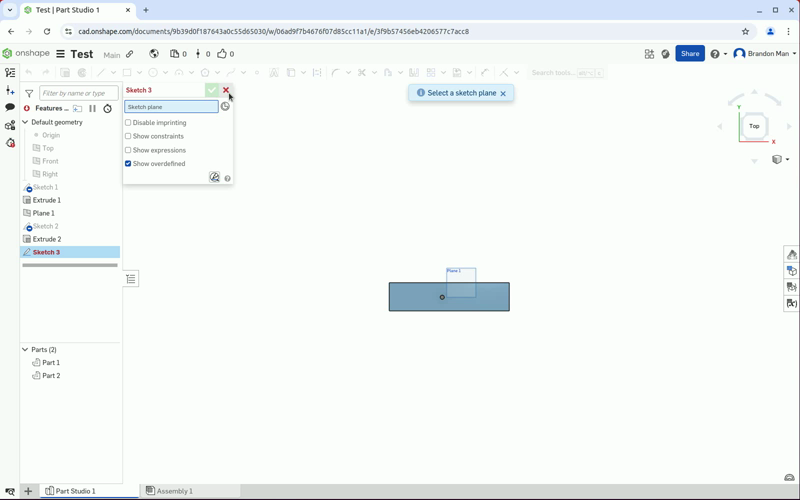
mouse_move(73, 215)
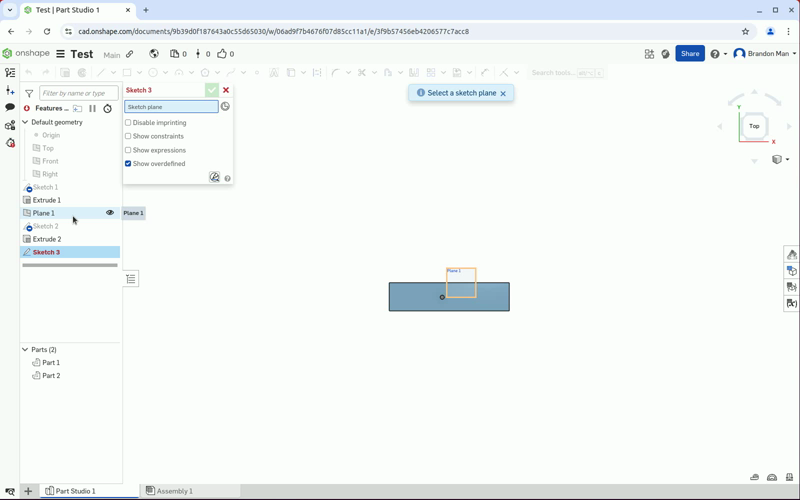
click(73, 215)
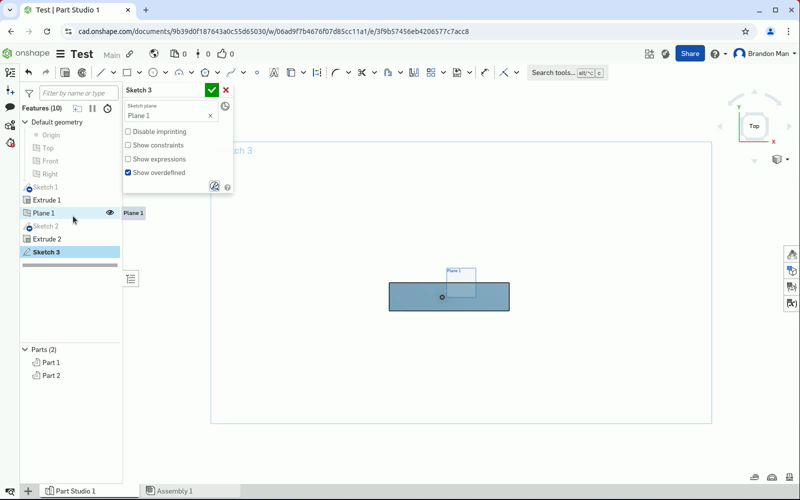
mouse_move(73, 352)
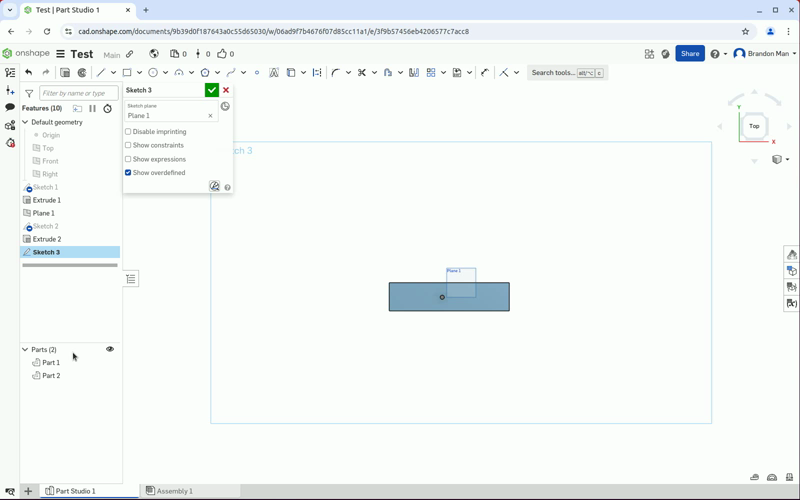
key(y)
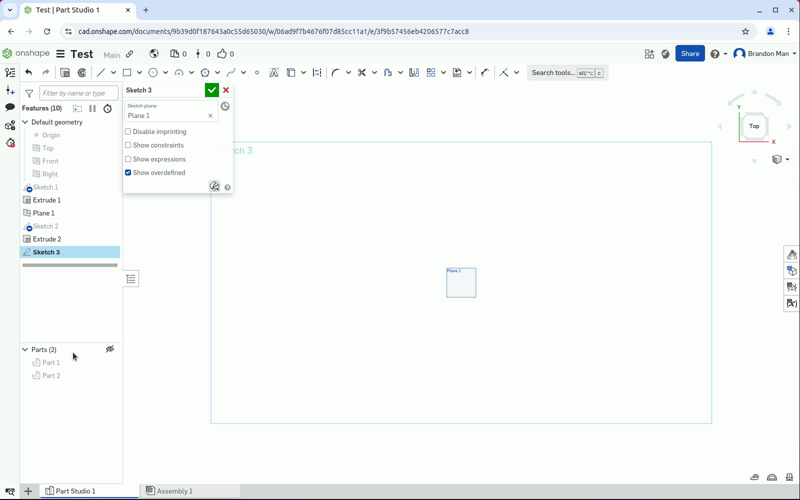
key(c)
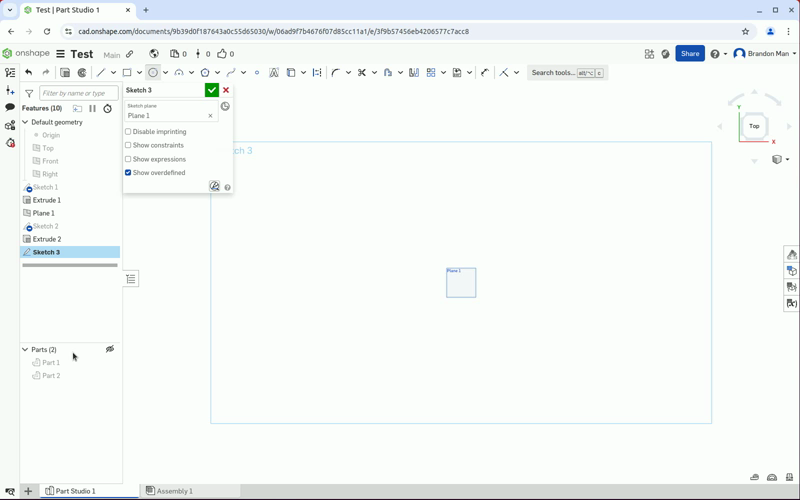
key_down(shift)
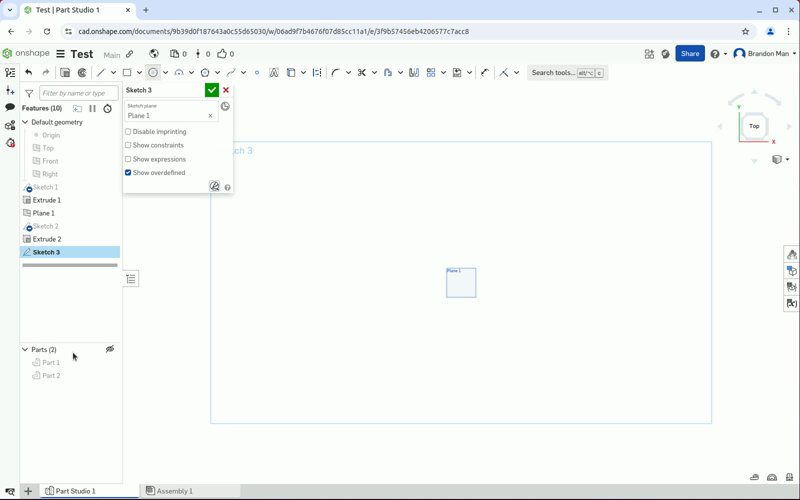
mouse_move(457, 297)
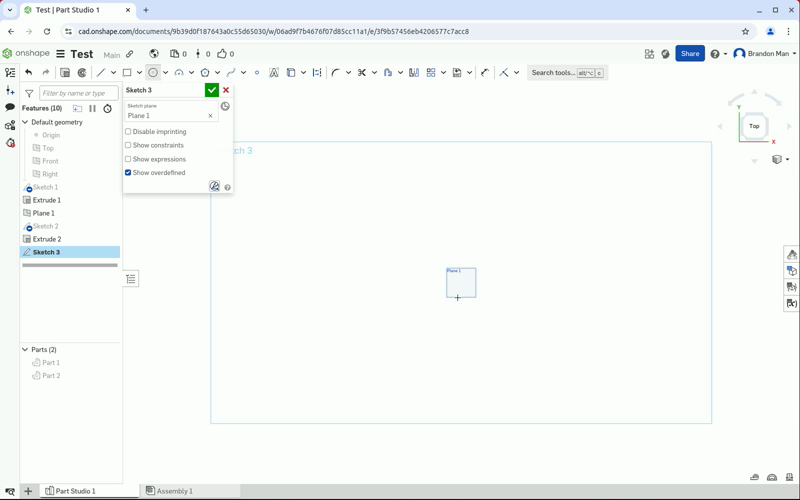
click(457, 297)
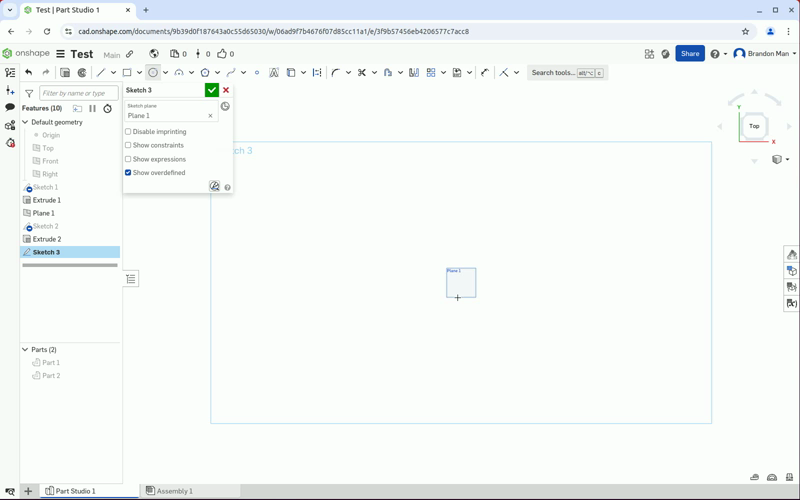
key_up(shift)
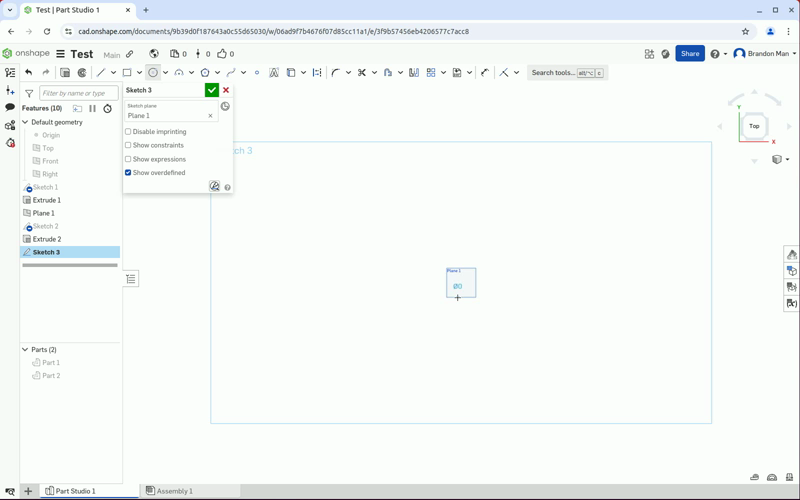
mouse_move(459, 297)
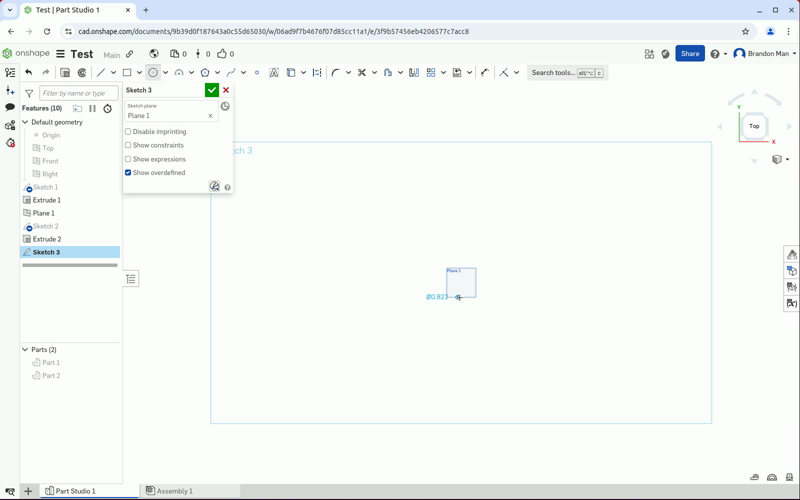
scroll(6)
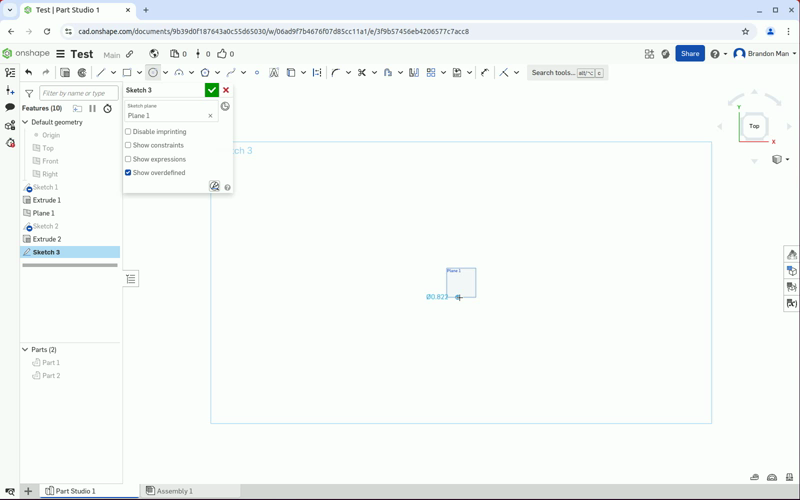
scroll(6)
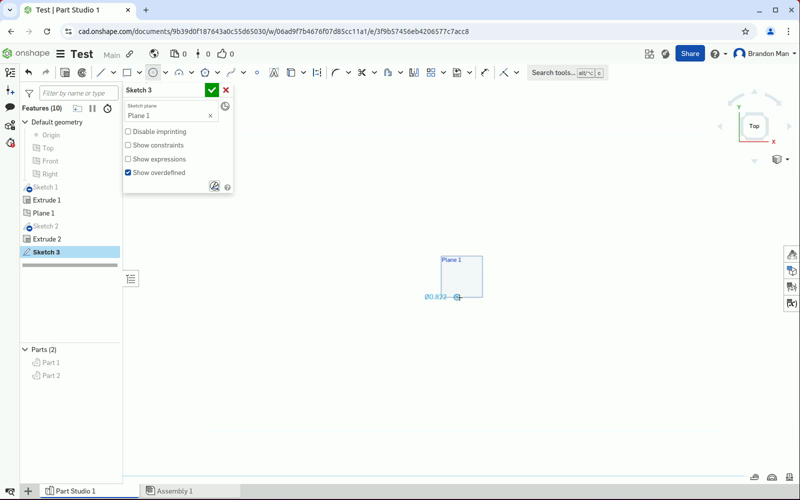
scroll(6)
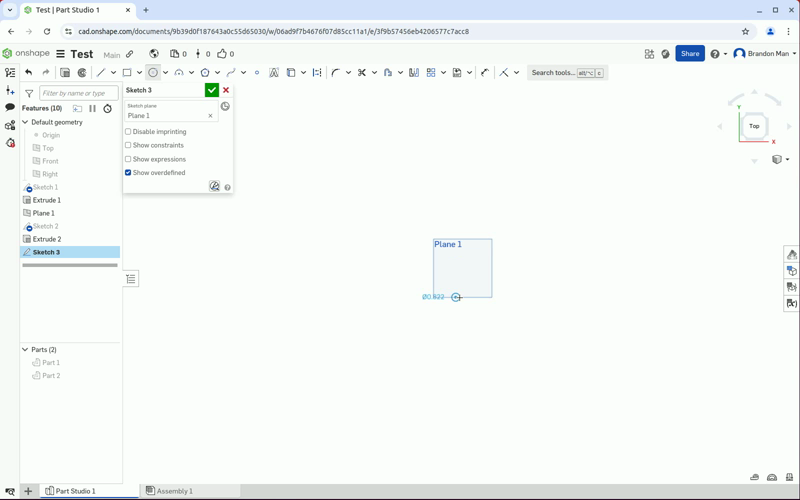
scroll(6)
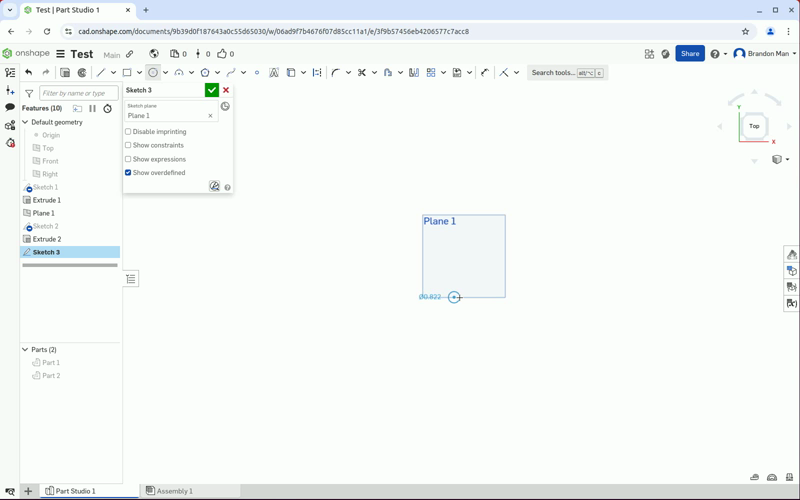
scroll(6)
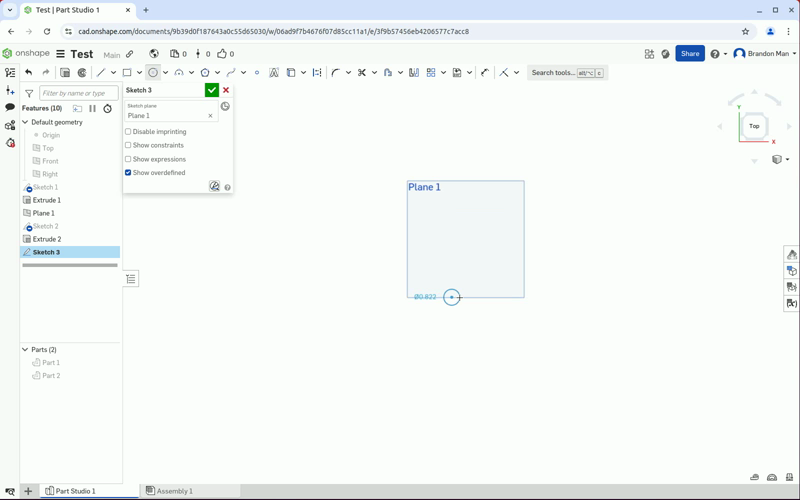
scroll(6)
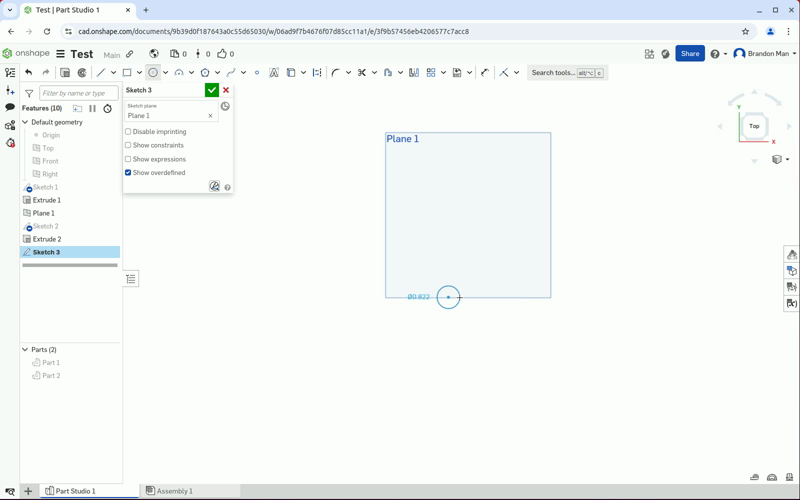
scroll(6)
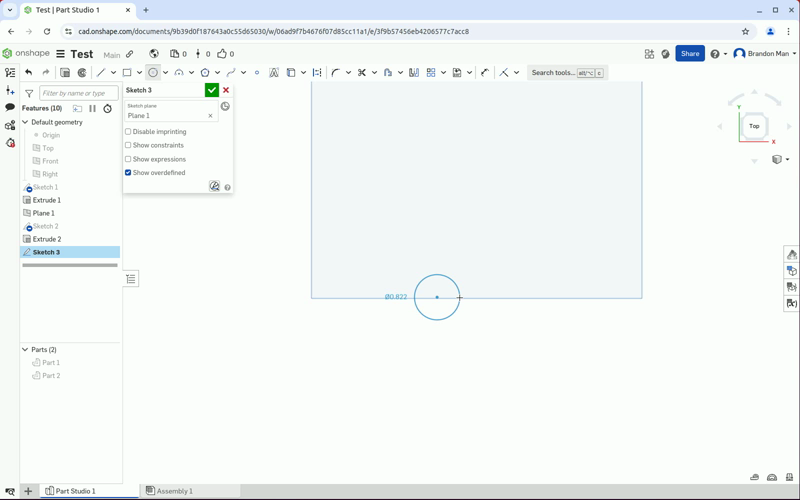
click(459, 297)
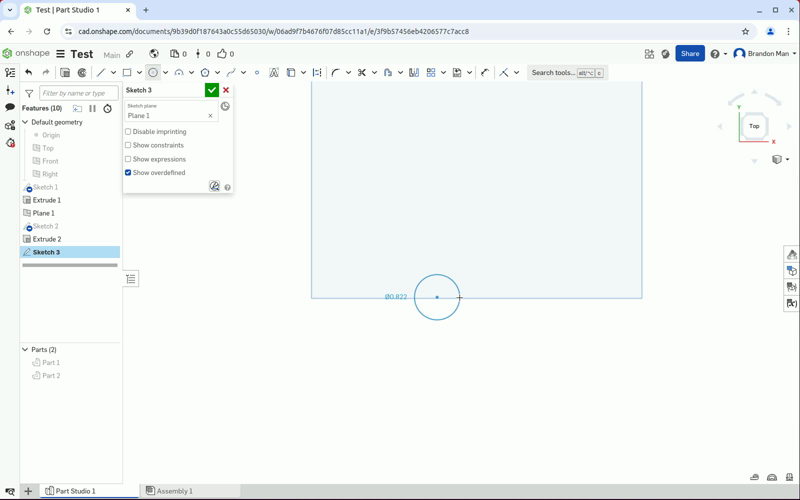
scroll(-6)
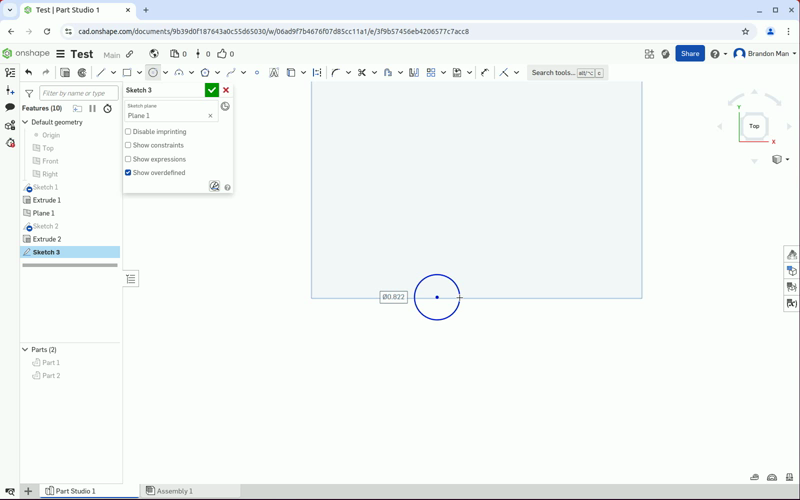
scroll(-6)
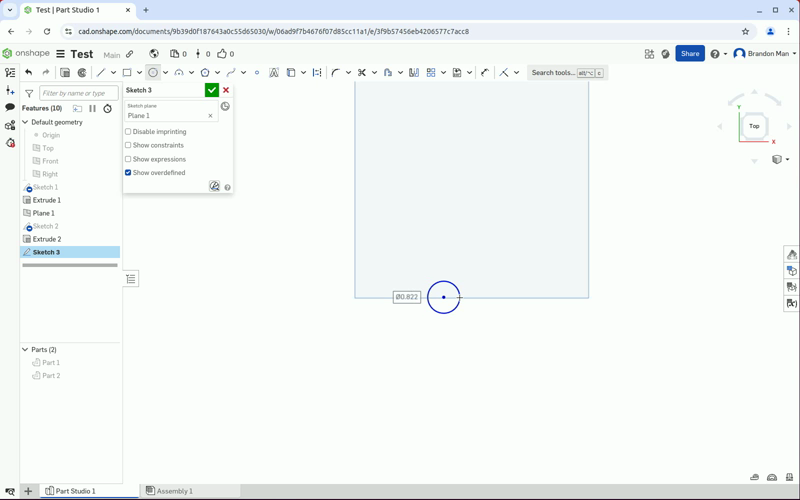
scroll(-6)
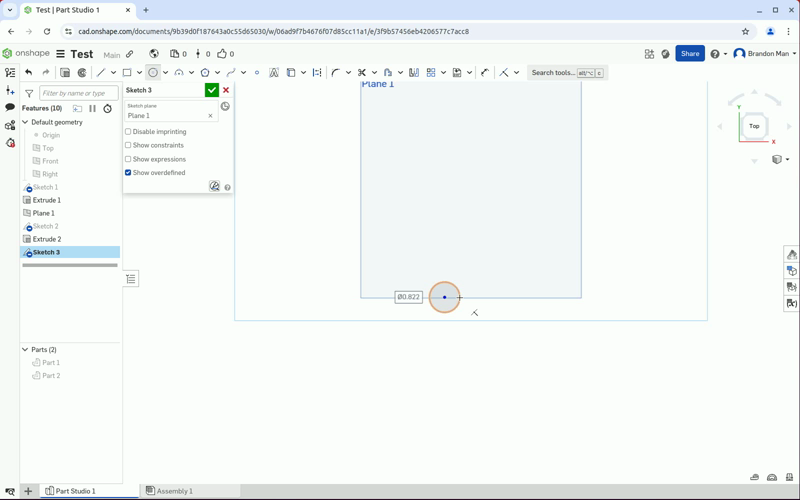
scroll(-6)
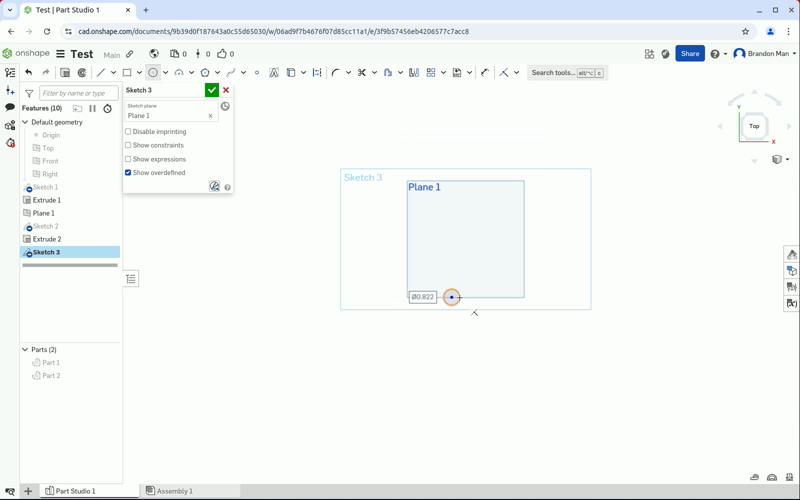
scroll(-6)
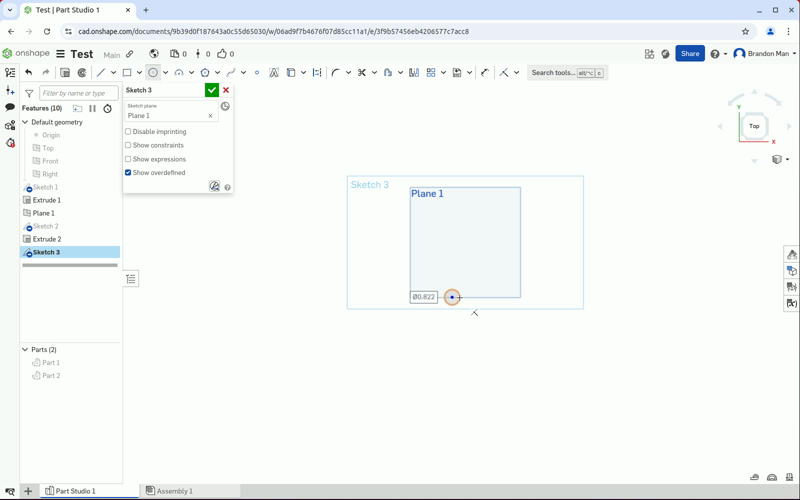
scroll(-6)
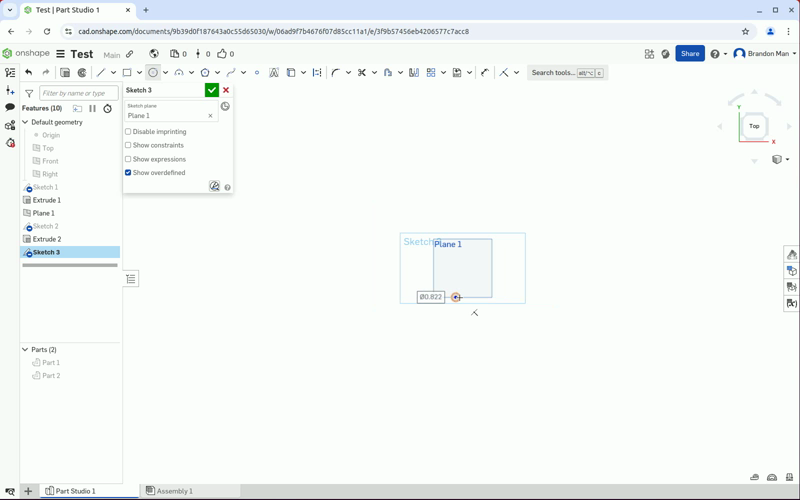
scroll(-6)
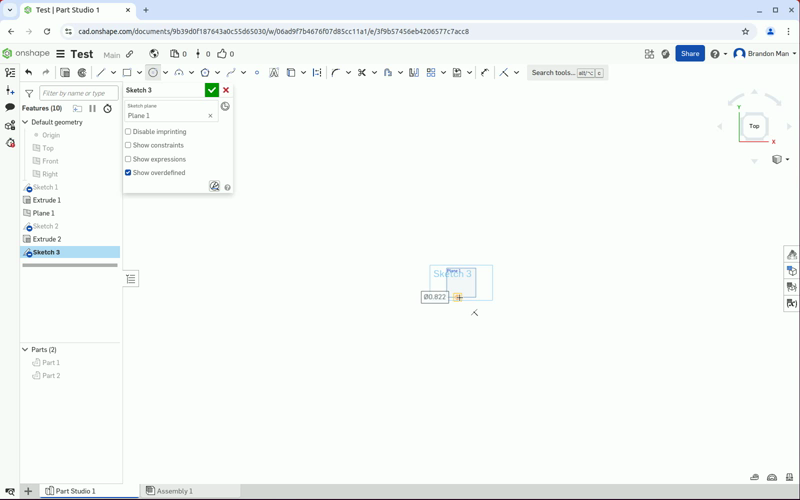
key(esc)
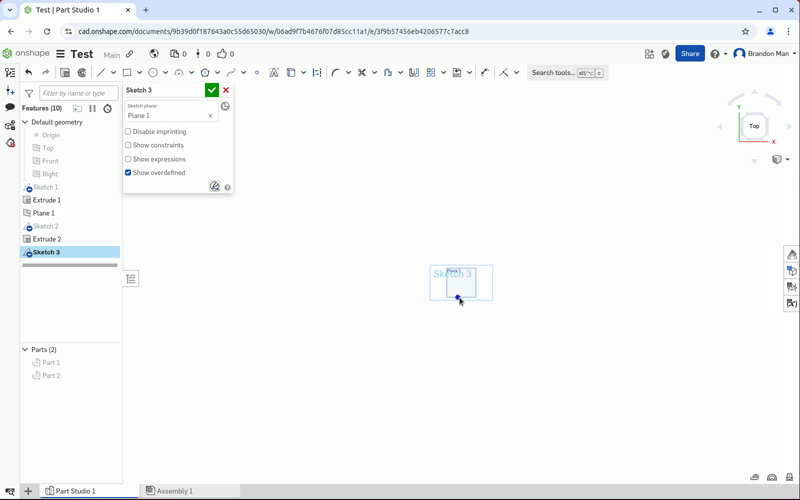
mouse_move(456, 297)
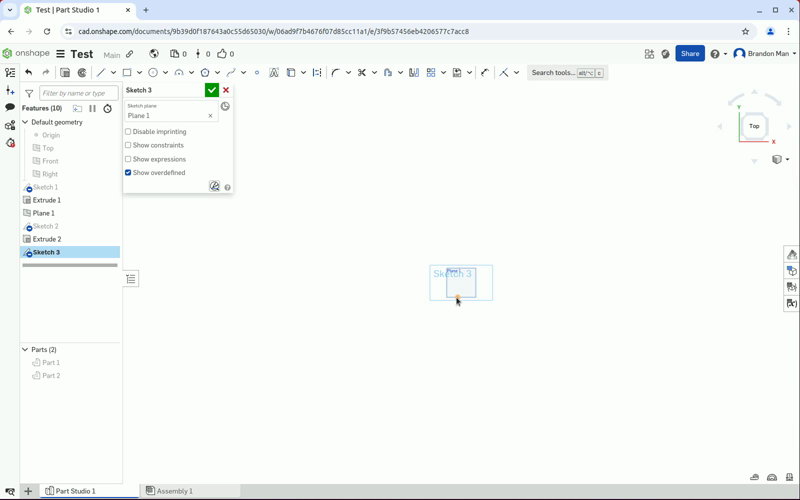
scroll(6)
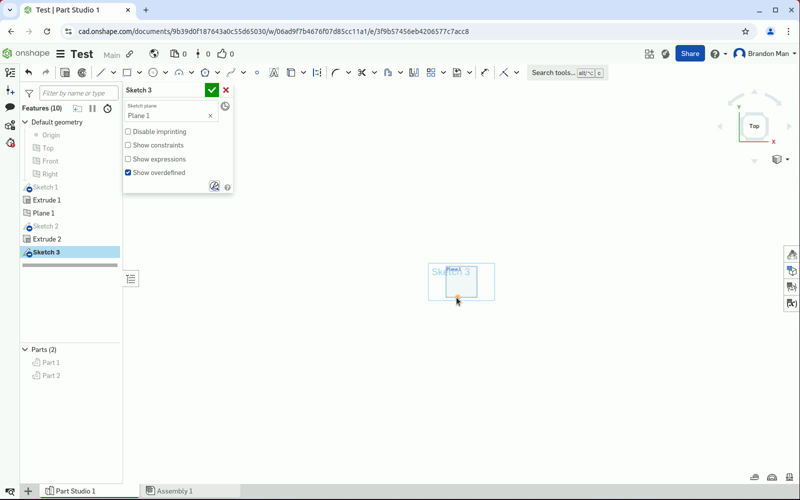
scroll(6)
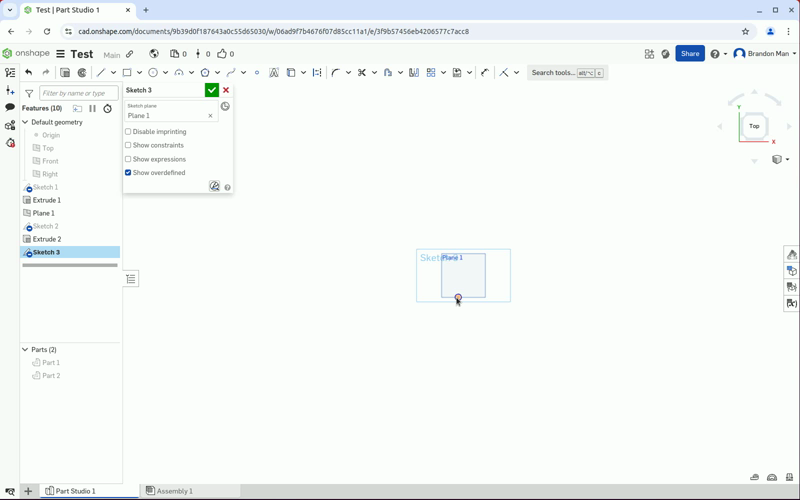
scroll(6)
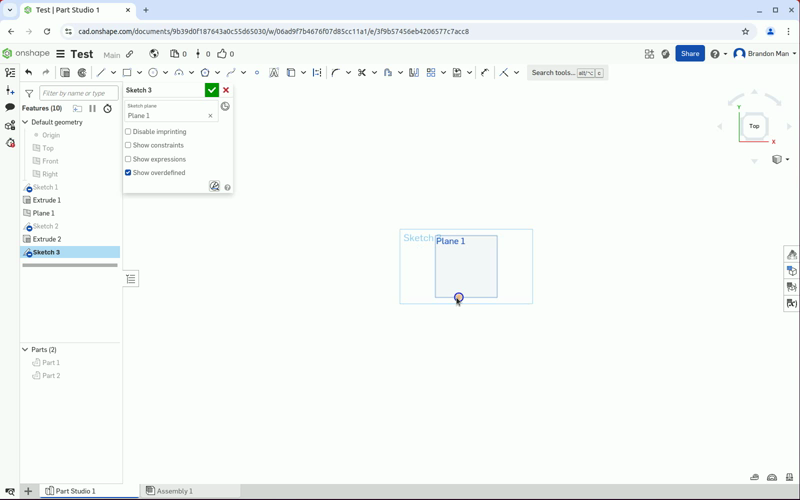
scroll(6)
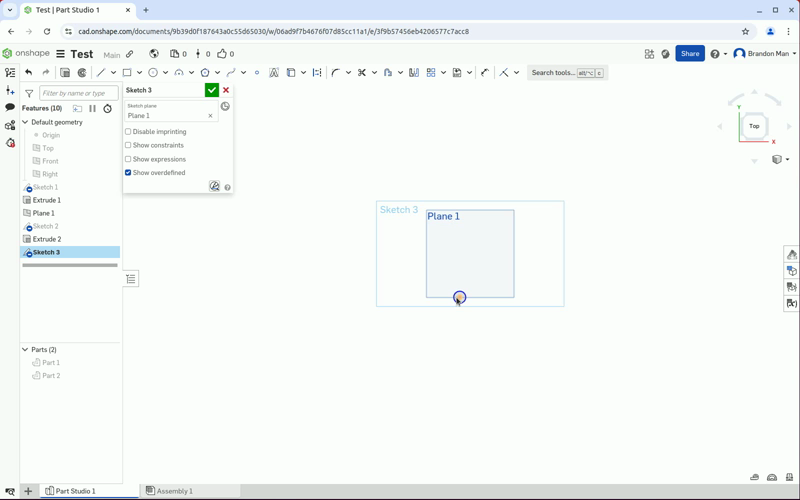
scroll(6)
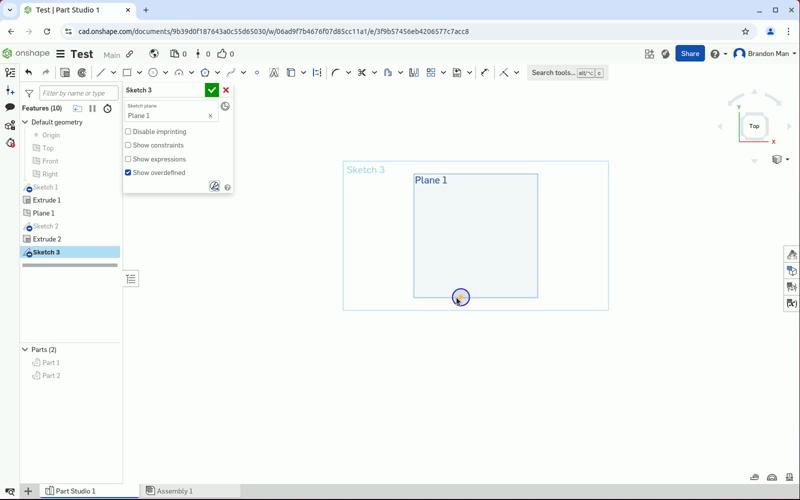
scroll(6)
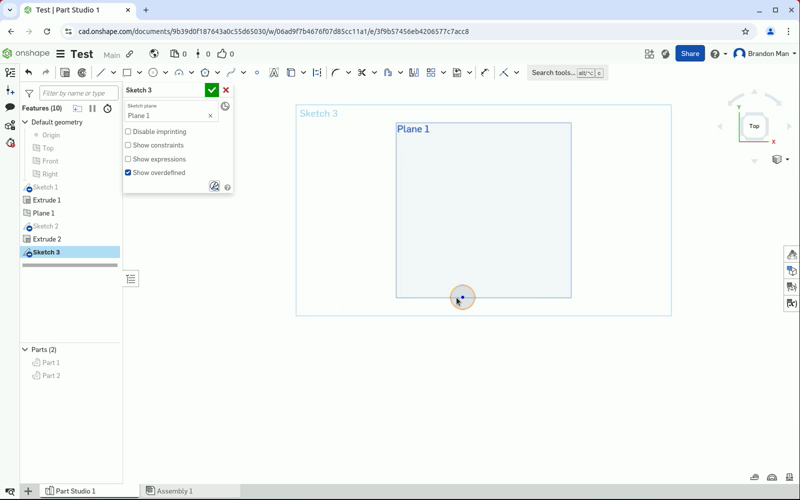
scroll(6)
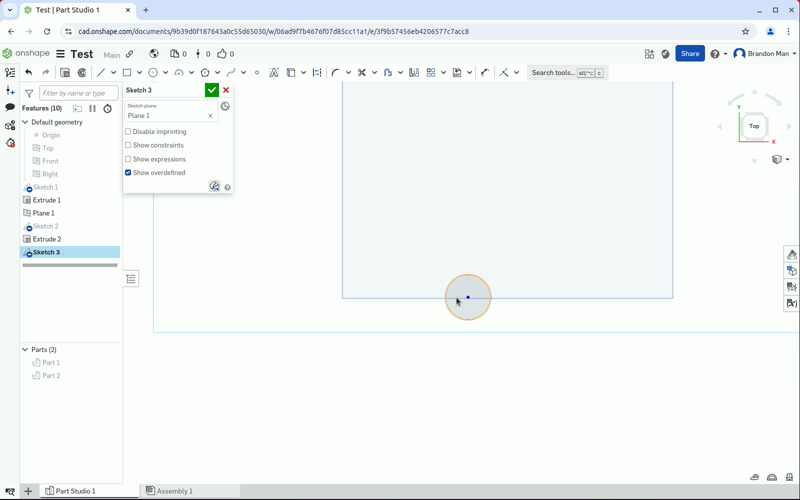
click(456, 297)
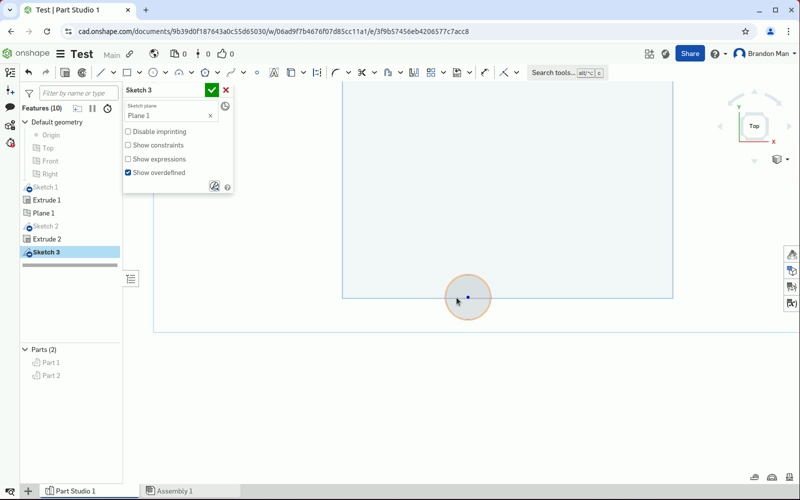
scroll(-6)
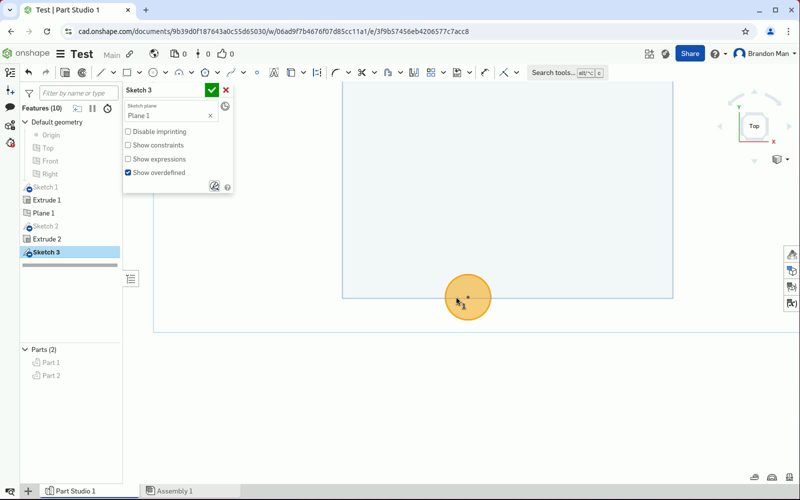
scroll(-6)
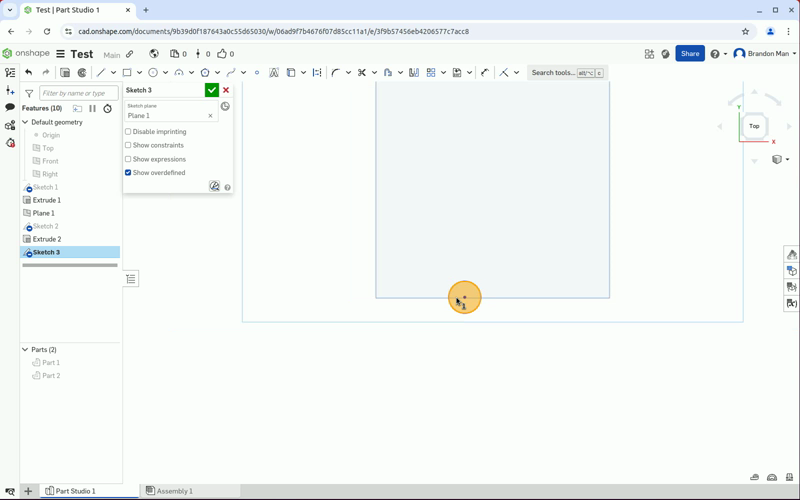
scroll(-6)
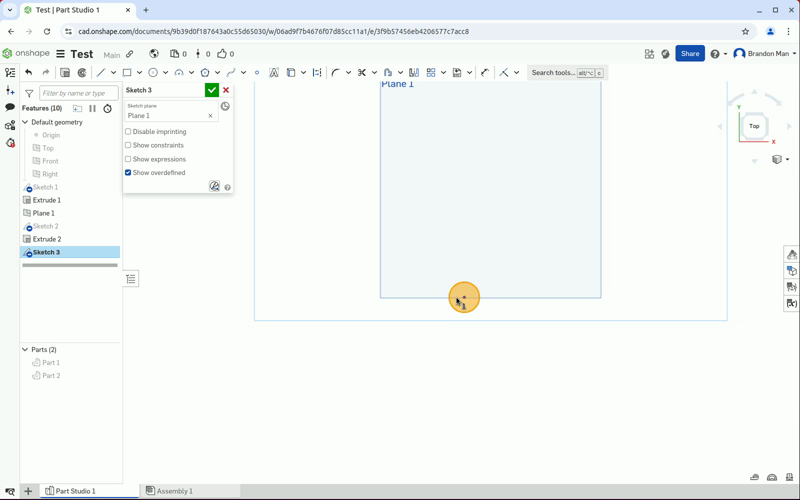
scroll(-6)
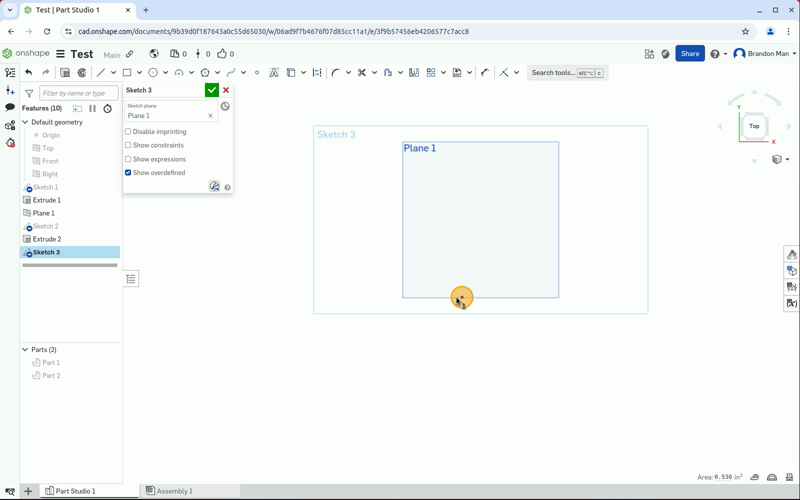
scroll(-6)
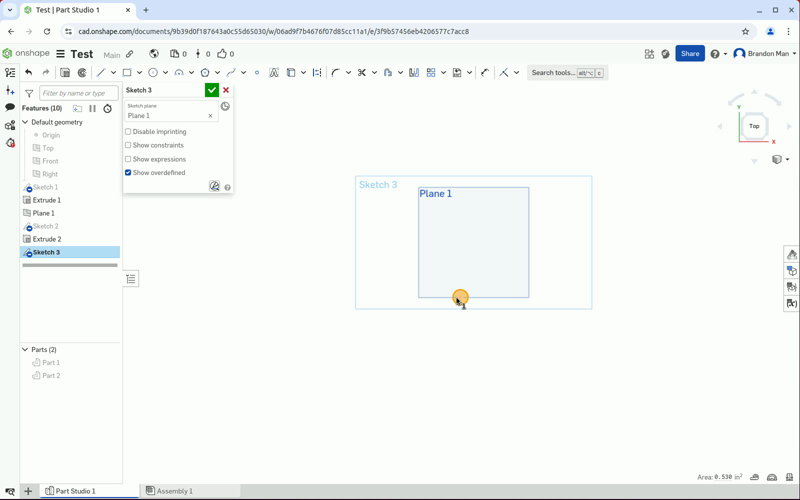
scroll(-6)
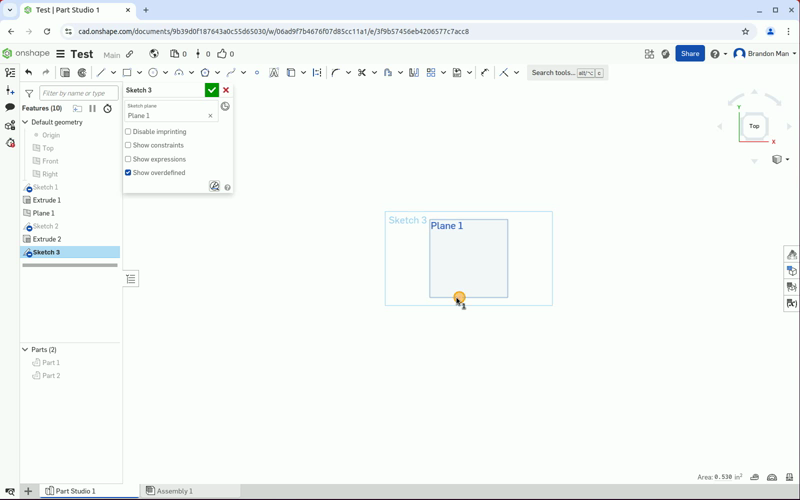
scroll(-6)
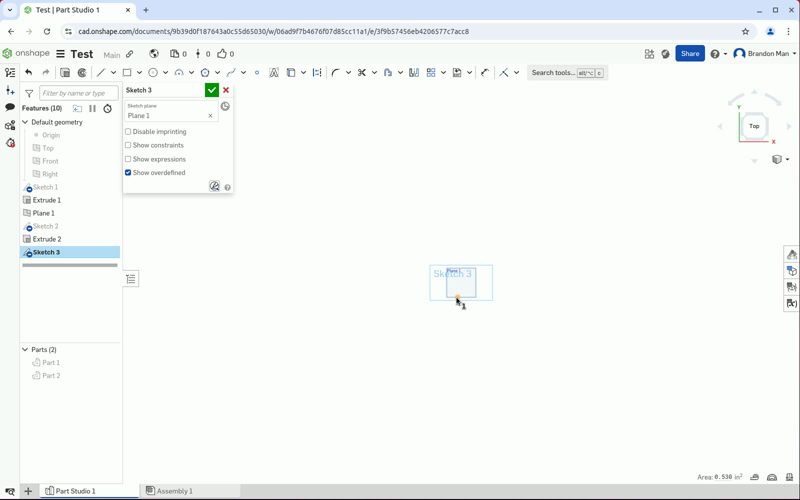
mouse_move(73, 352)
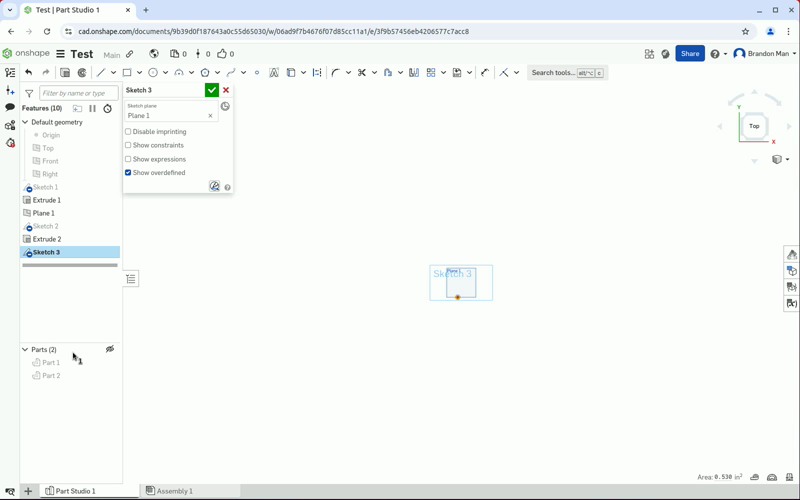
key(shift+y)
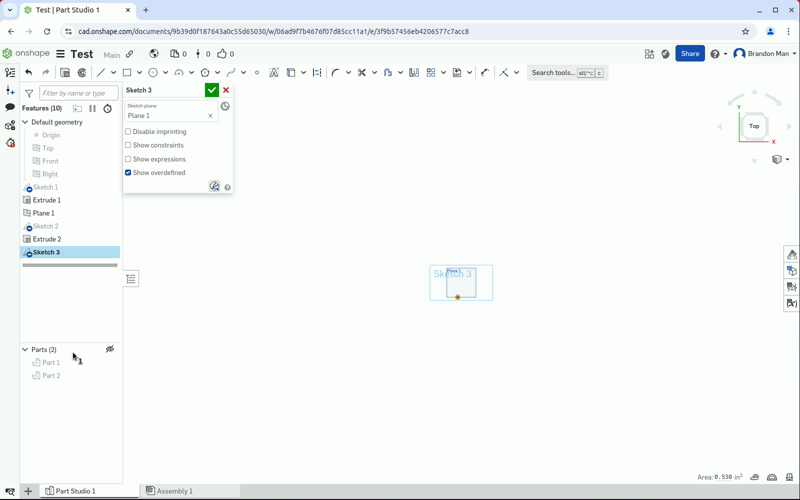
key(shift+e)
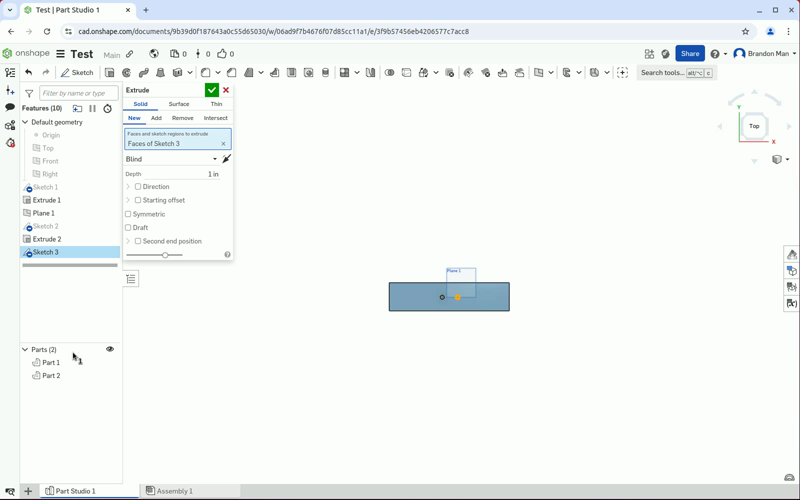
mouse_move(143, 106)
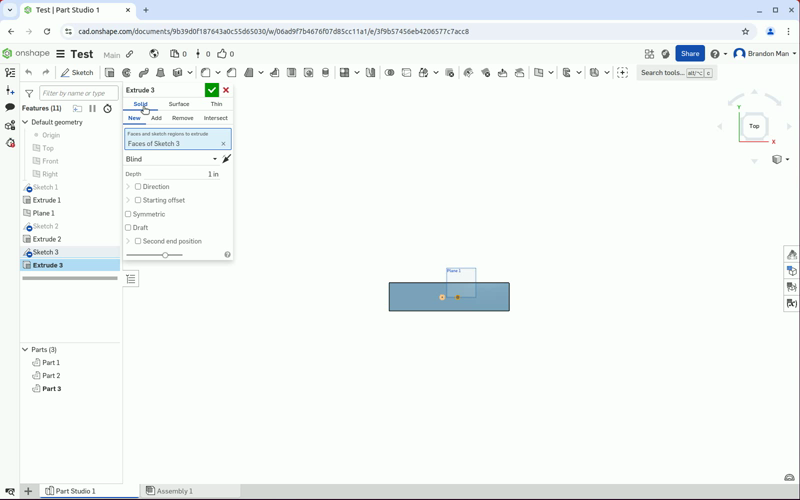
click(143, 106)
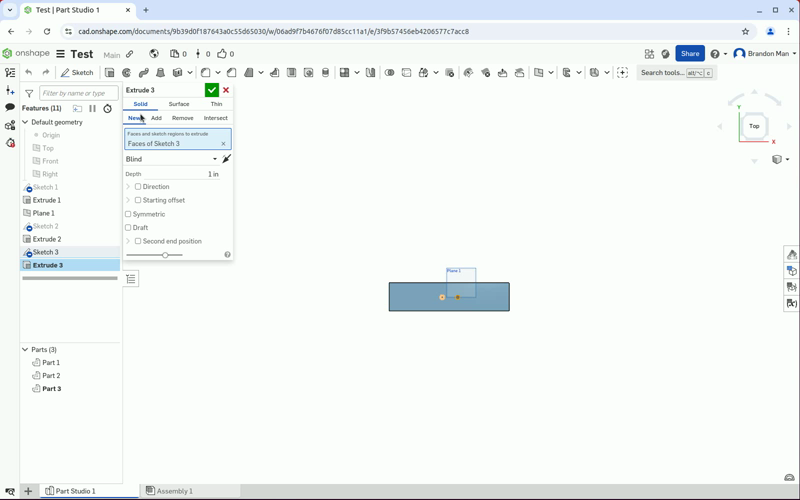
mouse_move(137, 120)
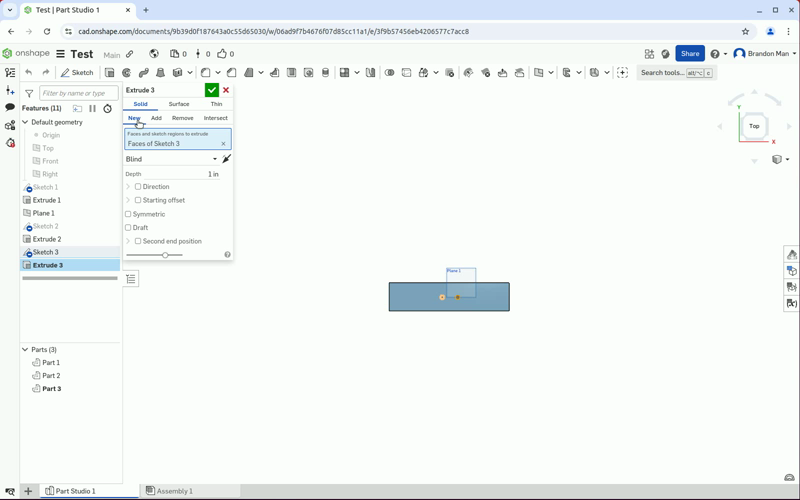
click(137, 120)
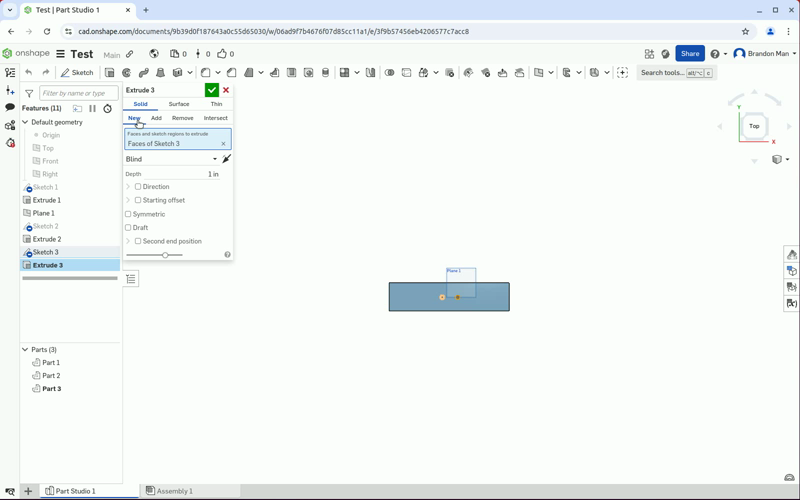
key(tab, 4)
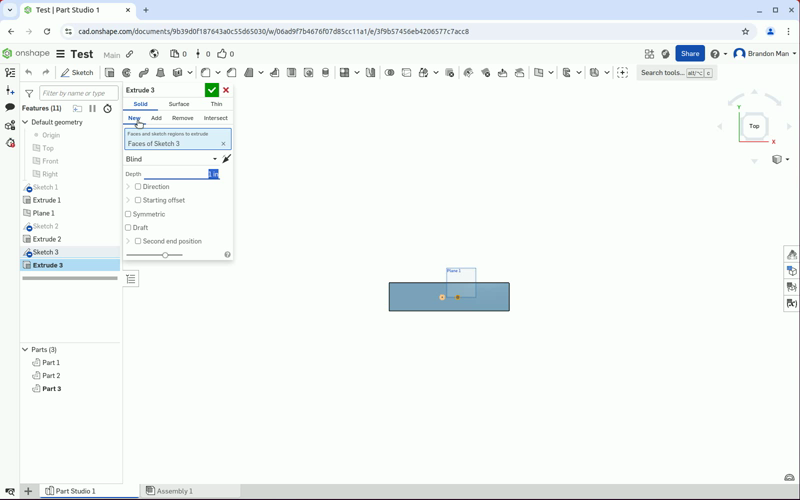
text(1.685)
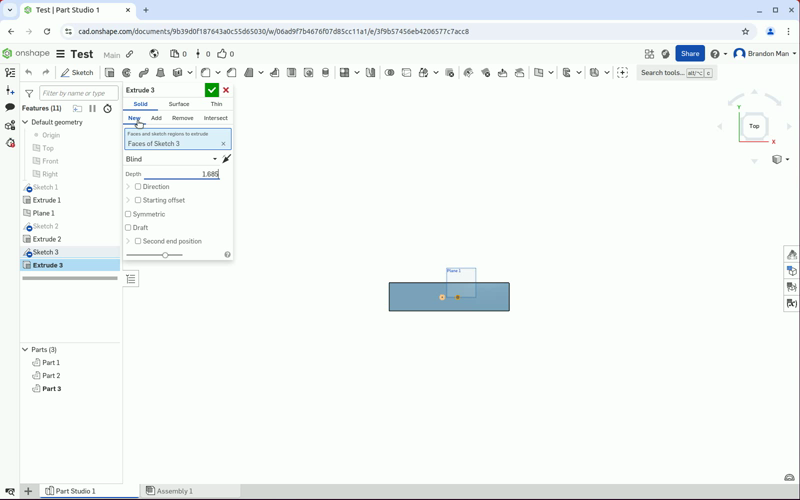
key(enter)
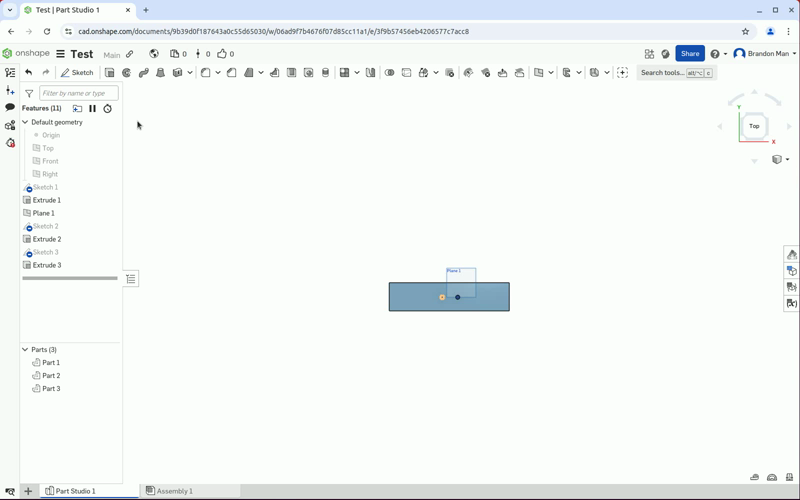
key(shift+h)
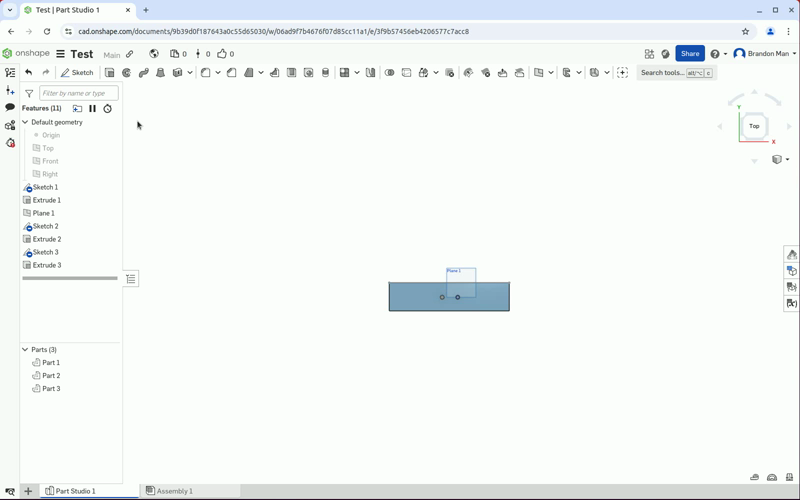
key(shift+h)
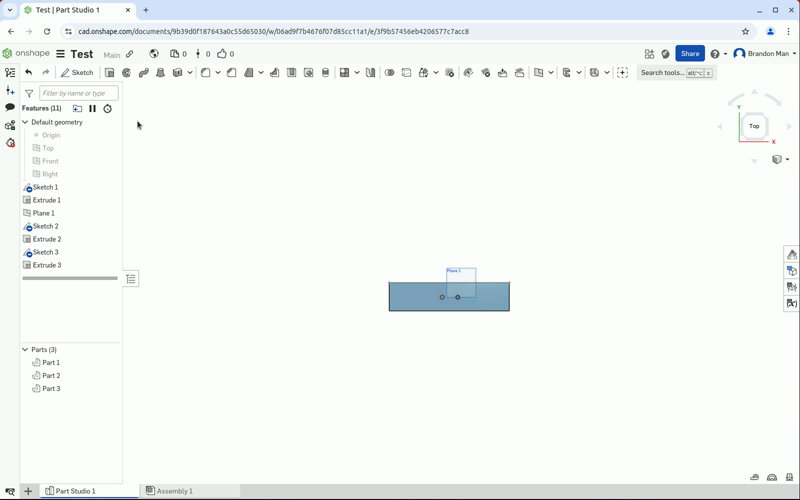
key(shift+7)
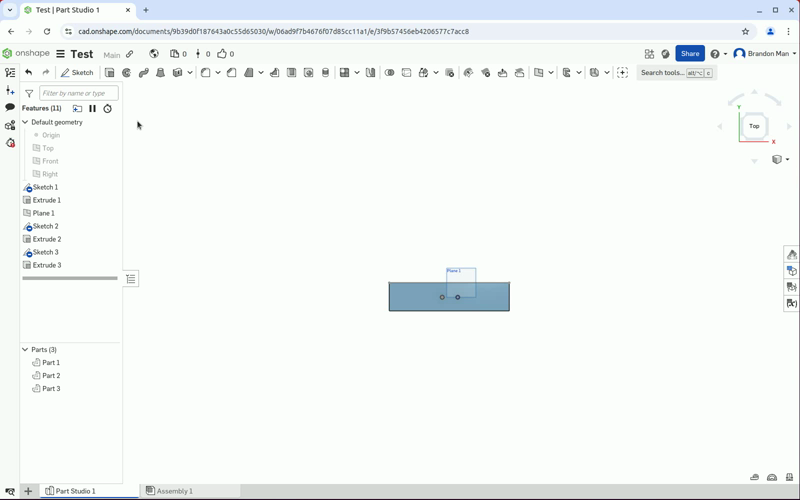
key(up, 3)
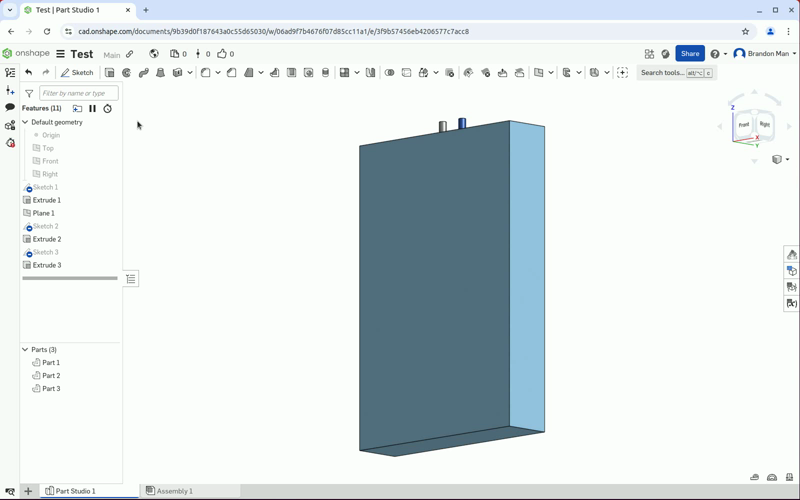
key(left, 3)
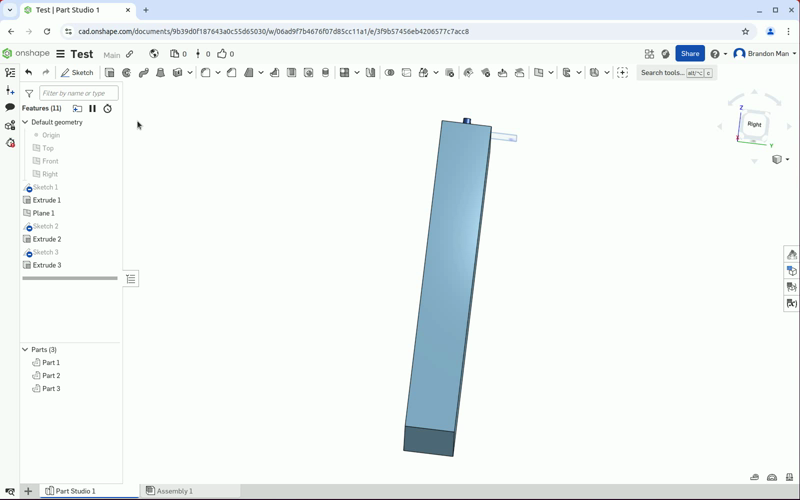
key(right, 3)
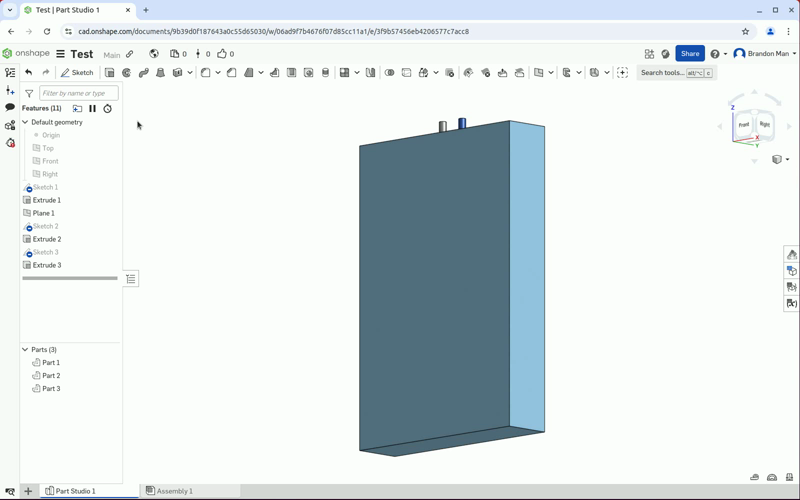
key(down, 3)
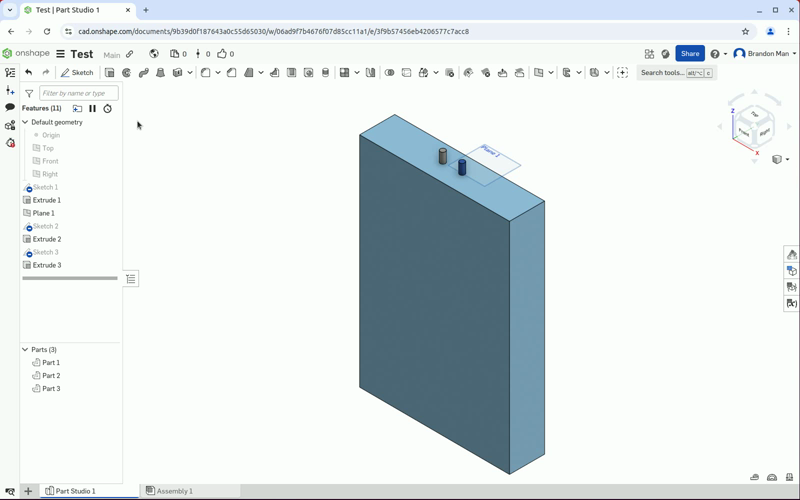
mouse_move(73, 189)
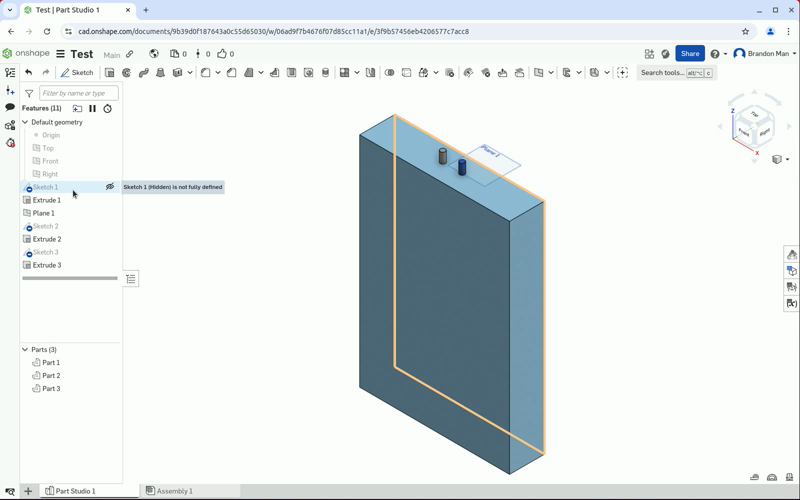
click(73, 189)